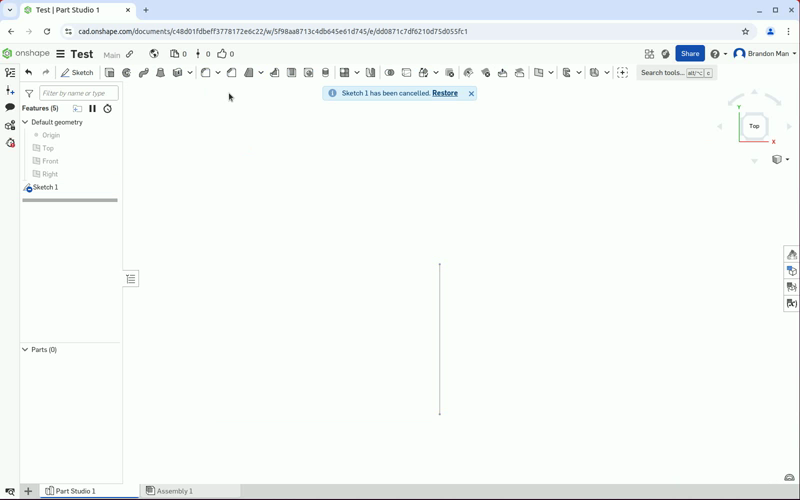
key(shift+h)
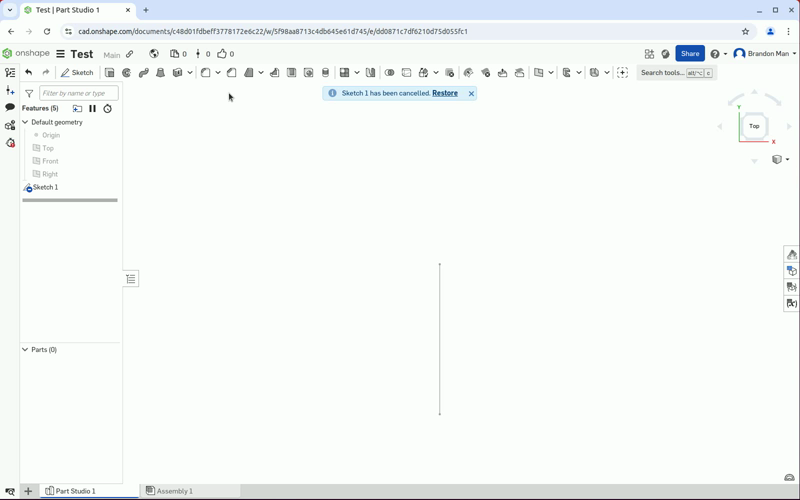
key(shift+s)
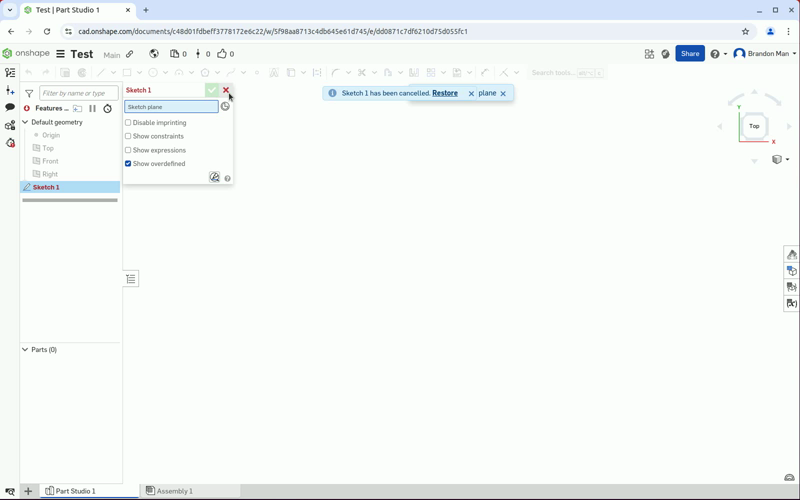
mouse_move(73, 150)
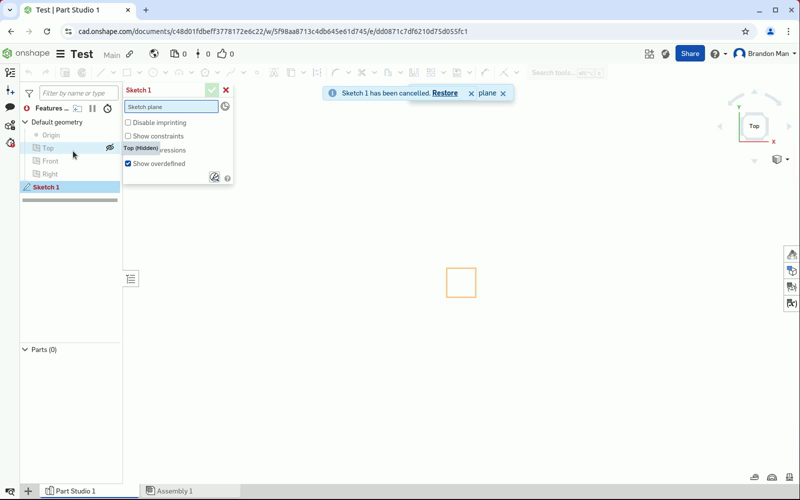
click(73, 150)
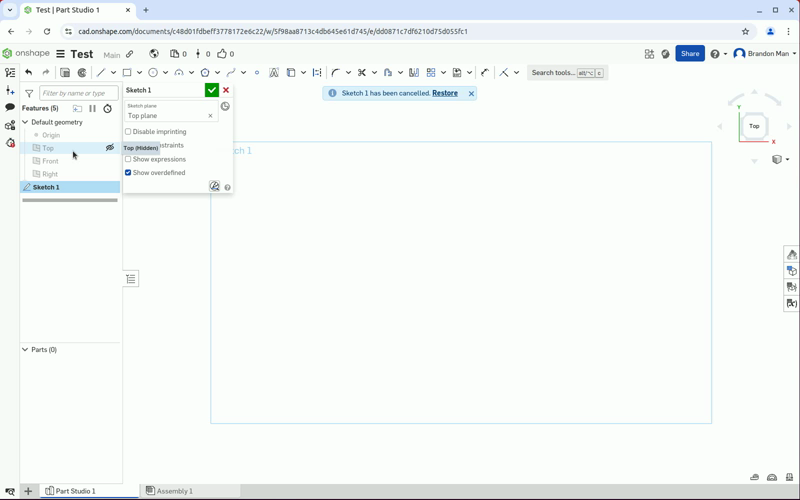
mouse_move(73, 352)
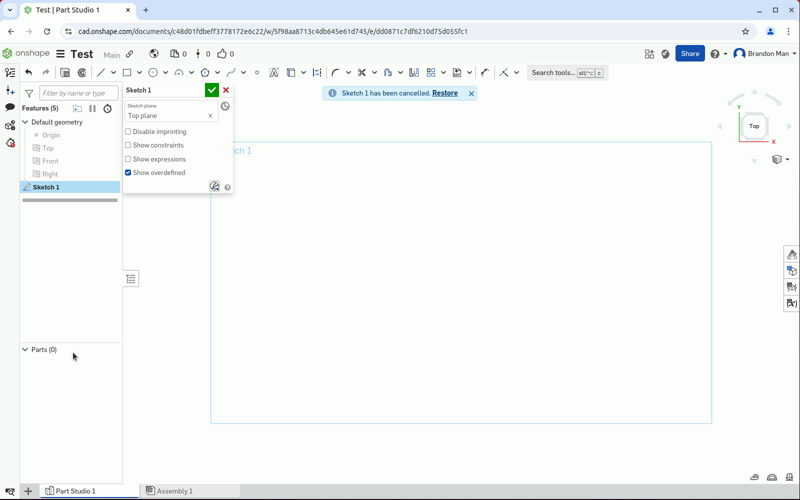
key(y)
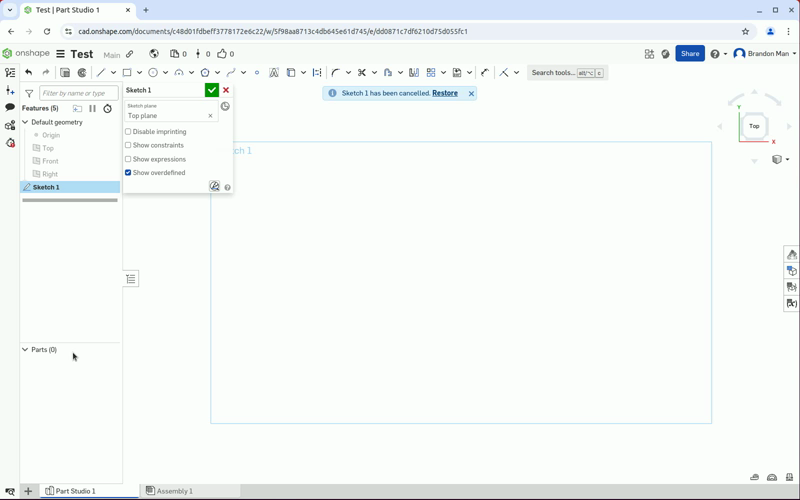
key(a)
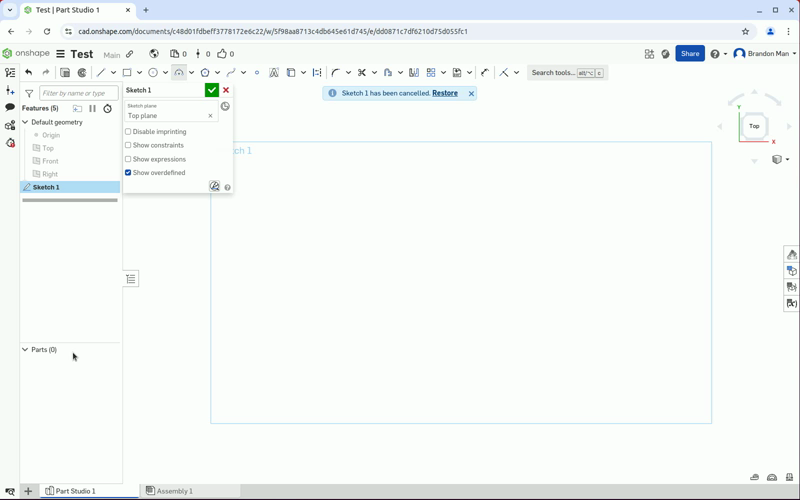
key_down(shift)
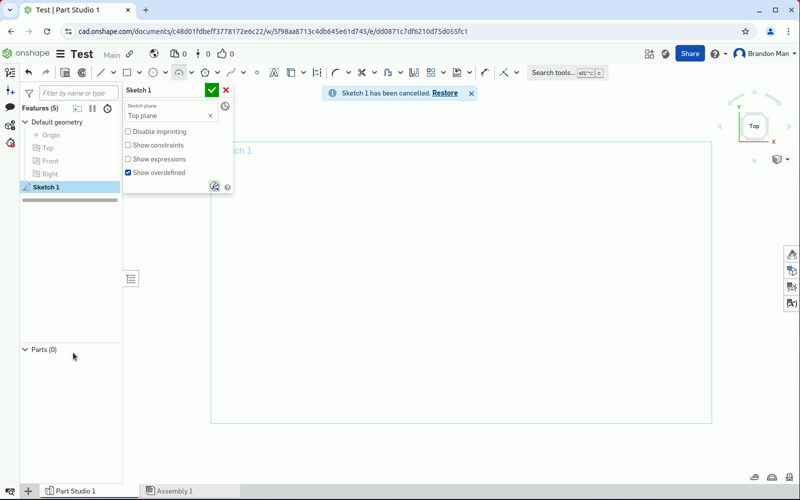
mouse_move(460, 273)
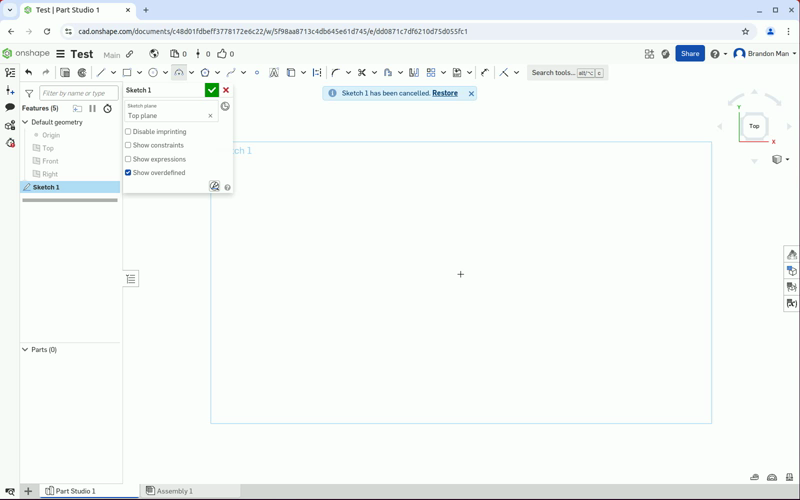
click(460, 273)
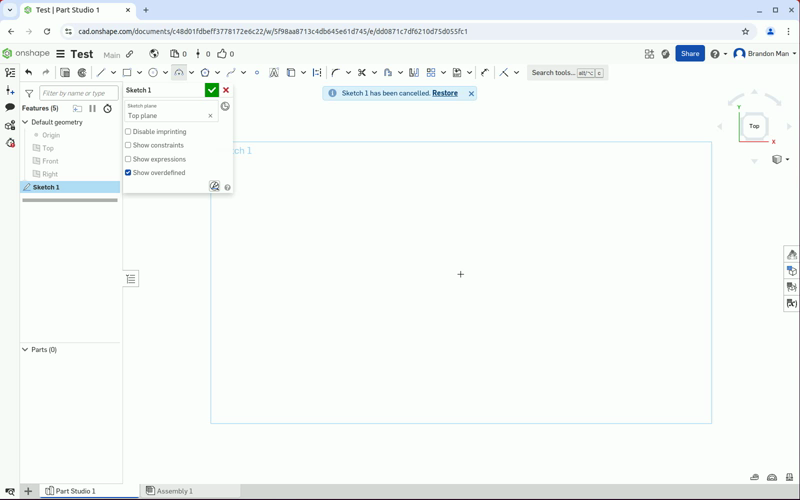
key_up(shift)
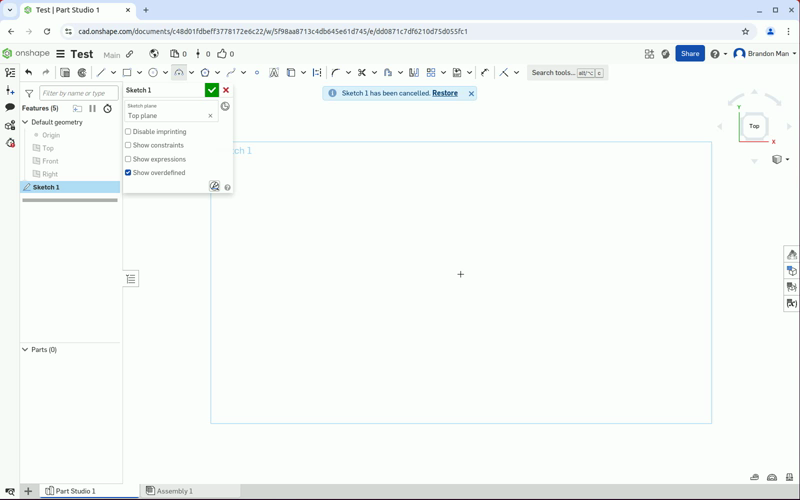
key_down(shift)
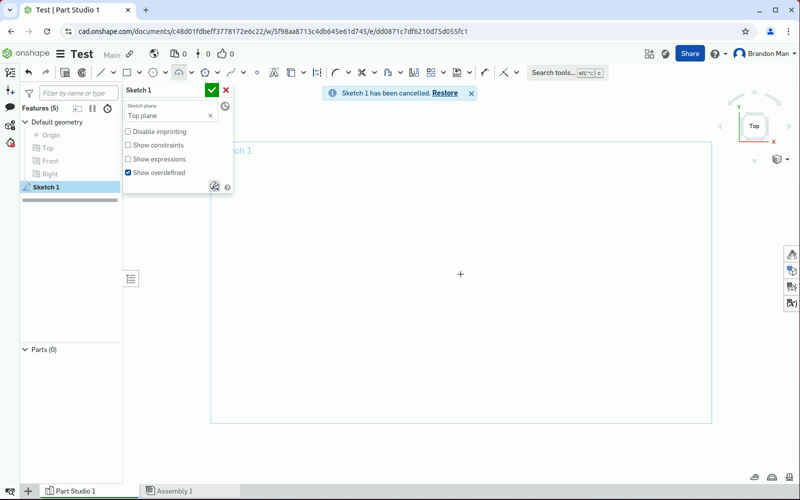
mouse_move(469, 282)
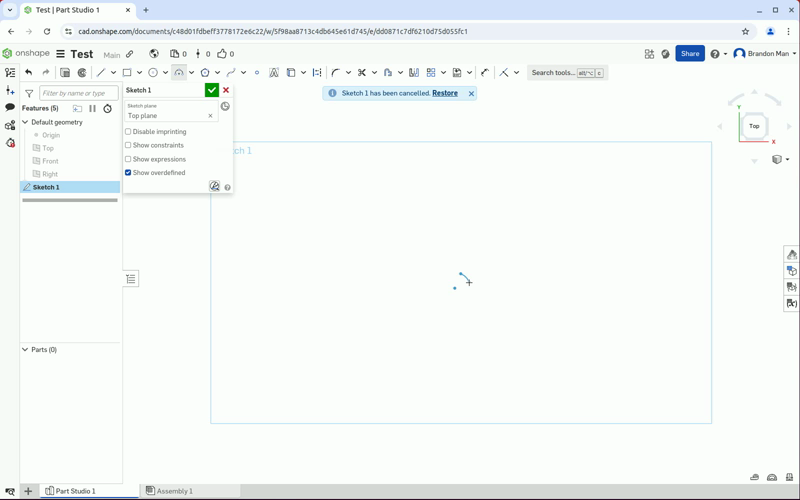
click(469, 282)
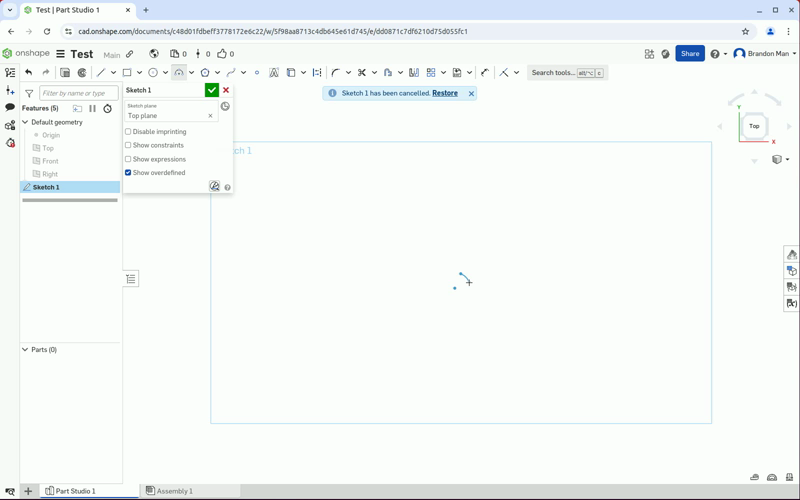
mouse_move(463, 279)
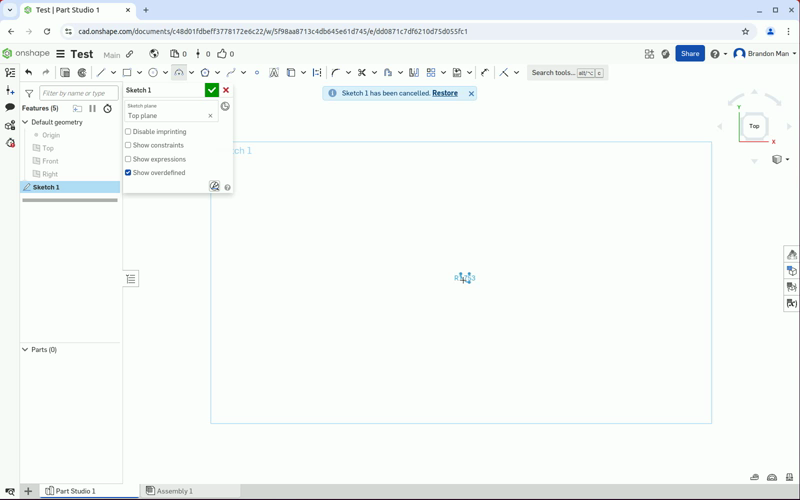
click(463, 279)
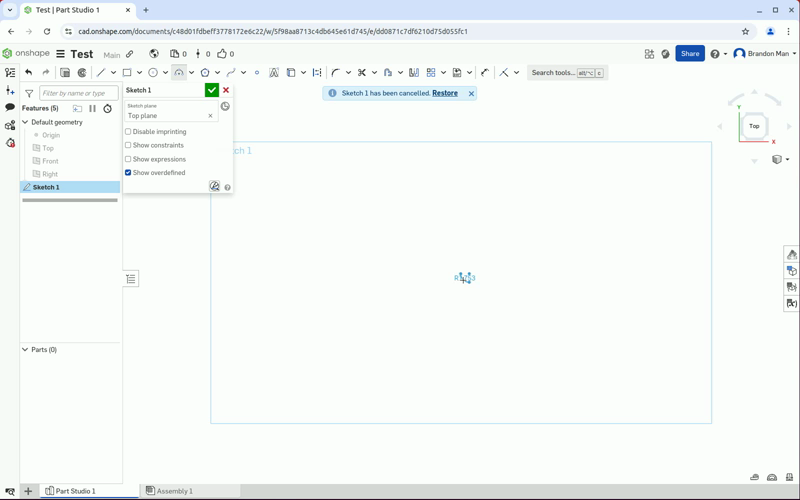
key_up(shift)
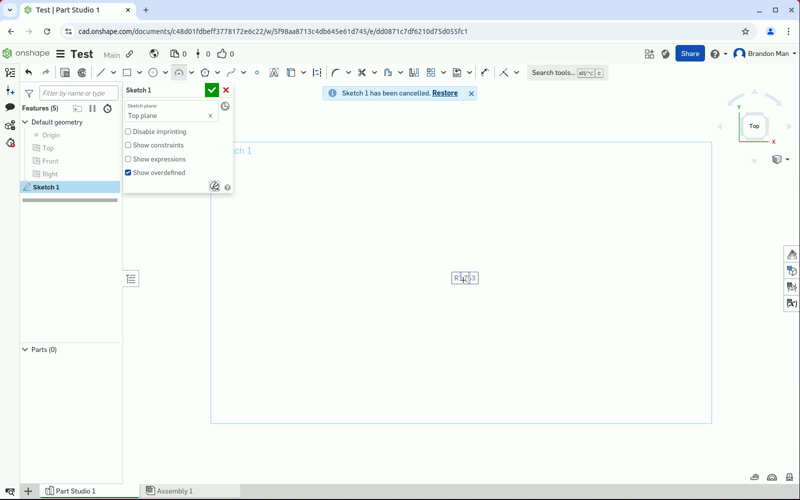
key(esc)
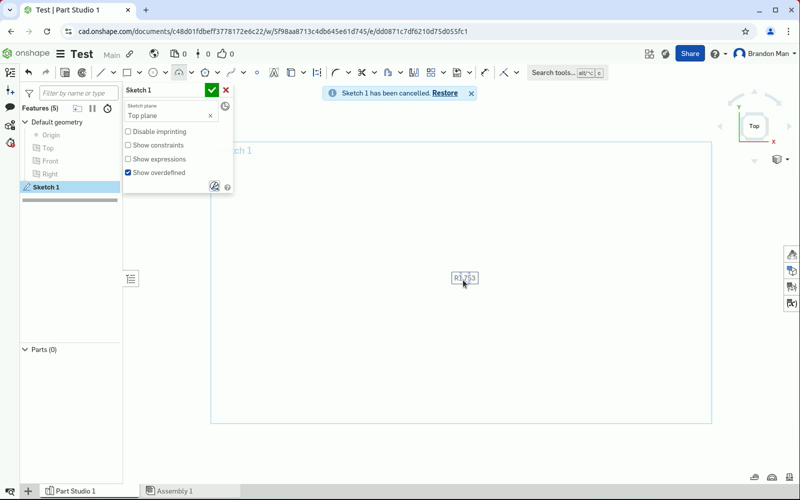
key(l)
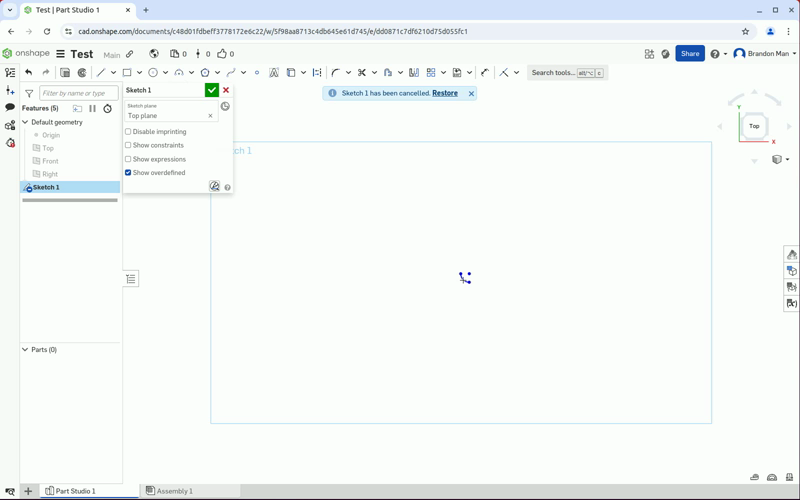
mouse_move(469, 282)
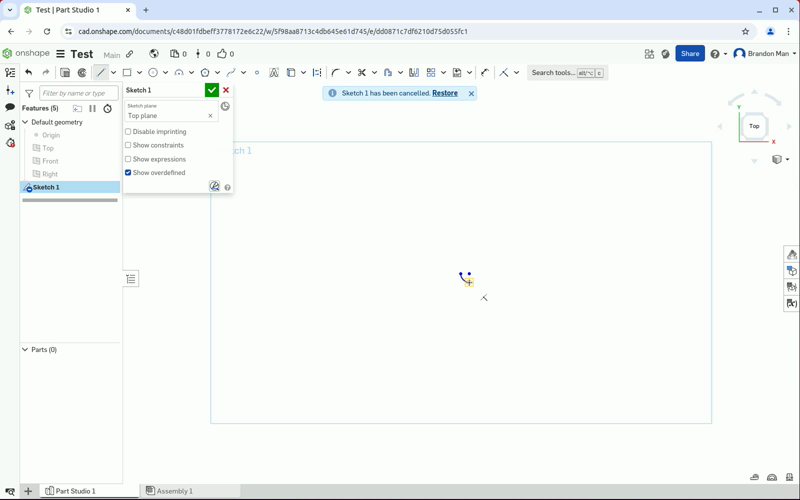
click(469, 282)
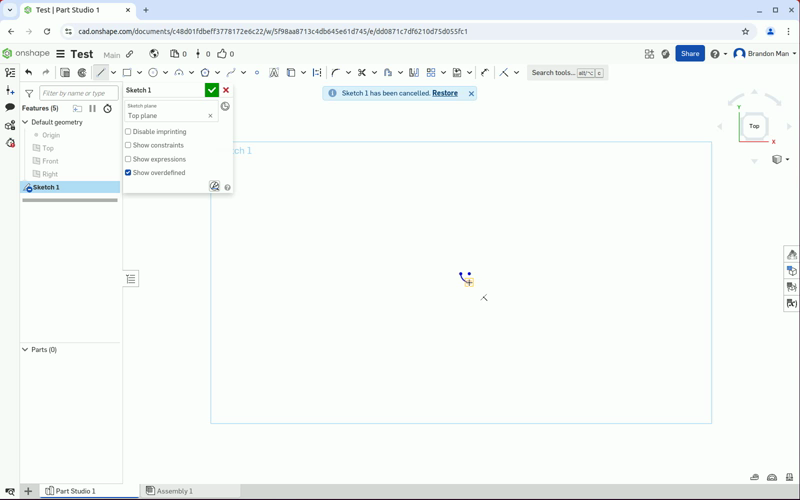
key_down(shift)
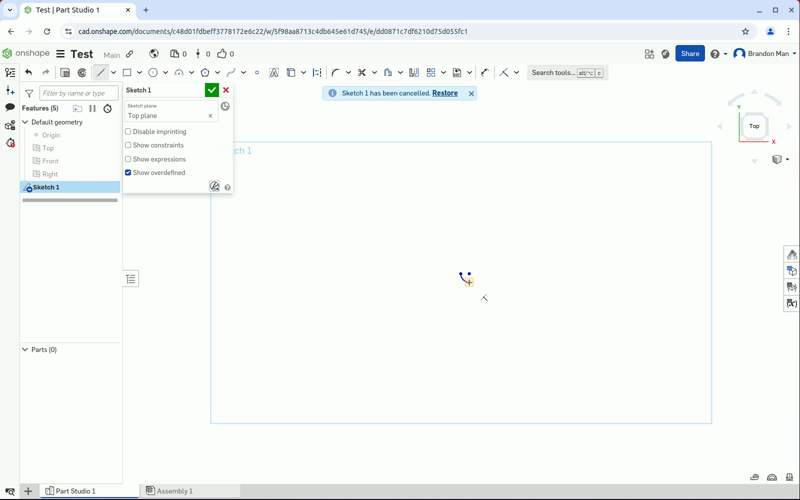
mouse_move(534, 282)
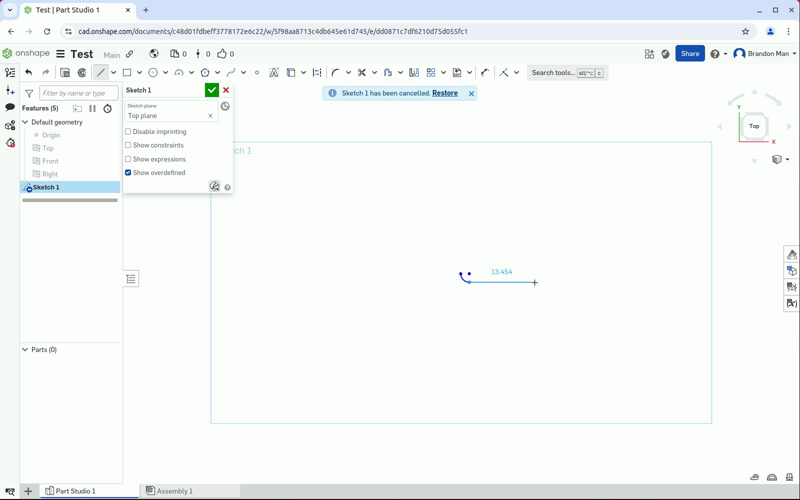
click(534, 282)
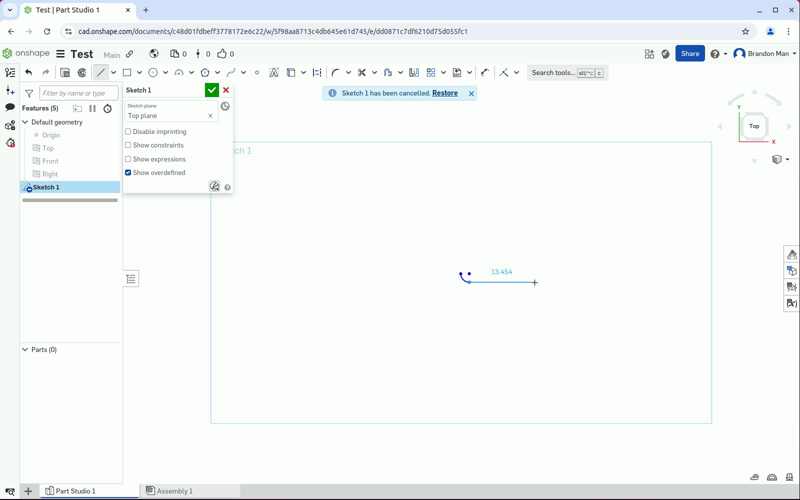
key_up(shift)
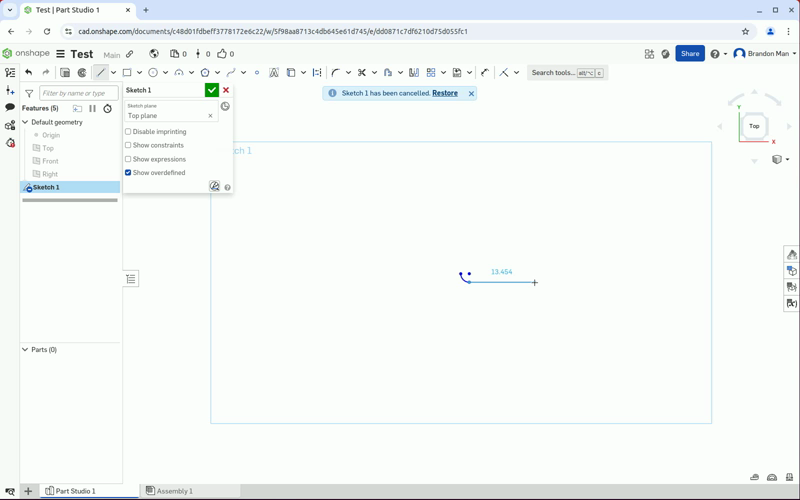
key(esc)
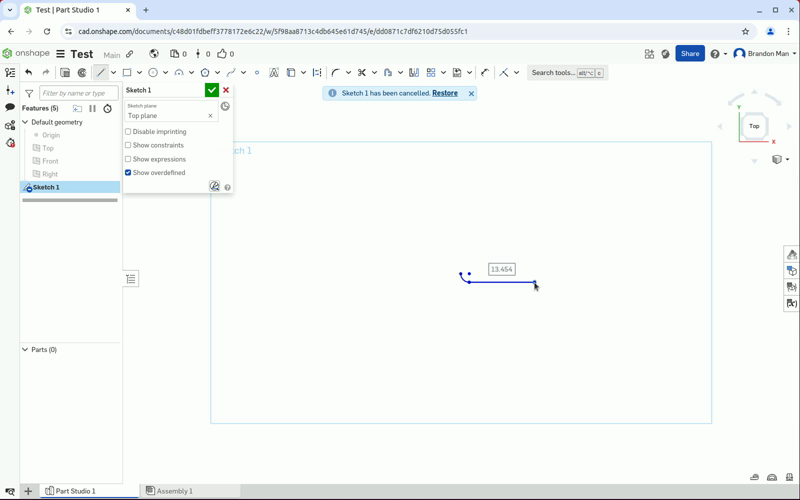
key(a)
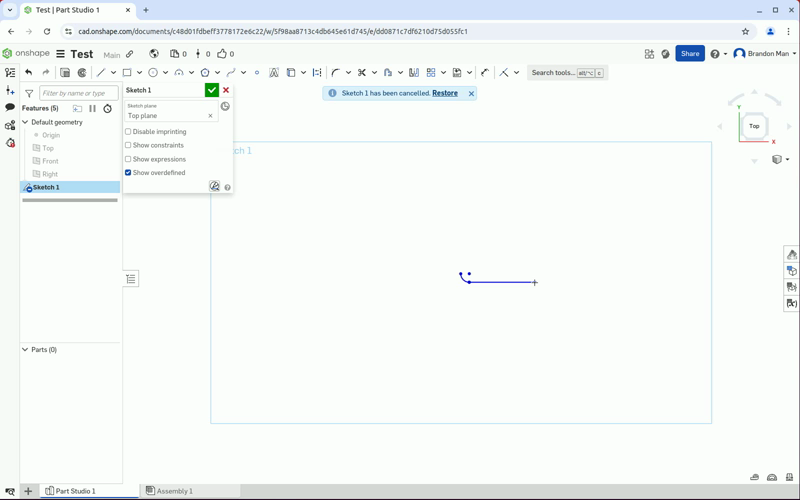
mouse_move(534, 282)
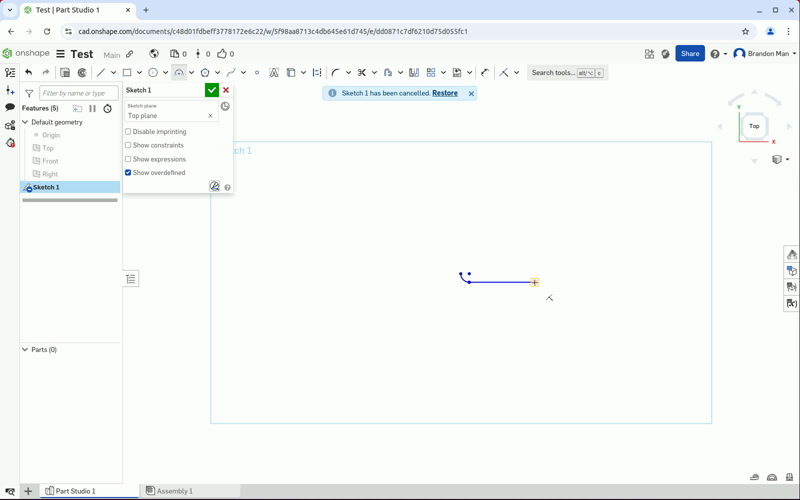
click(534, 282)
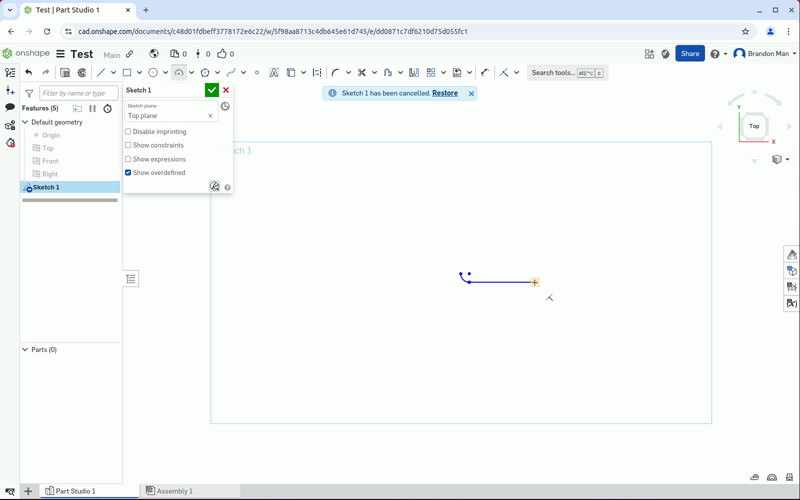
key_down(shift)
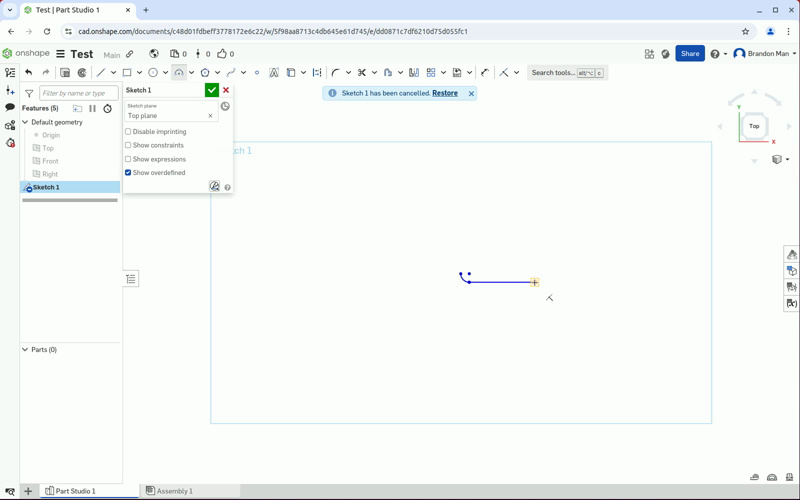
mouse_move(543, 273)
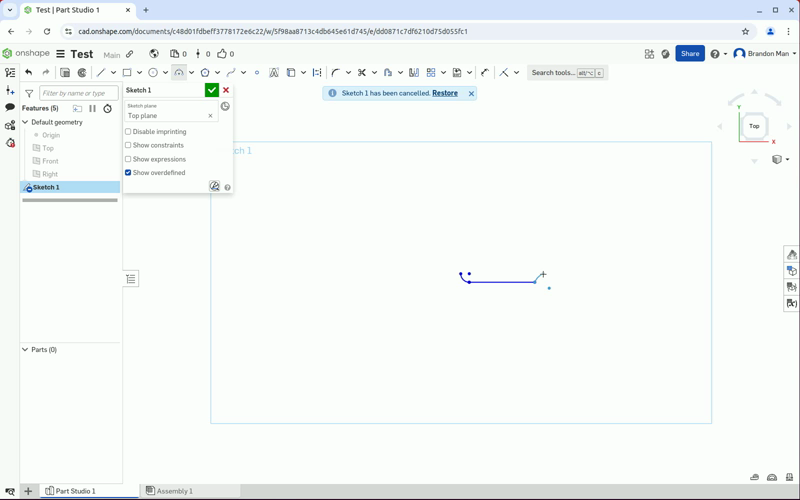
click(543, 273)
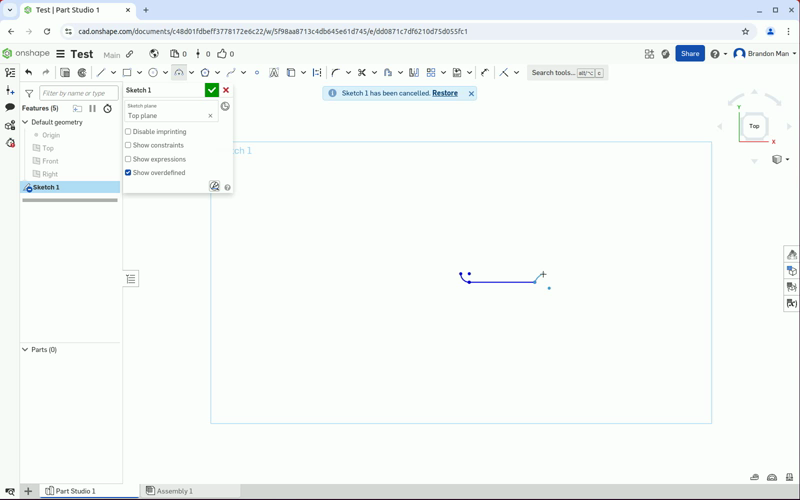
mouse_move(540, 279)
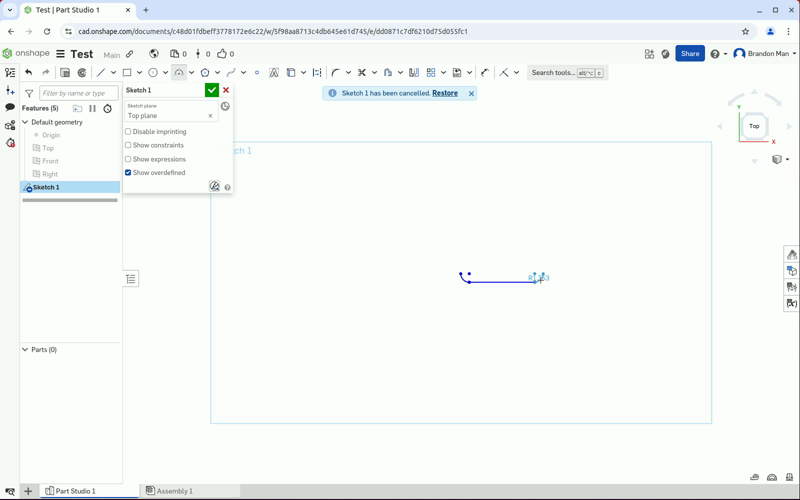
click(540, 279)
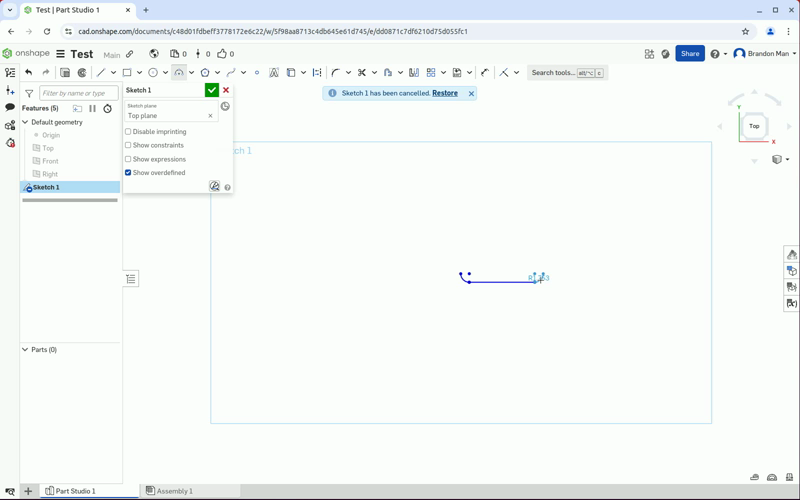
key_up(shift)
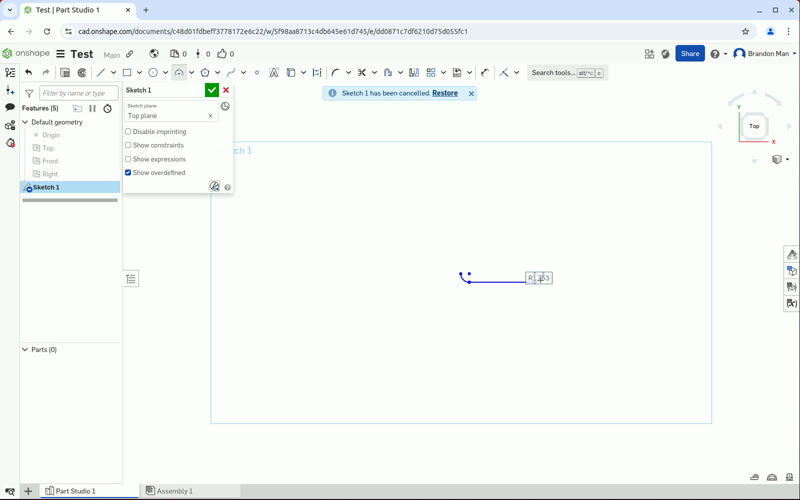
key(esc)
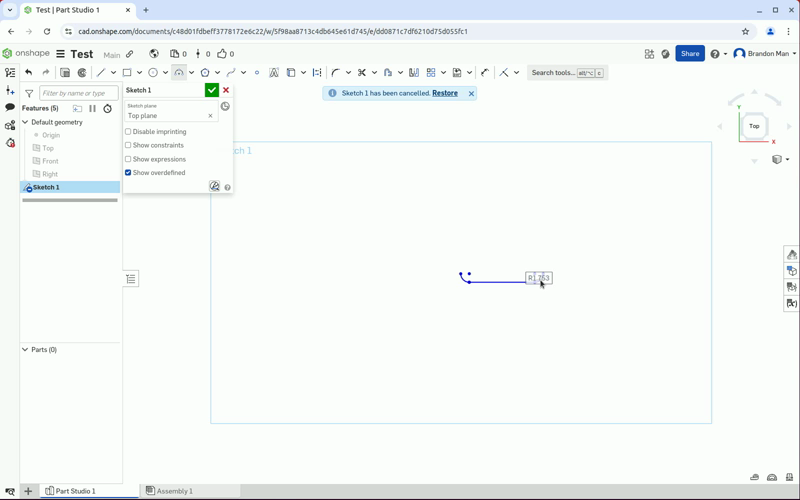
key(l)
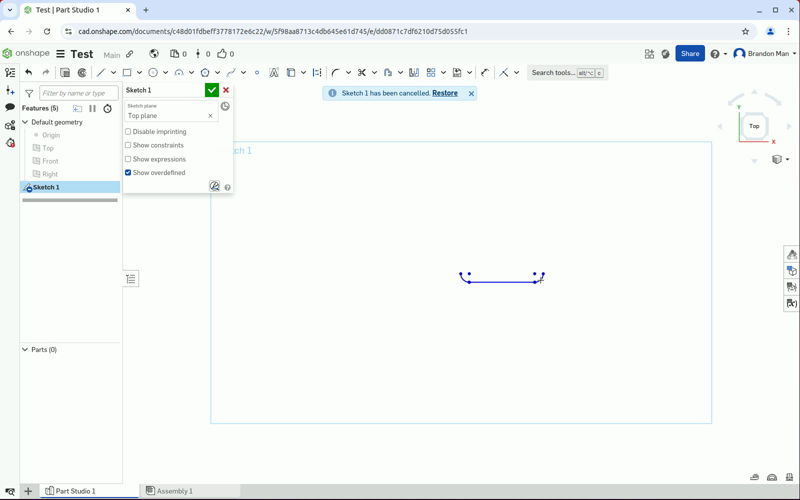
mouse_move(543, 273)
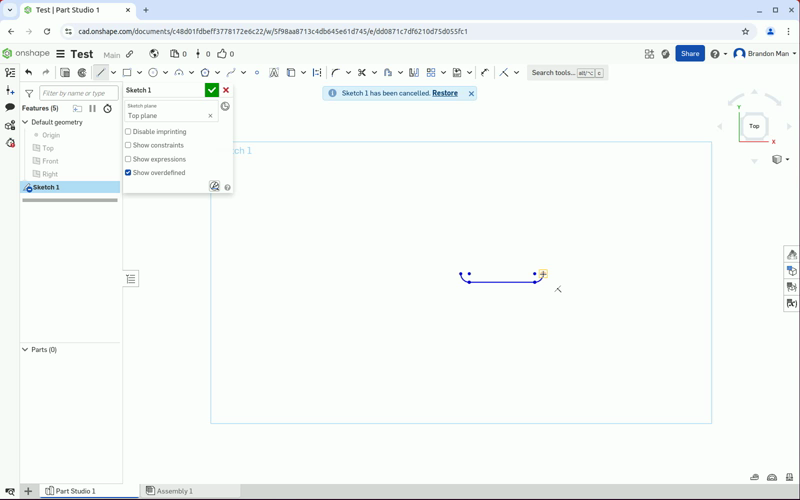
click(543, 273)
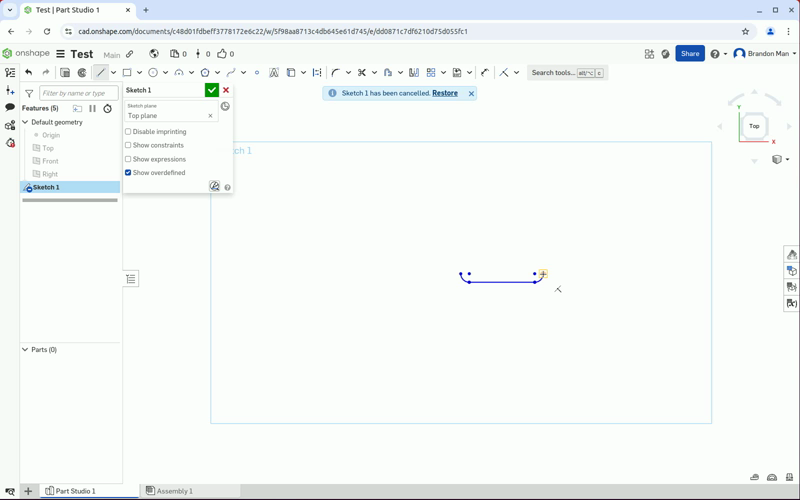
key_down(shift)
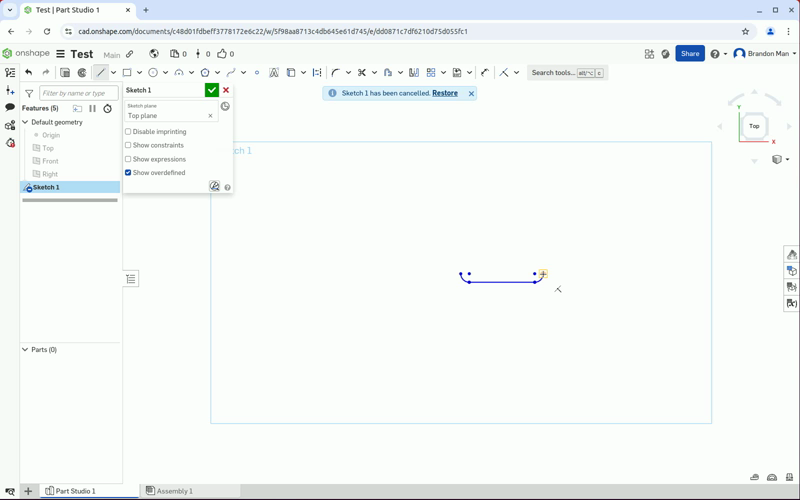
mouse_move(543, 179)
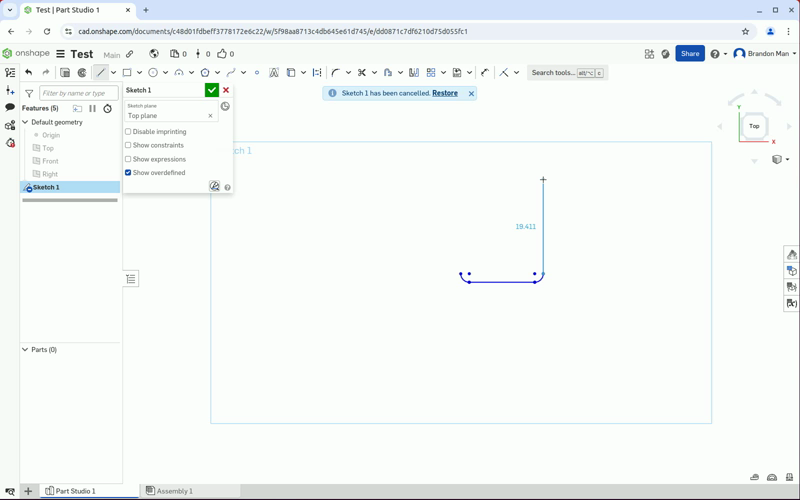
click(543, 179)
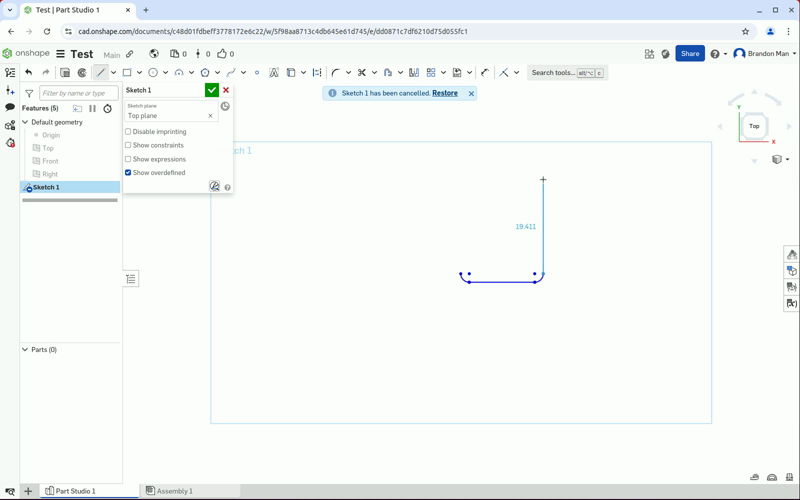
key_up(shift)
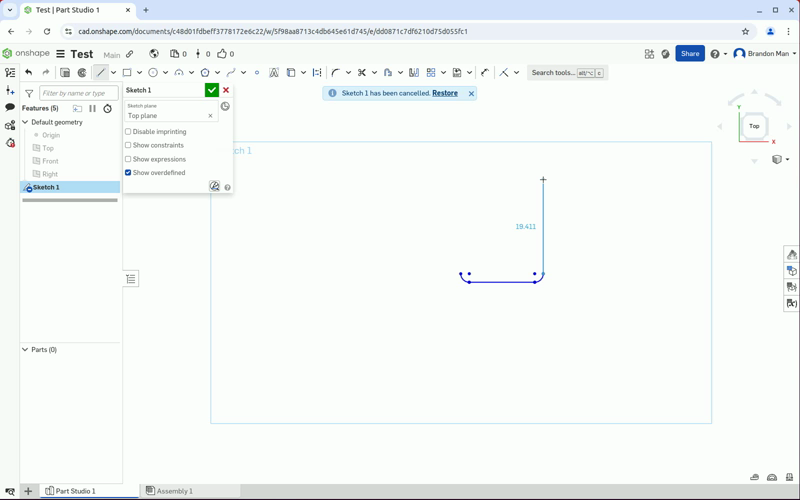
key(esc)
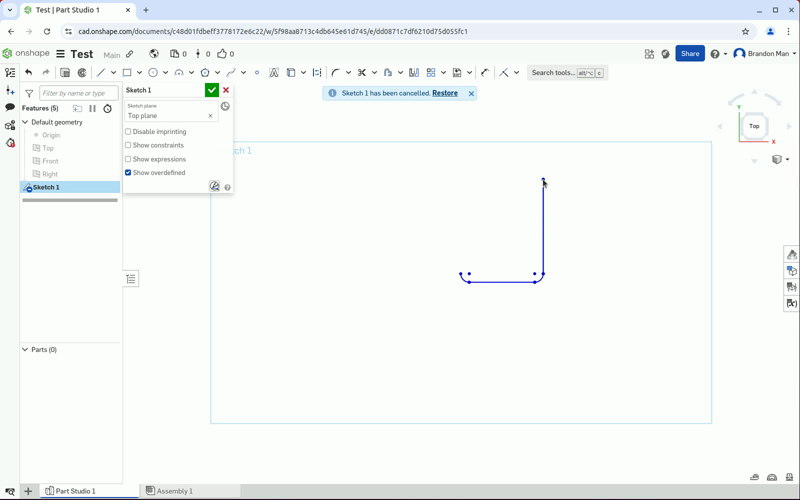
key(a)
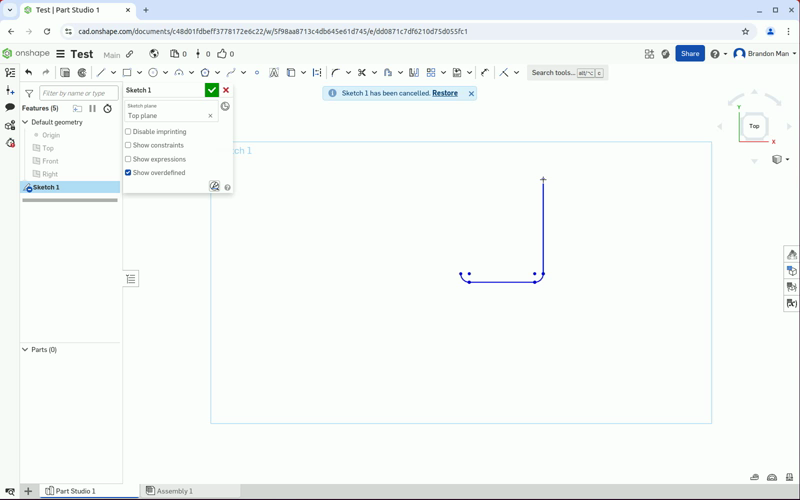
mouse_move(543, 179)
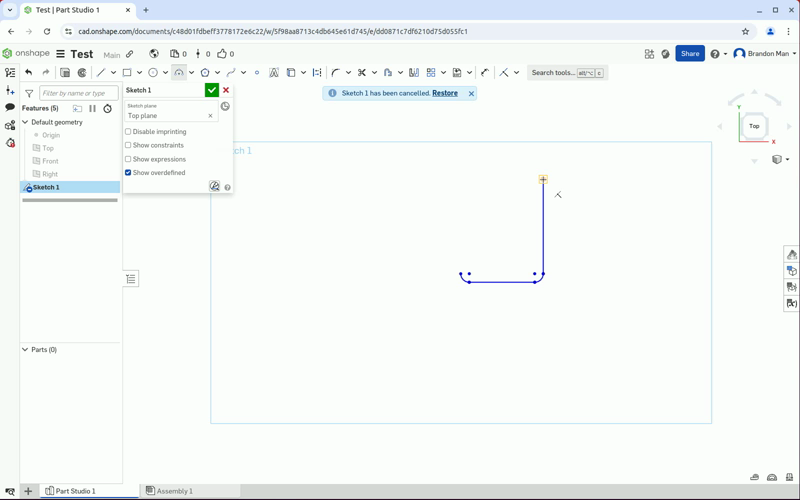
click(543, 179)
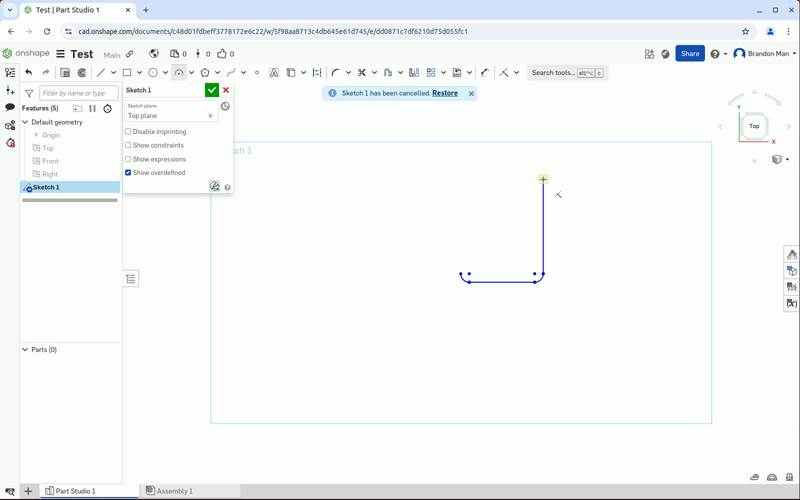
key_down(shift)
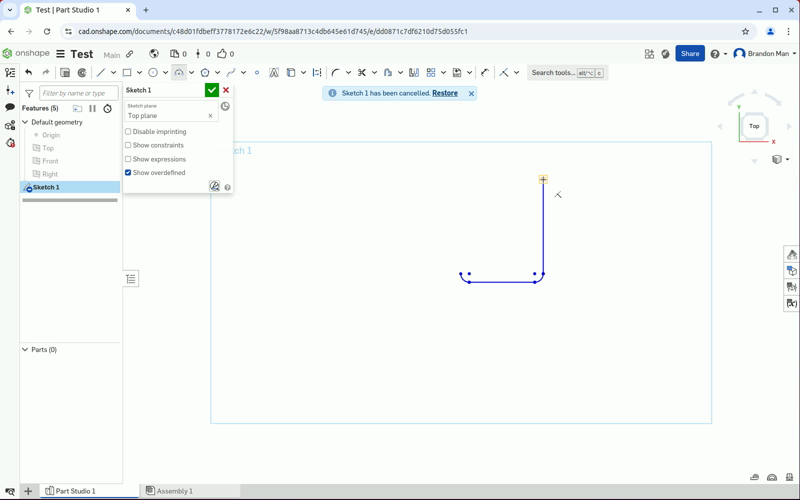
mouse_move(534, 170)
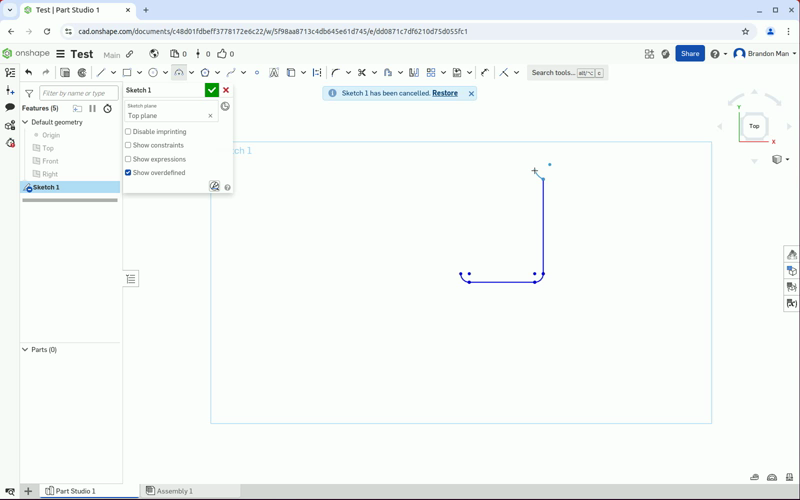
click(534, 170)
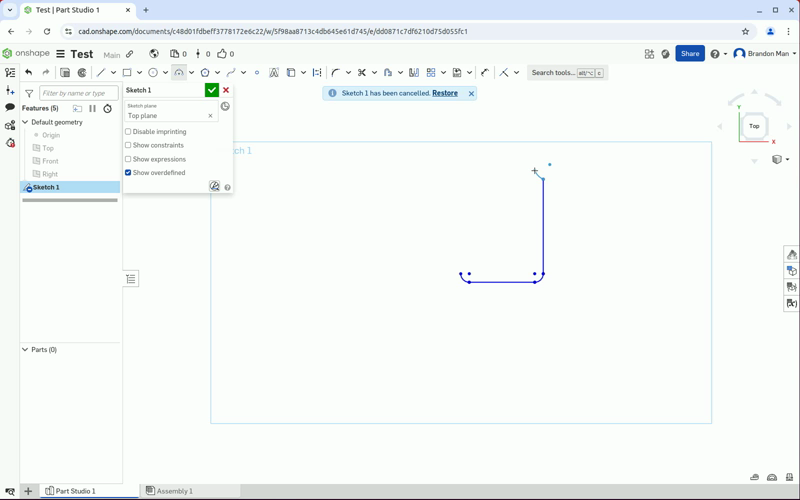
mouse_move(540, 172)
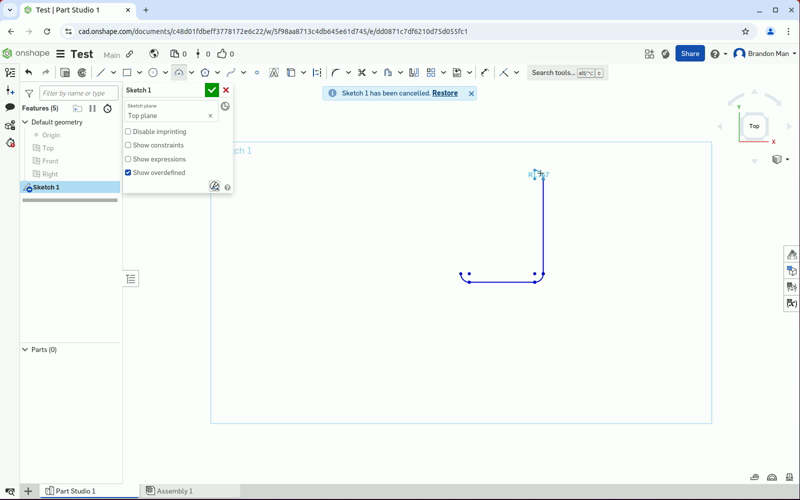
click(540, 172)
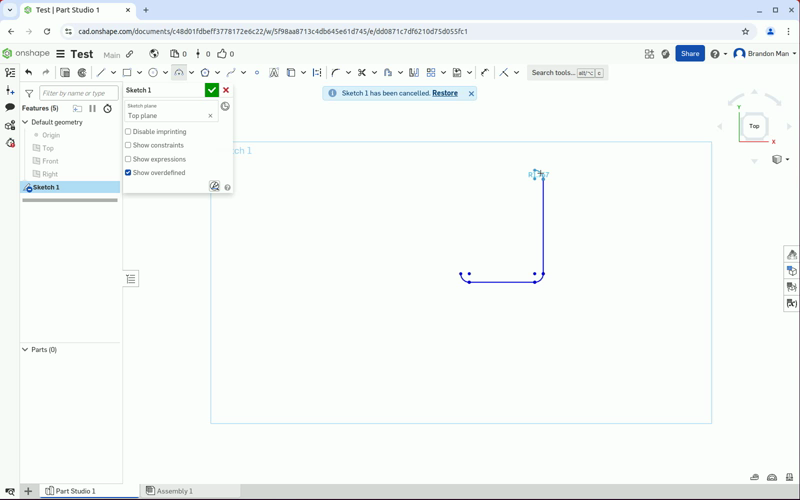
key_up(shift)
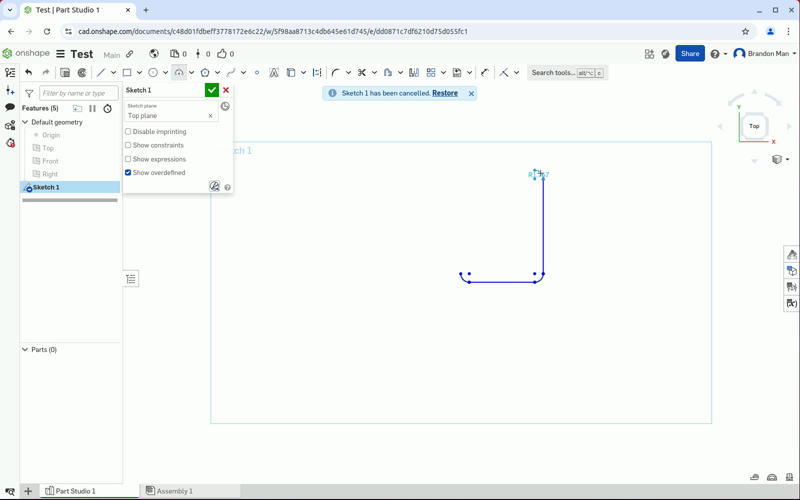
key(esc)
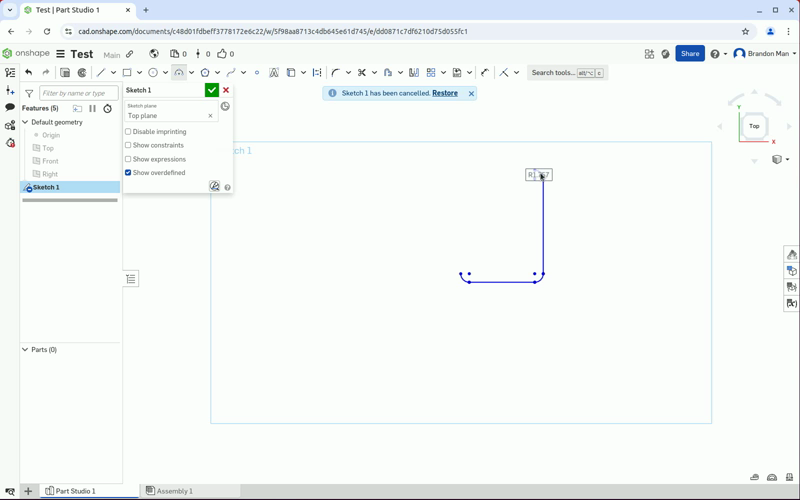
key(l)
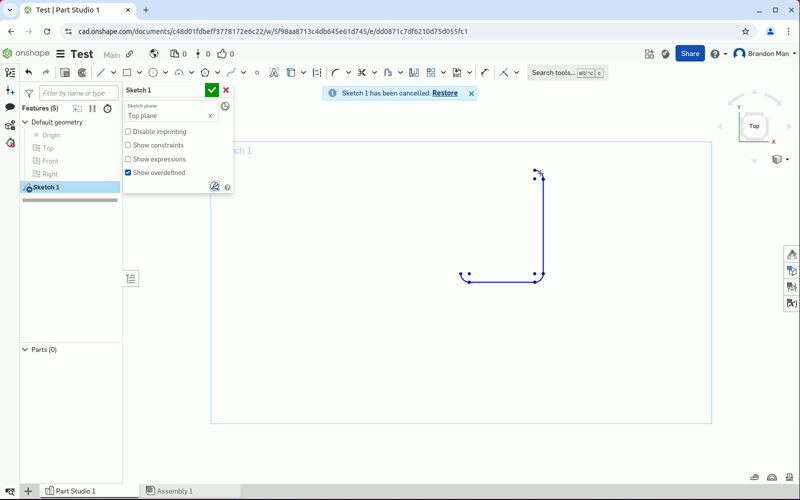
mouse_move(534, 170)
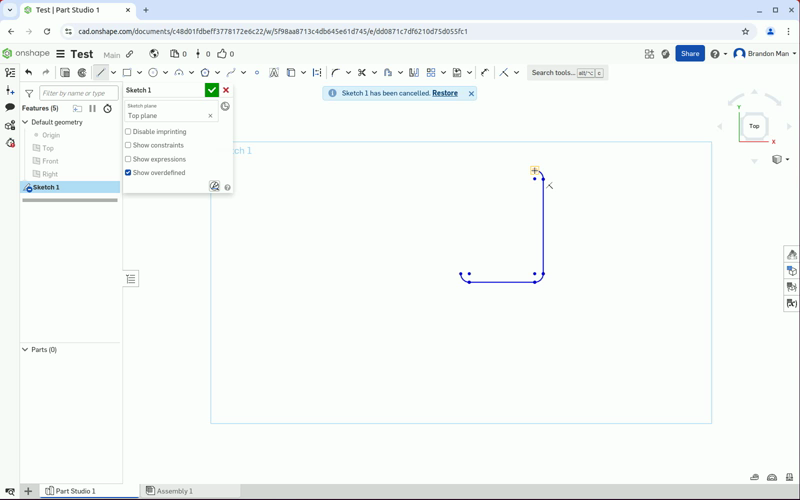
click(534, 170)
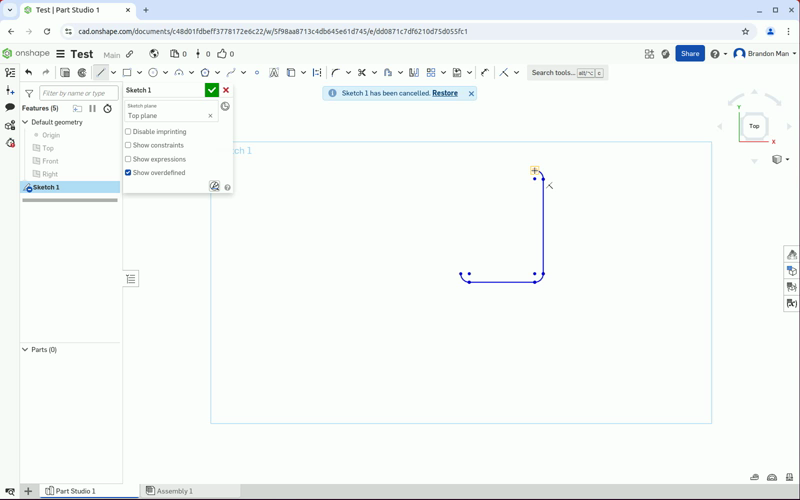
key_down(shift)
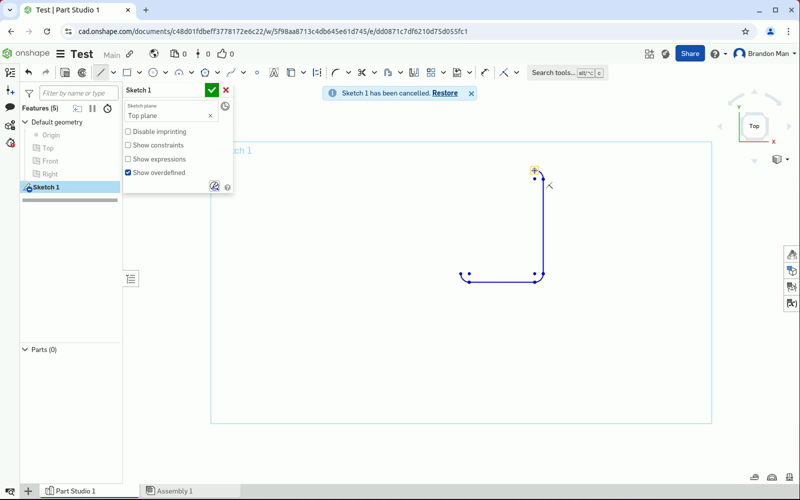
mouse_move(469, 170)
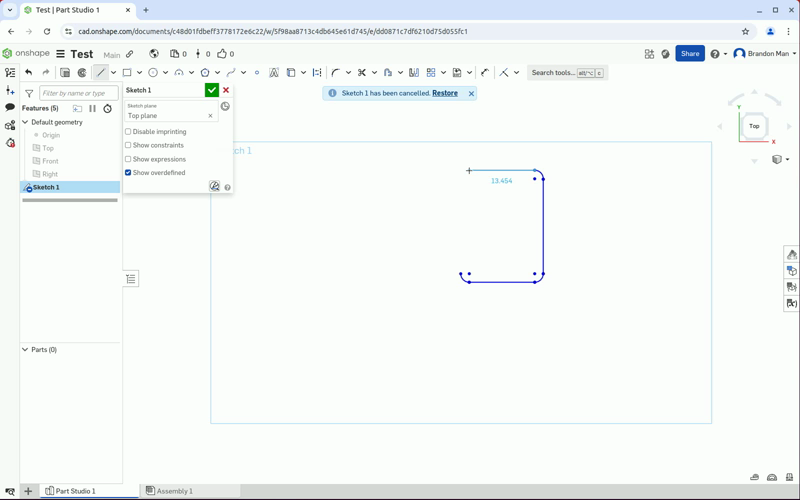
click(469, 170)
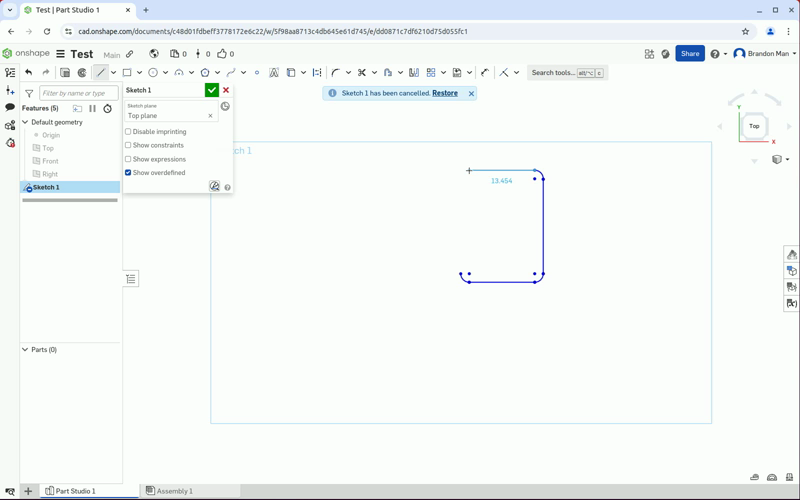
key_up(shift)
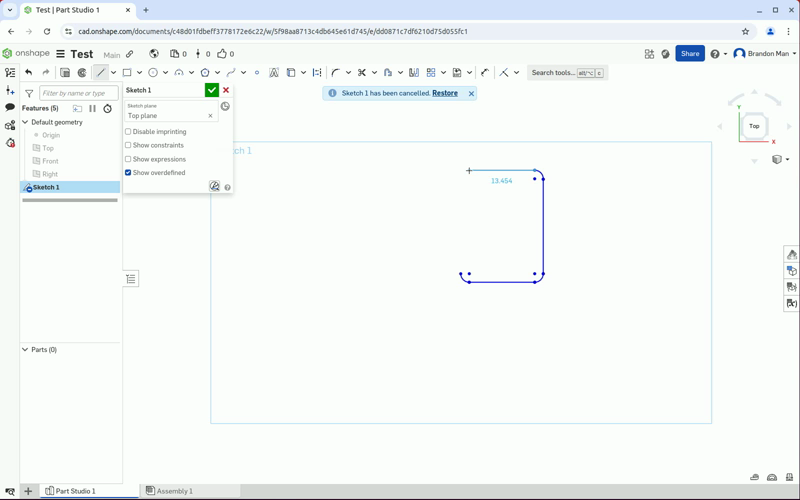
key(esc)
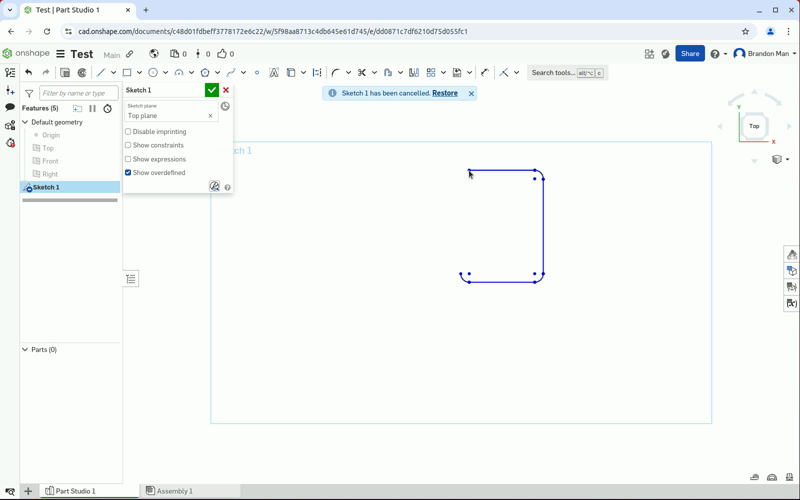
key(a)
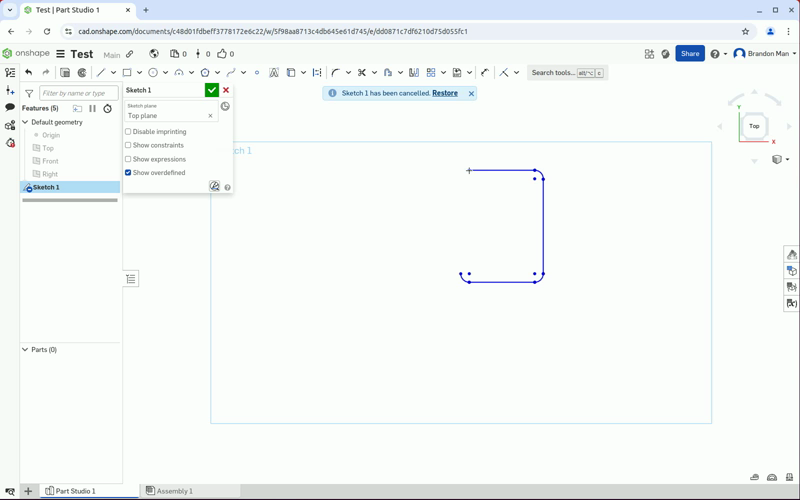
mouse_move(469, 170)
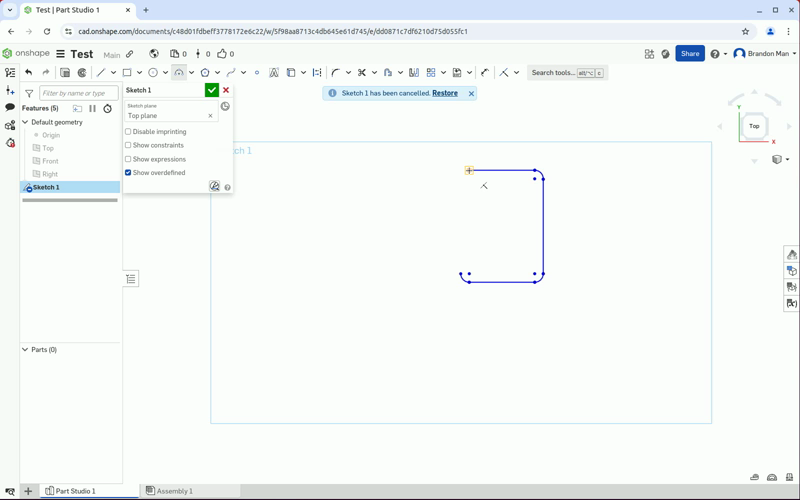
click(469, 170)
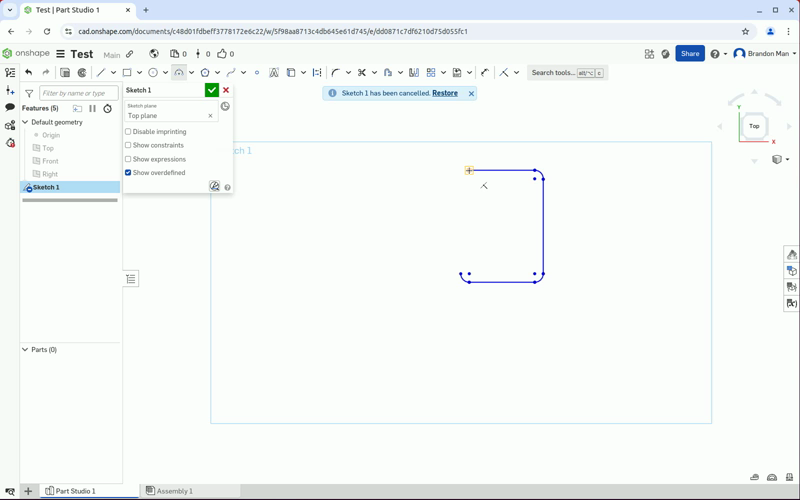
key_down(shift)
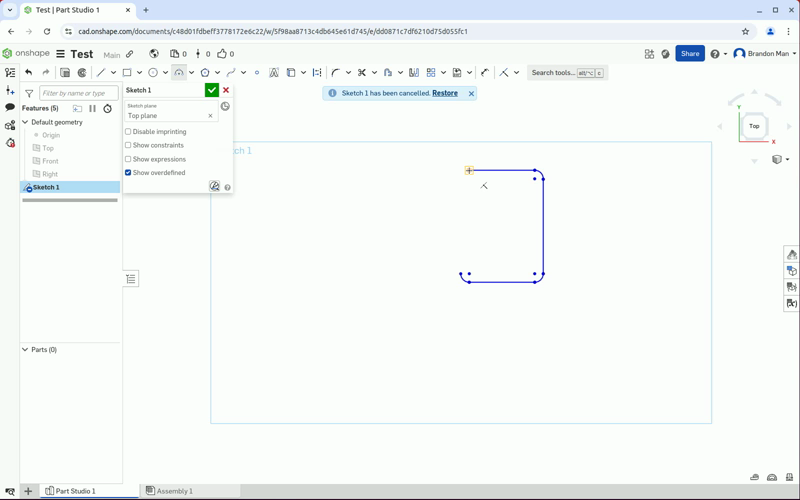
mouse_move(460, 179)
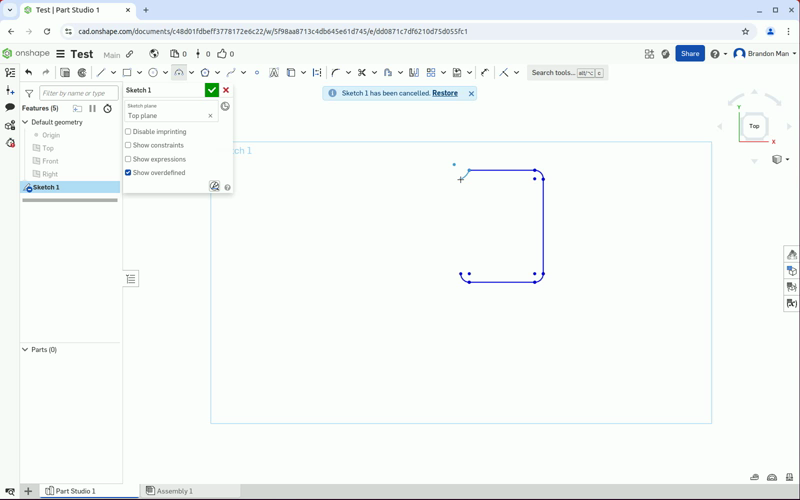
click(460, 179)
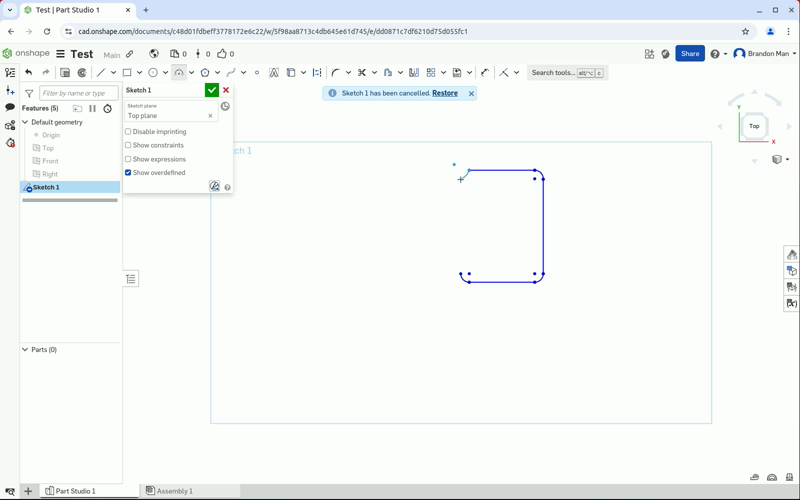
mouse_move(463, 172)
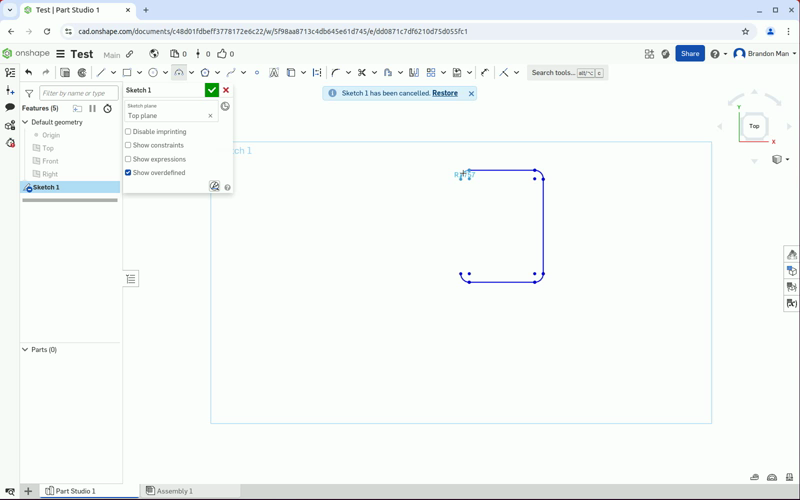
click(463, 172)
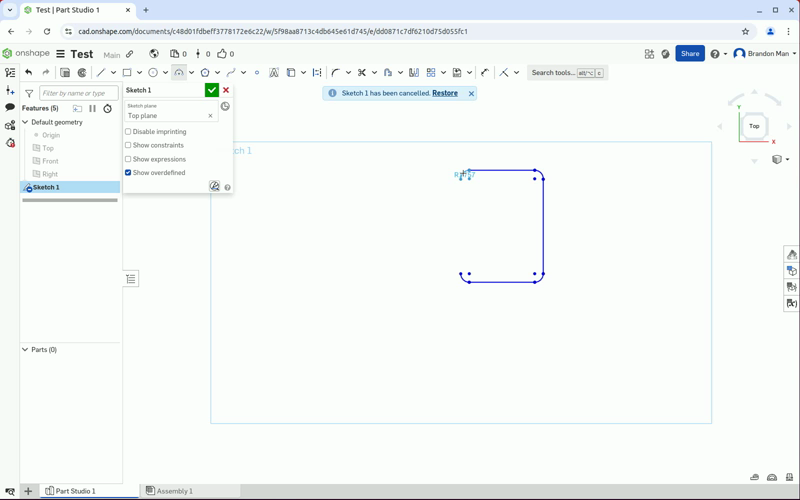
key_up(shift)
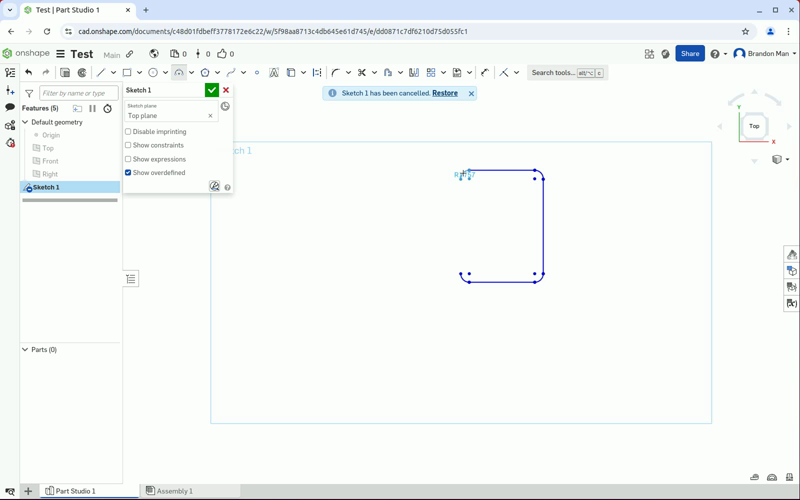
key(esc)
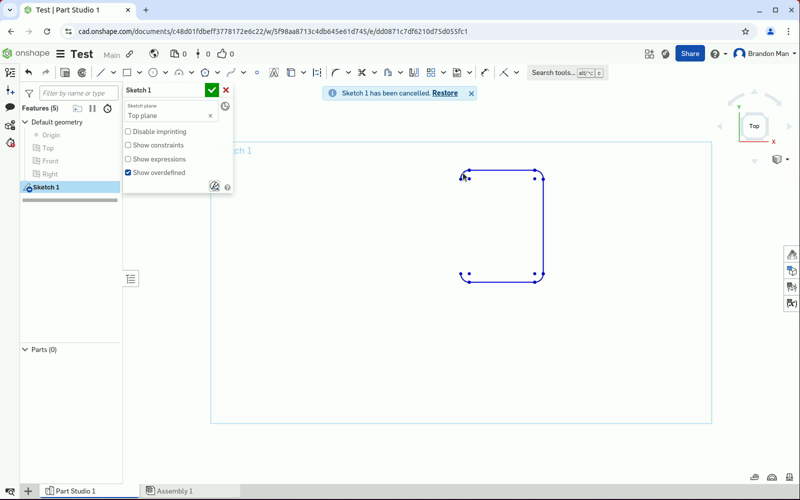
key(l)
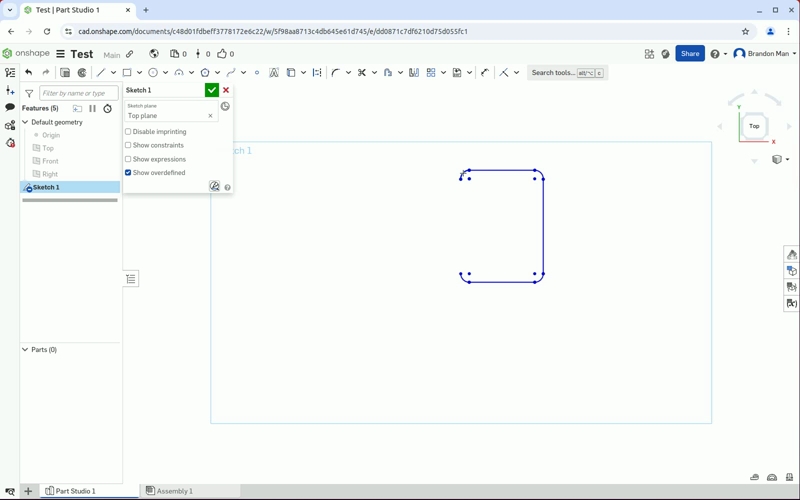
mouse_move(460, 179)
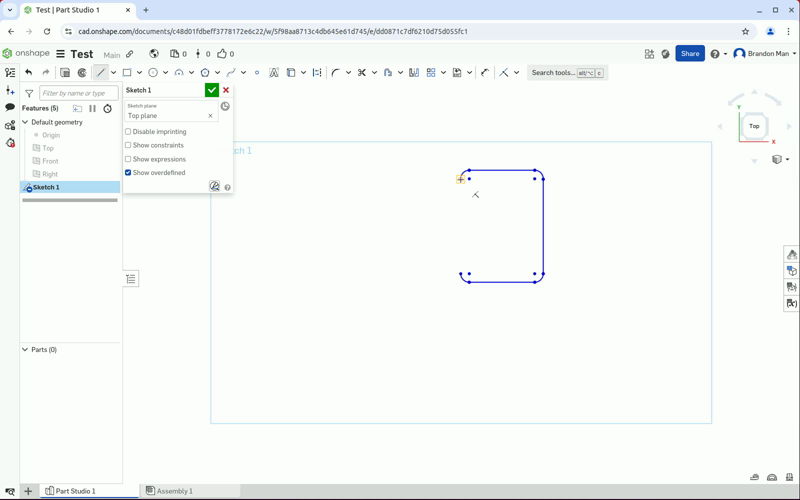
click(460, 179)
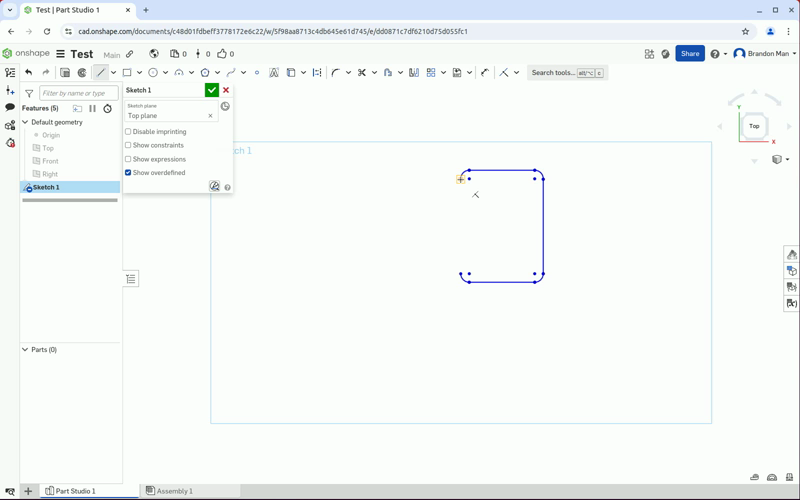
key_down(shift)
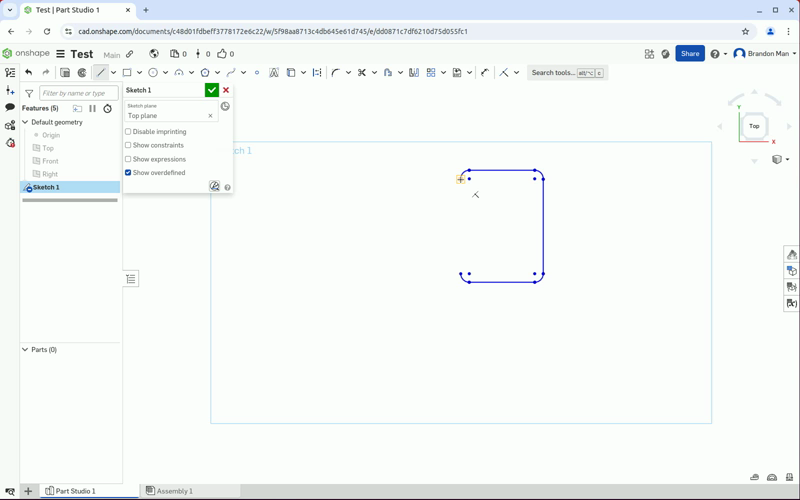
mouse_move(460, 273)
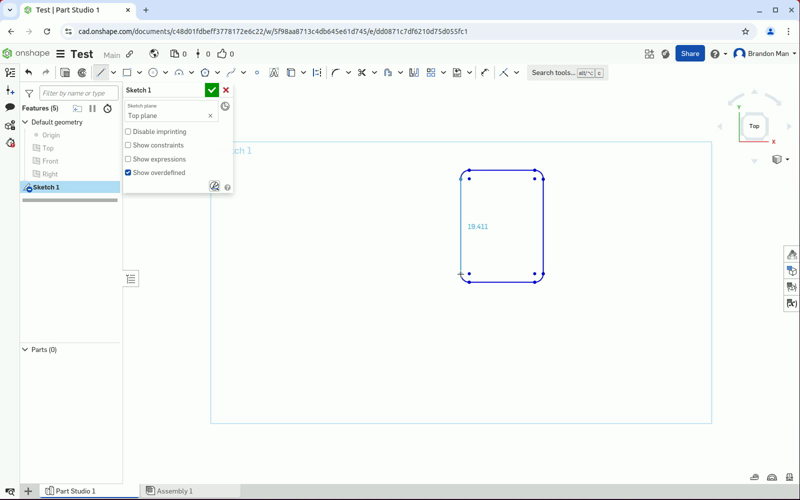
key_up(shift)
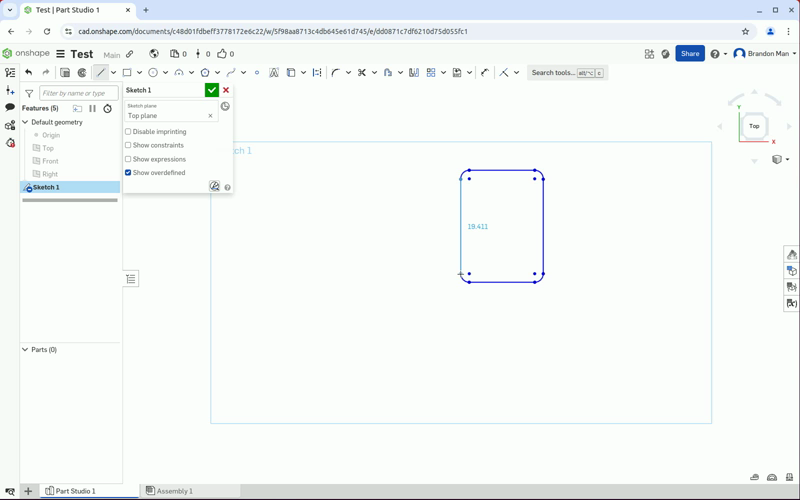
click(460, 273)
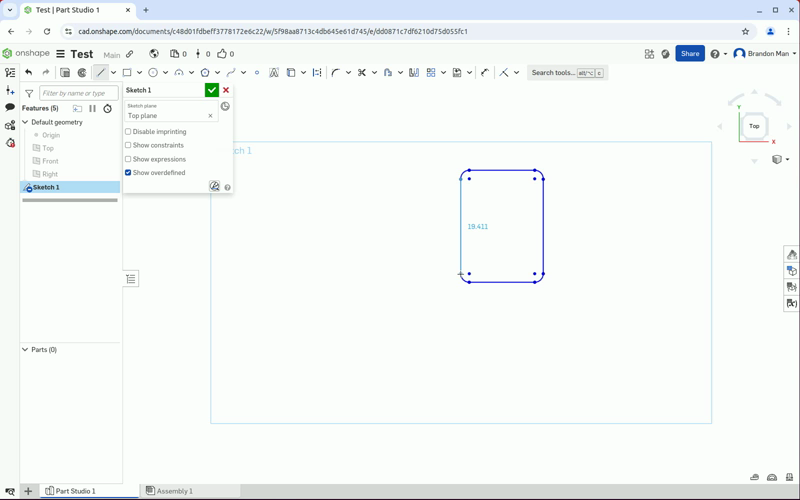
key(esc)
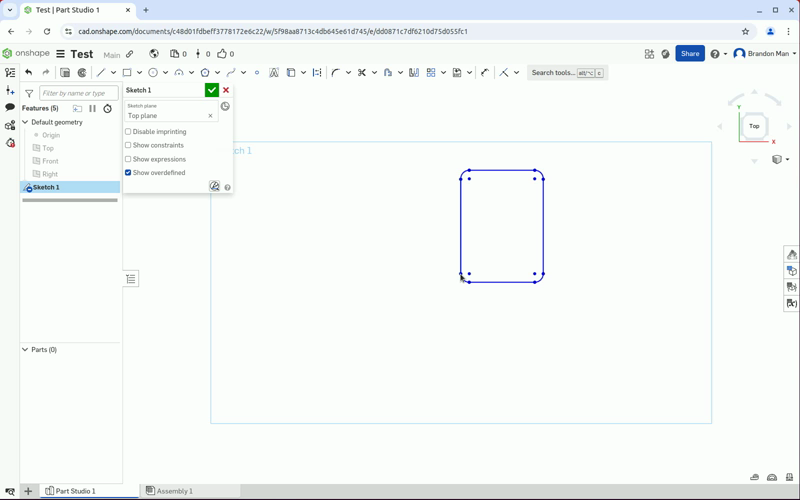
mouse_move(505, 242)
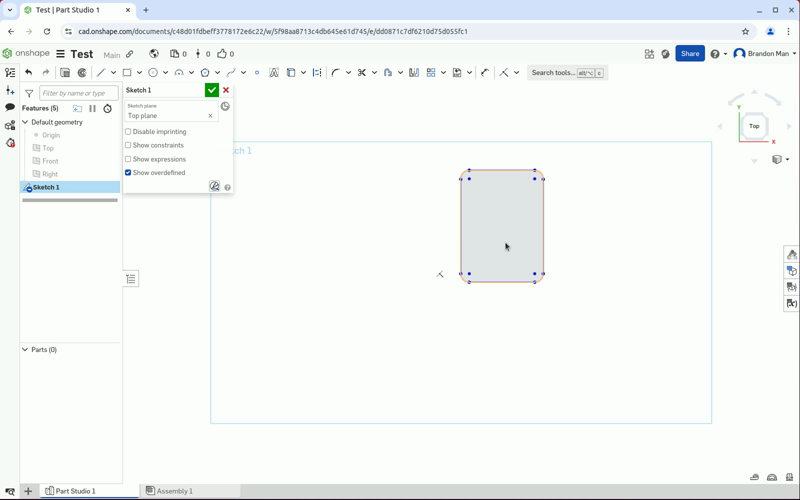
click(505, 242)
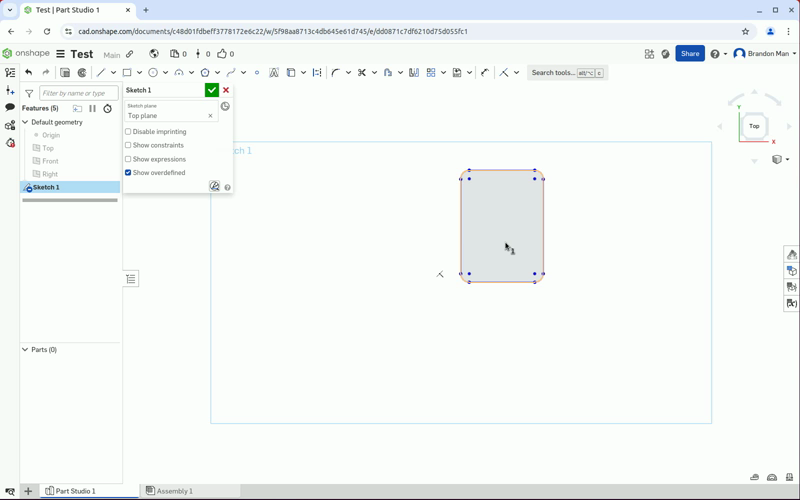
mouse_move(73, 352)
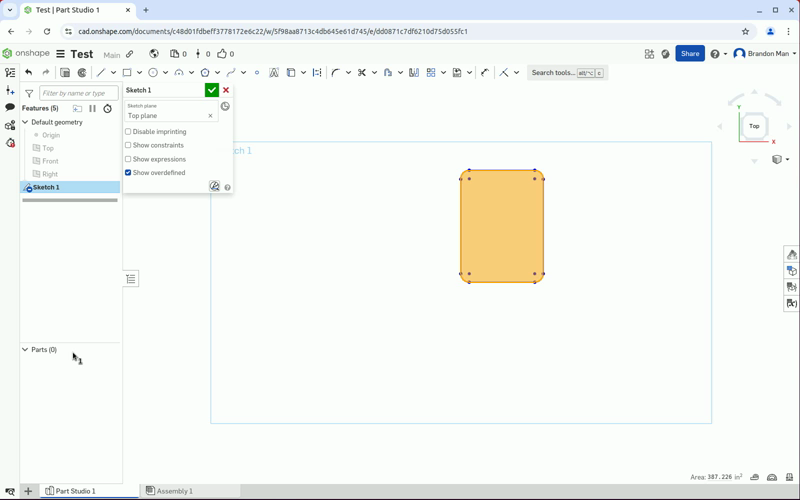
key(shift+y)
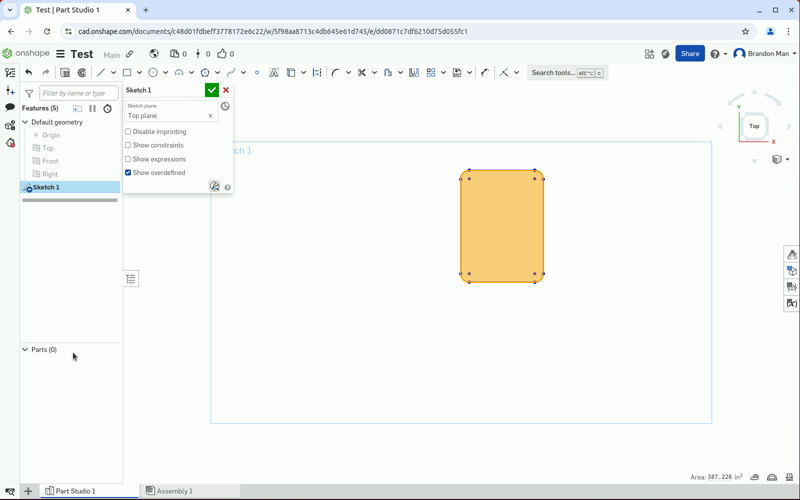
key(shift+e)
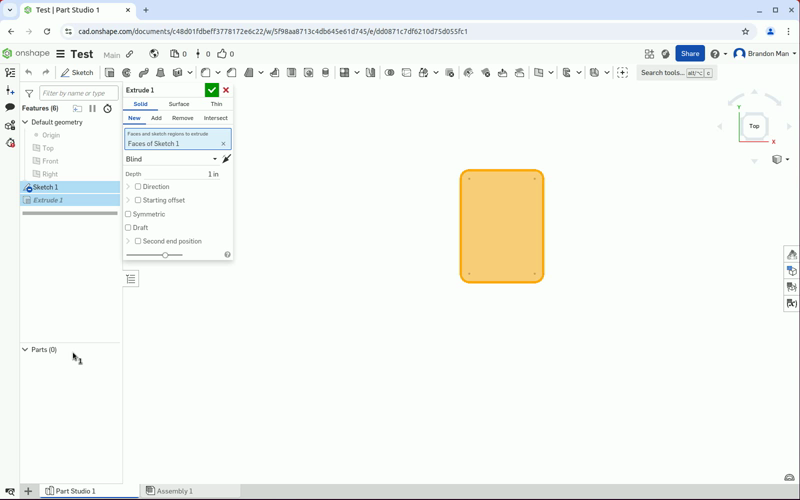
mouse_move(143, 106)
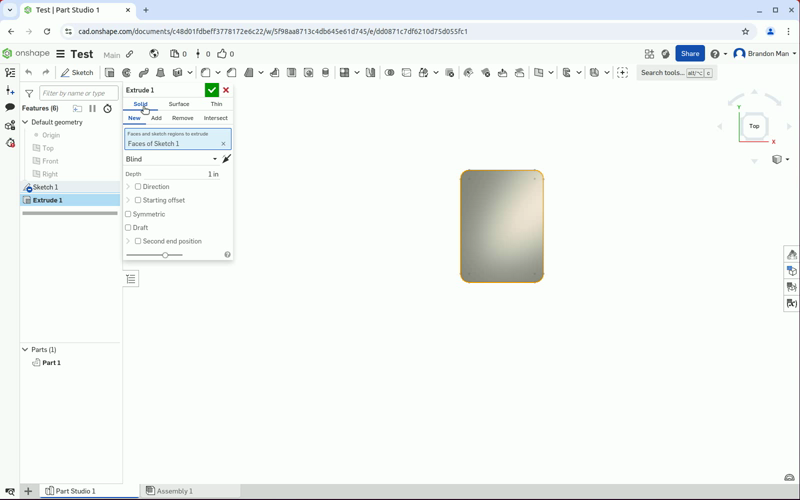
click(143, 106)
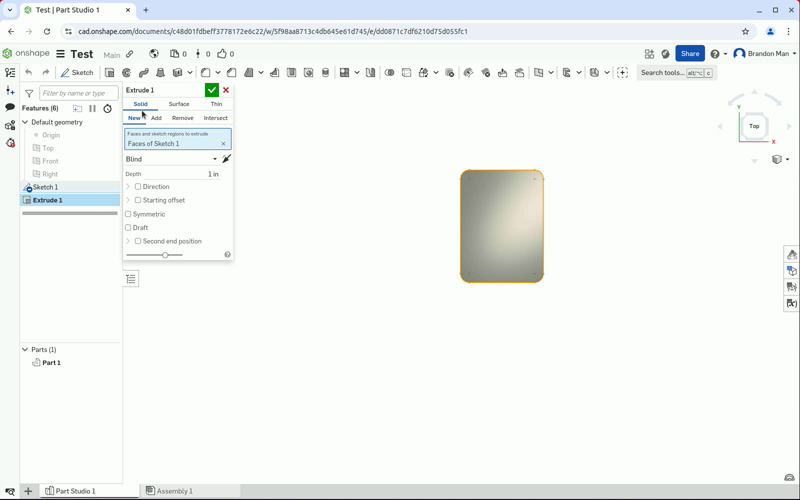
mouse_move(137, 120)
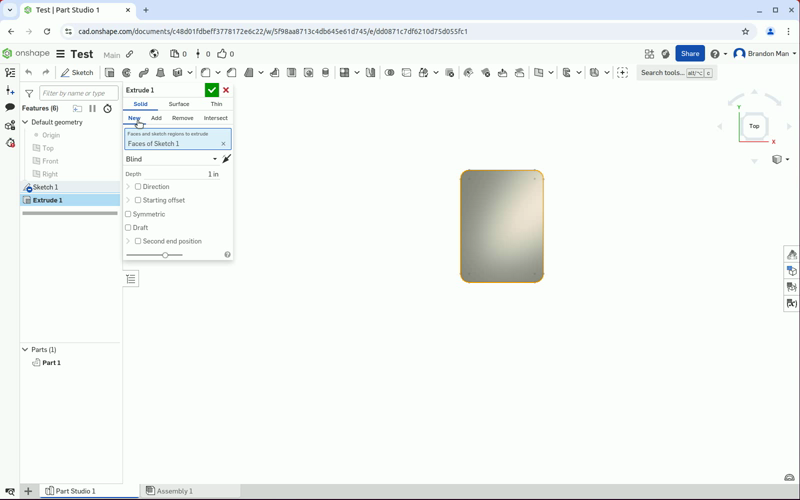
click(137, 120)
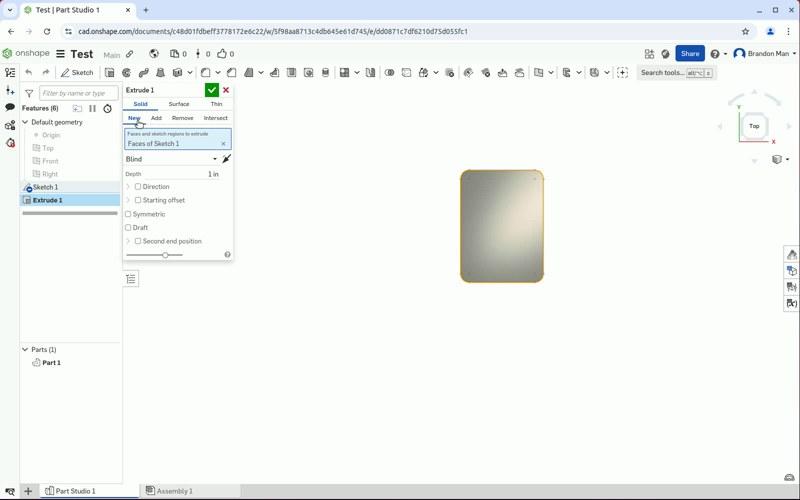
key(tab, 4)
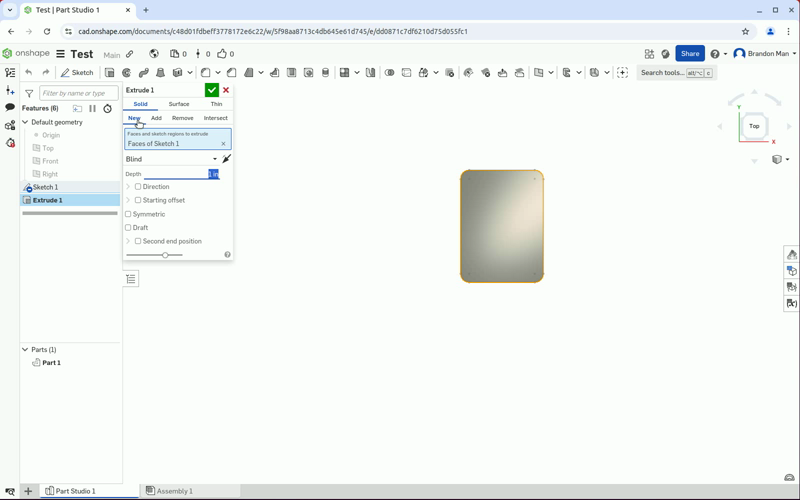
text(14.683)
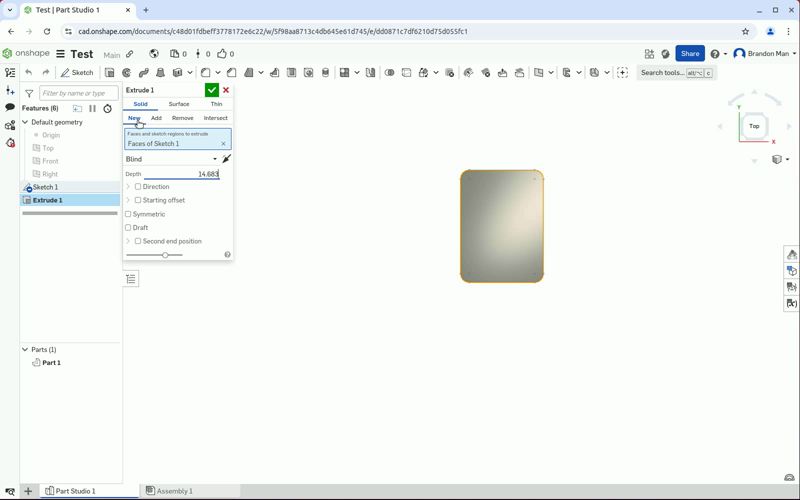
key(enter)
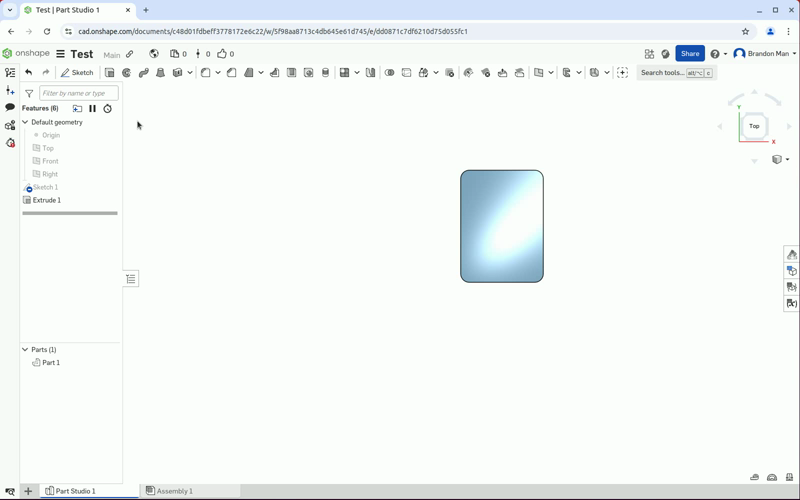
key(shift+h)
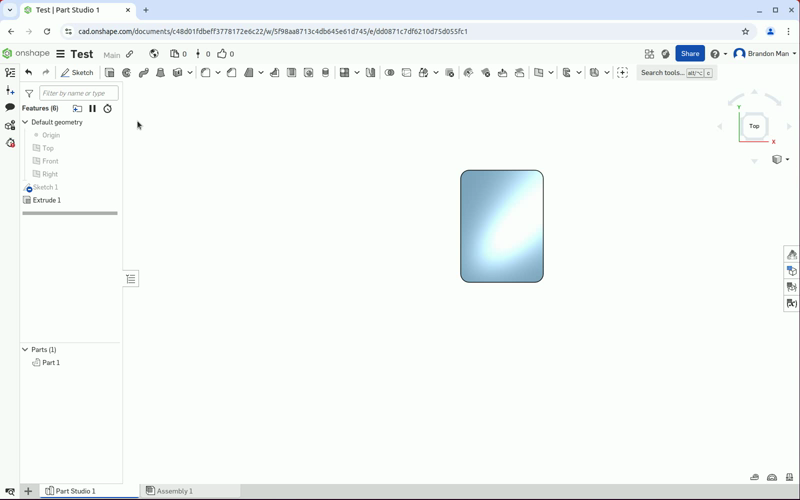
key(shift+h)
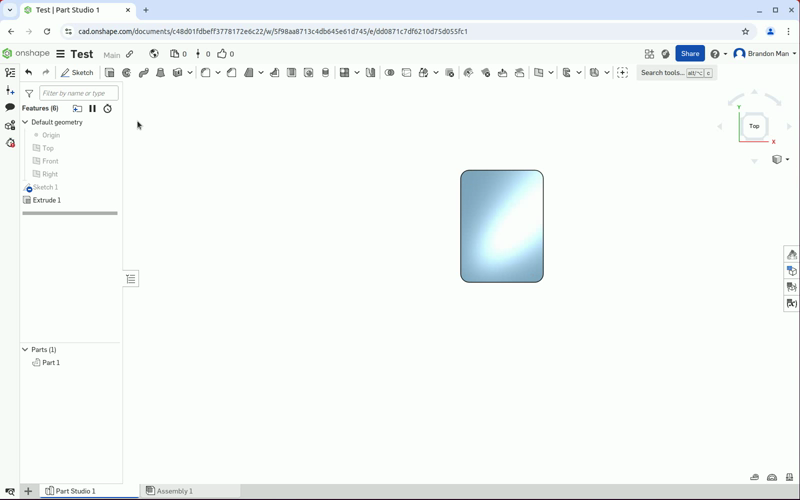
mouse_move(73, 189)
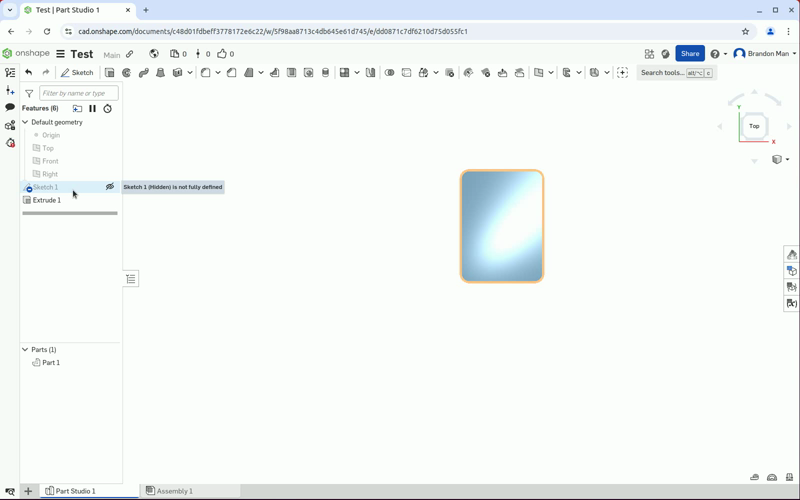
click(73, 189)
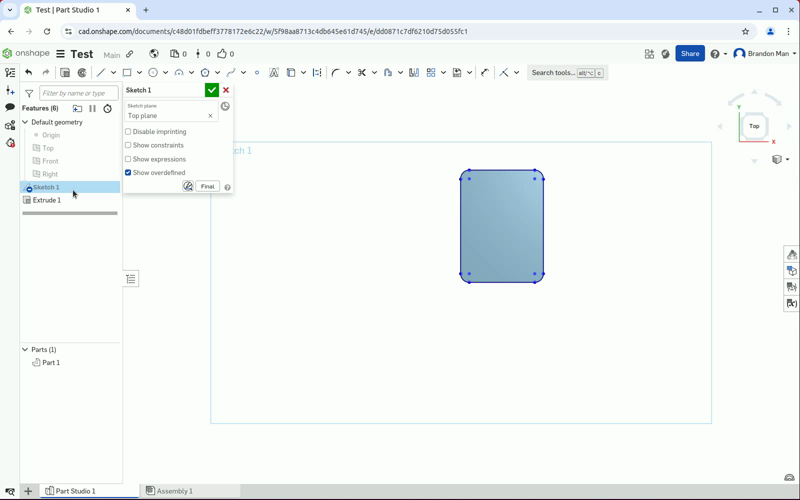
mouse_move(229, 92)
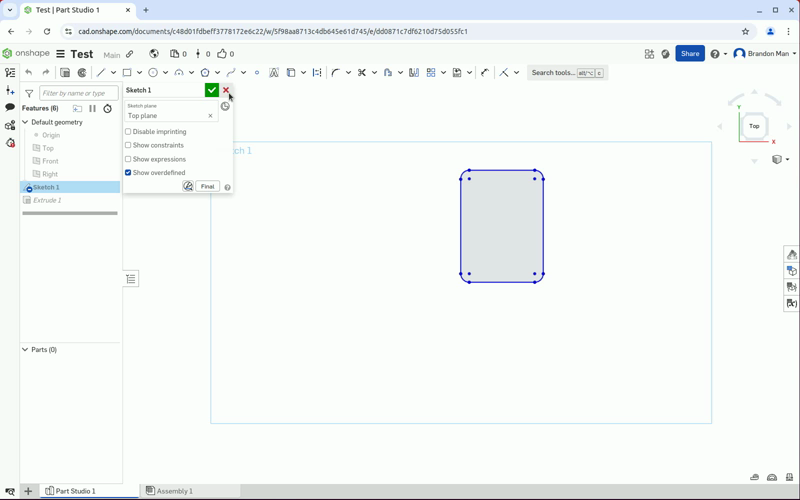
click(229, 92)
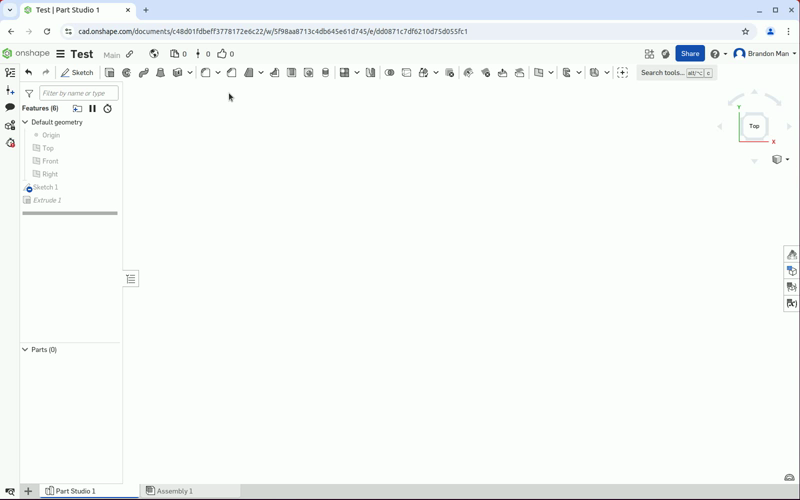
mouse_move(541, 75)
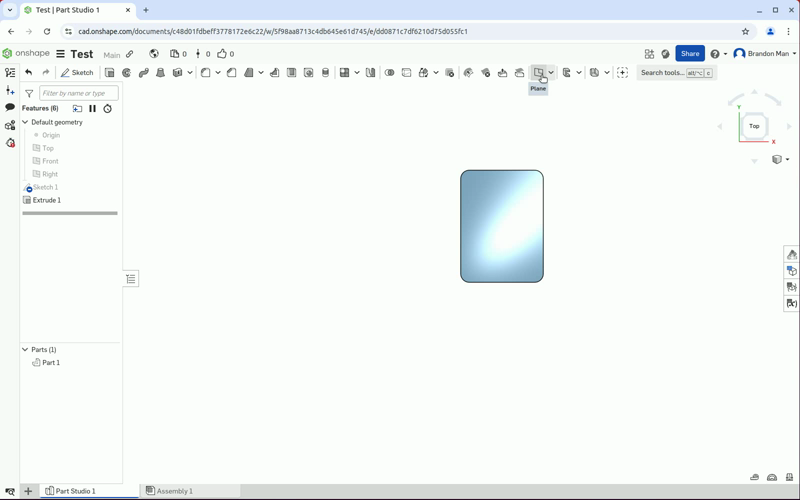
click(541, 75)
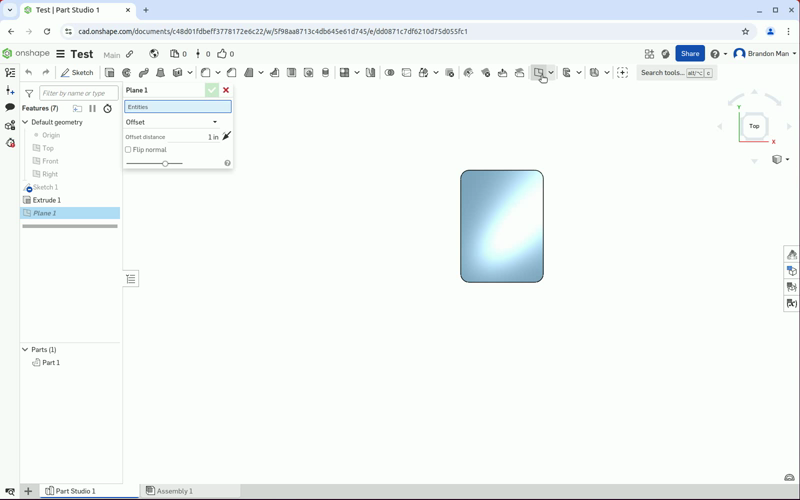
mouse_move(73, 150)
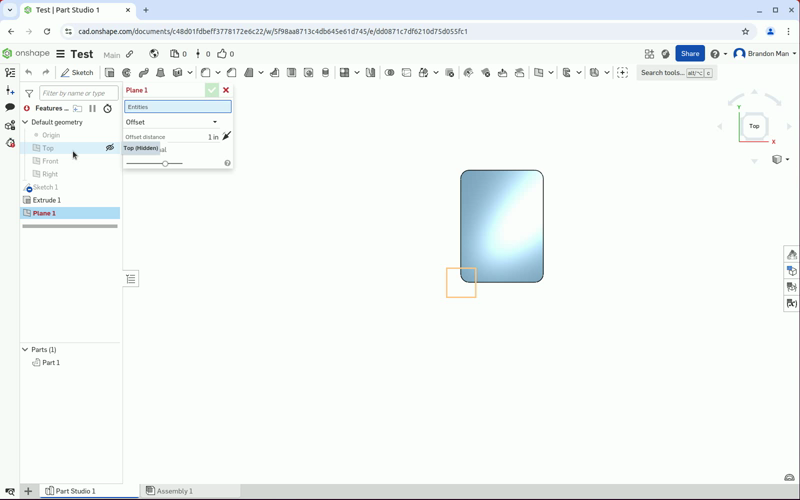
click(73, 150)
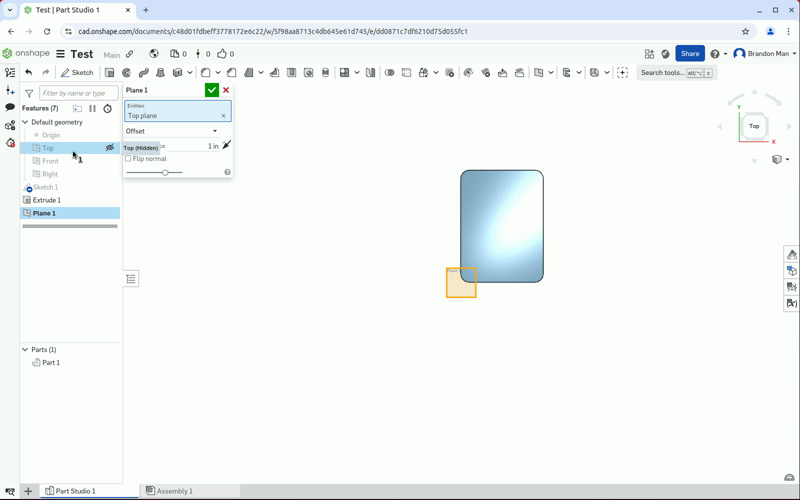
key(tab, 2)
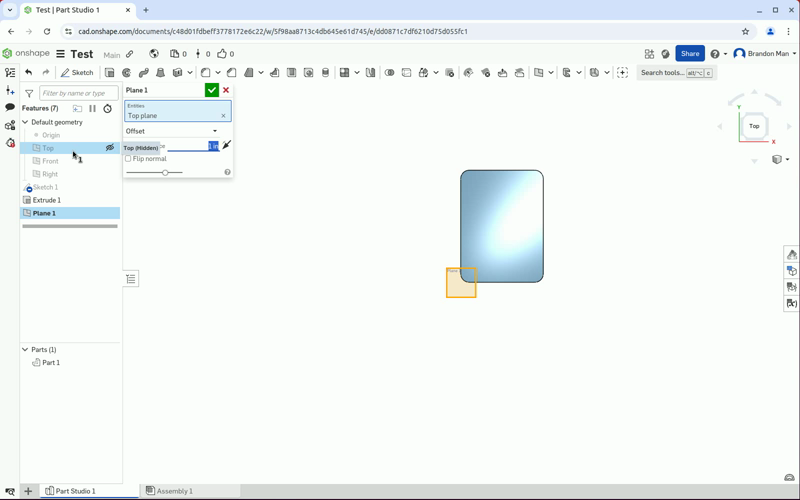
text(14.697)
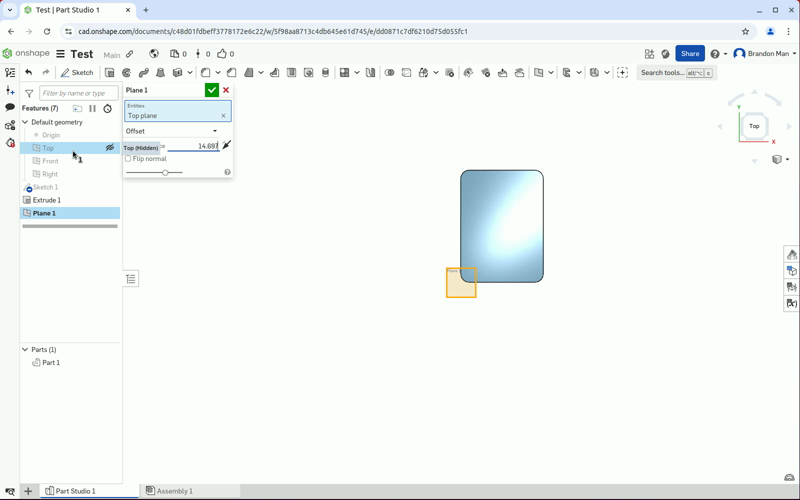
key(enter, 2)
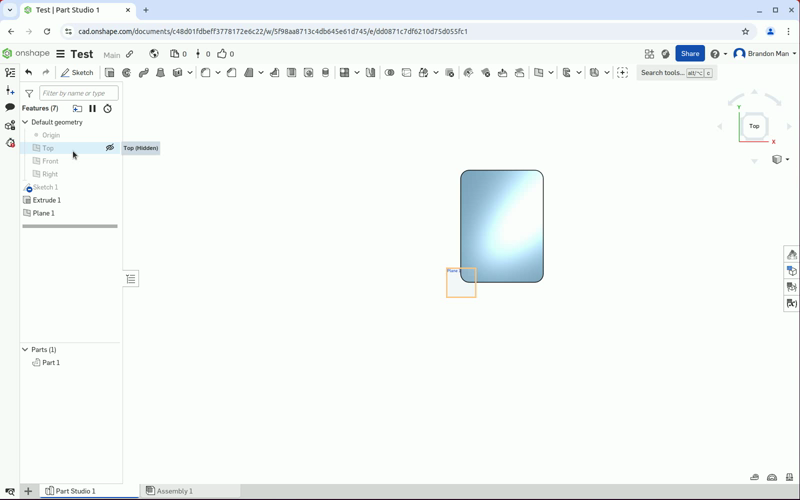
key(shift+s)
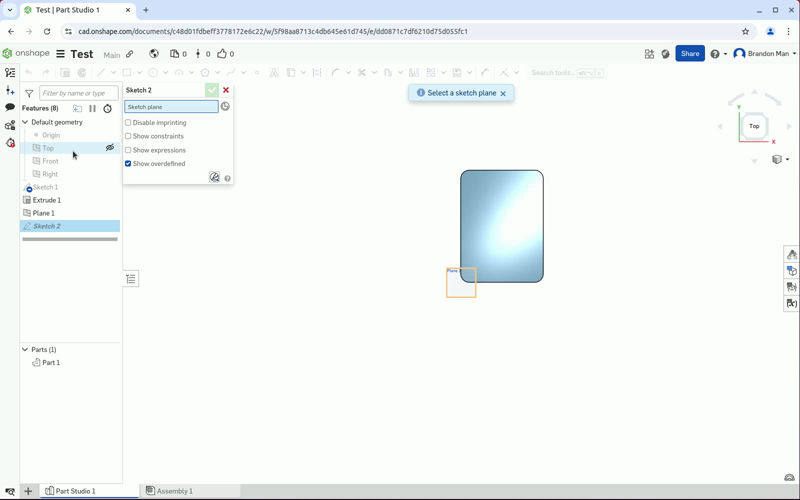
mouse_move(73, 215)
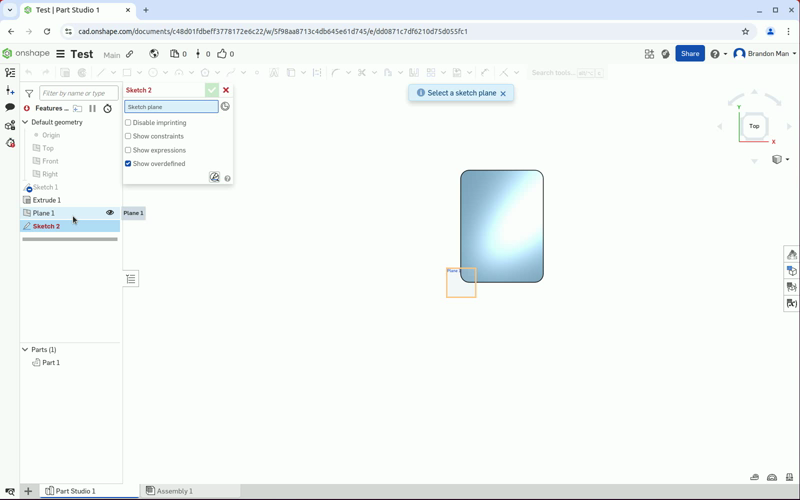
click(73, 215)
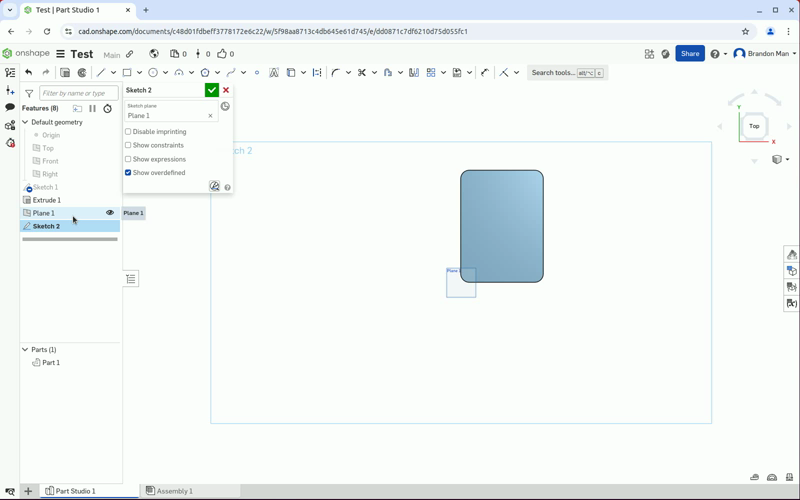
mouse_move(73, 352)
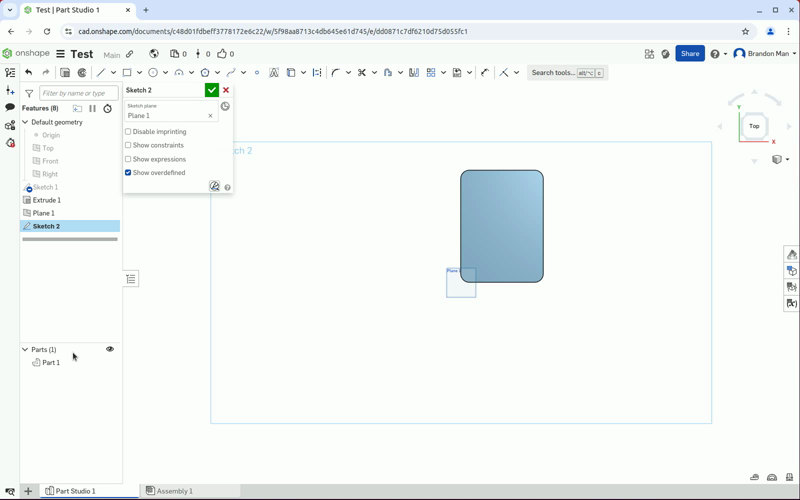
key(y)
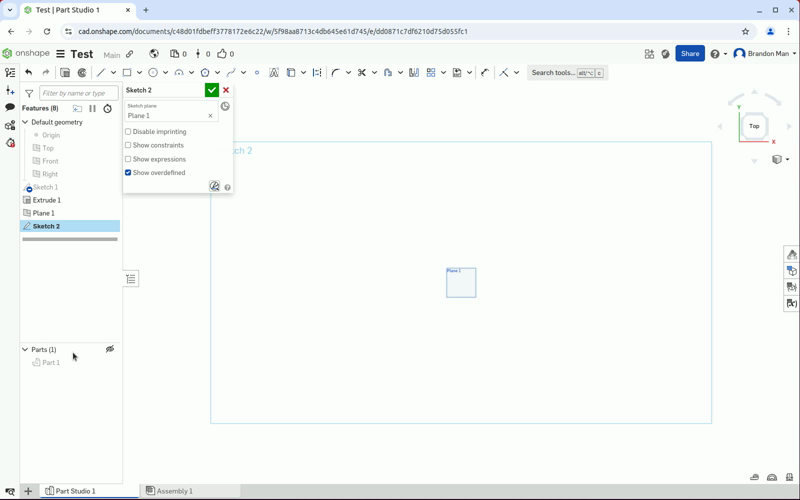
key(a)
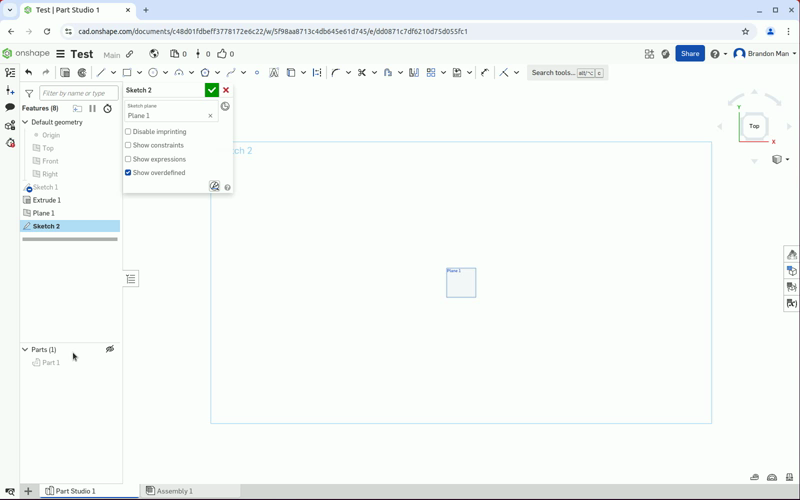
key_down(shift)
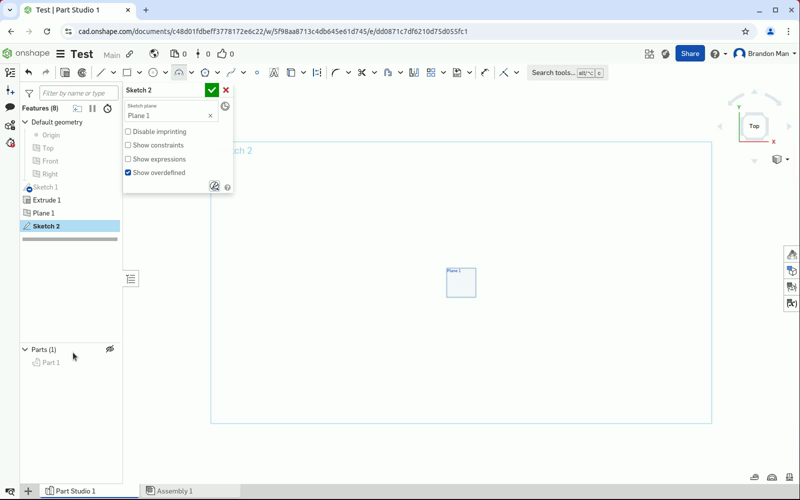
mouse_move(466, 267)
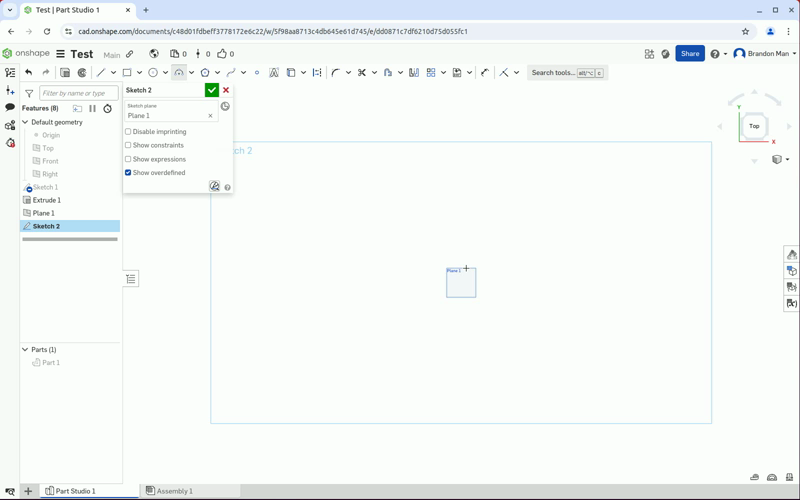
click(466, 267)
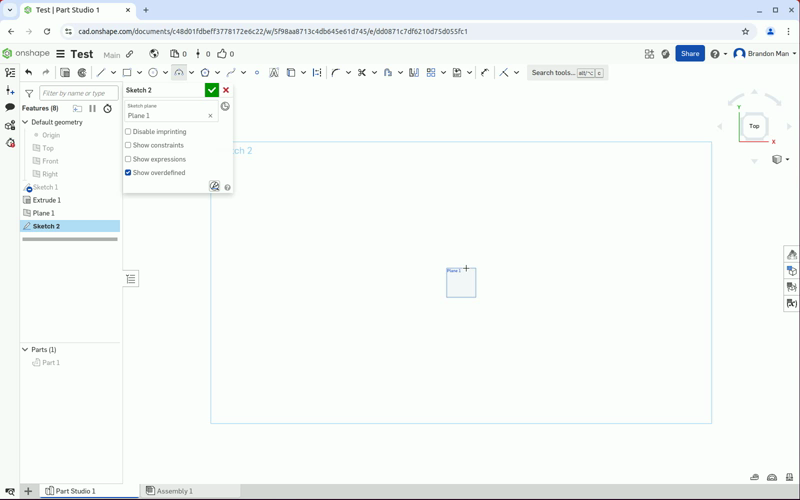
key_up(shift)
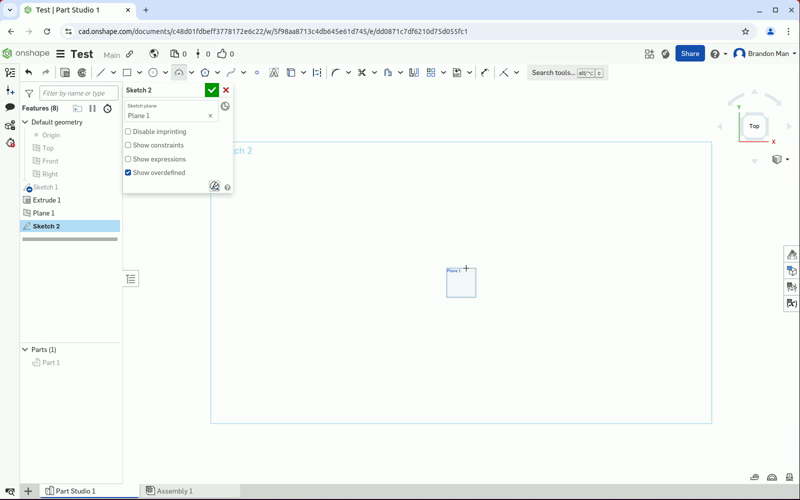
key_down(shift)
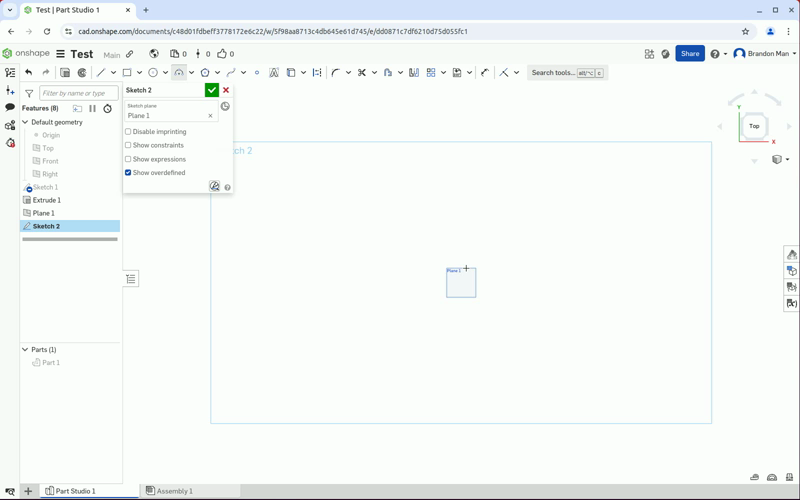
mouse_move(475, 276)
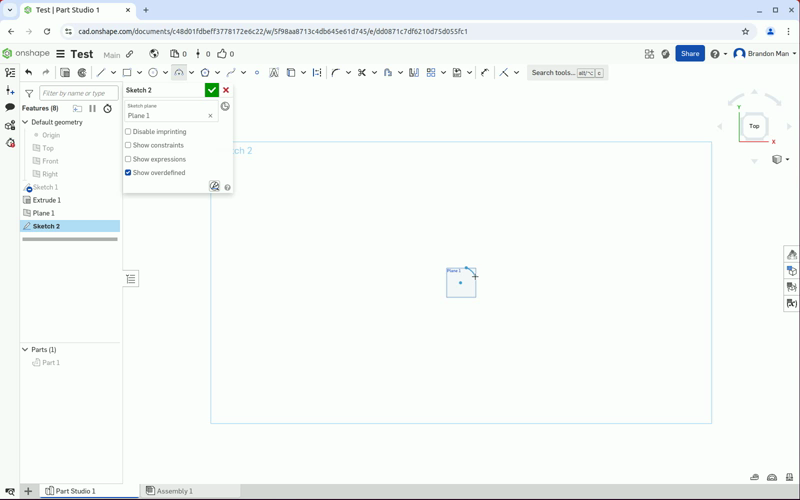
click(475, 276)
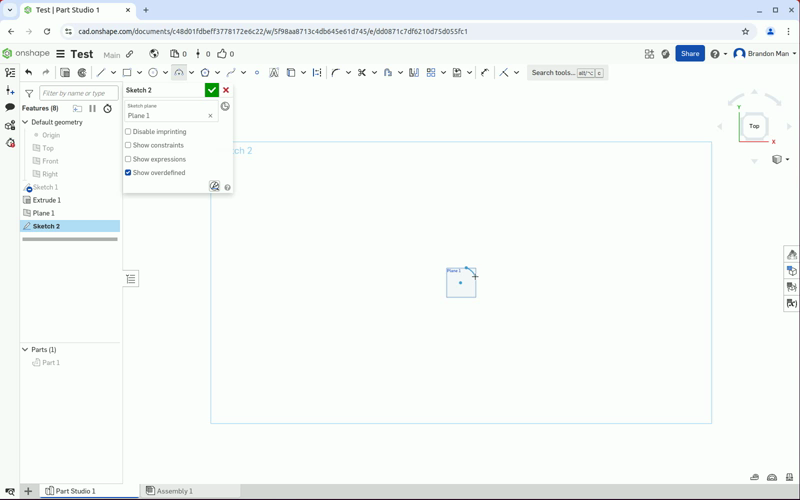
mouse_move(469, 273)
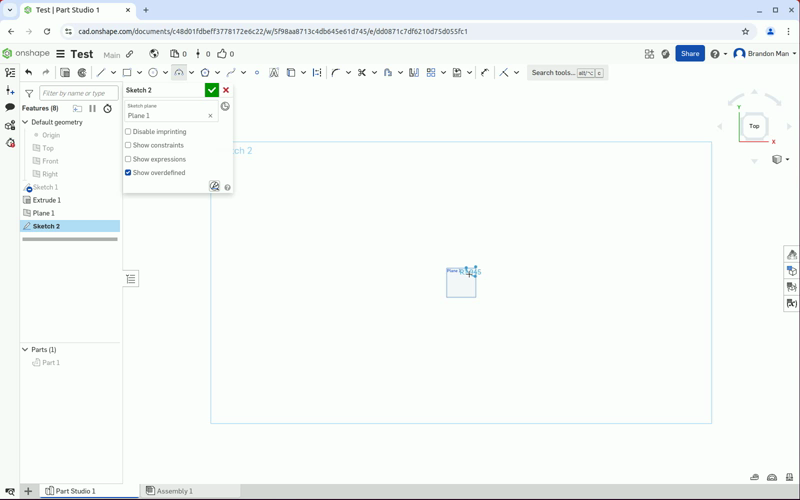
click(469, 273)
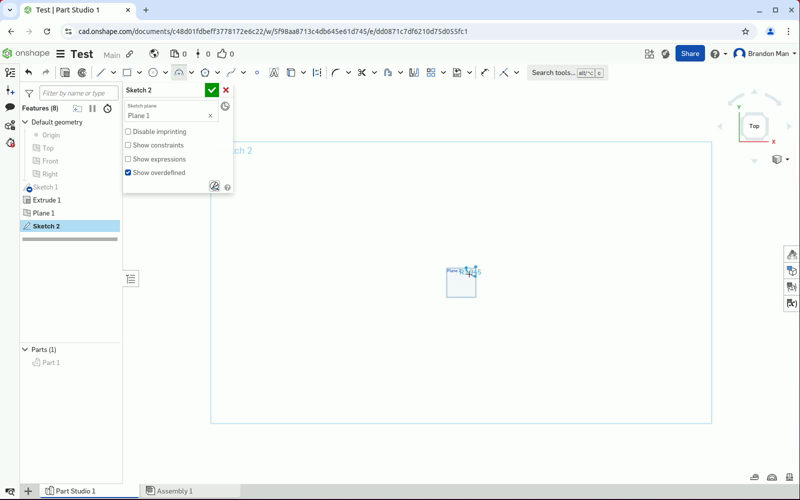
key_up(shift)
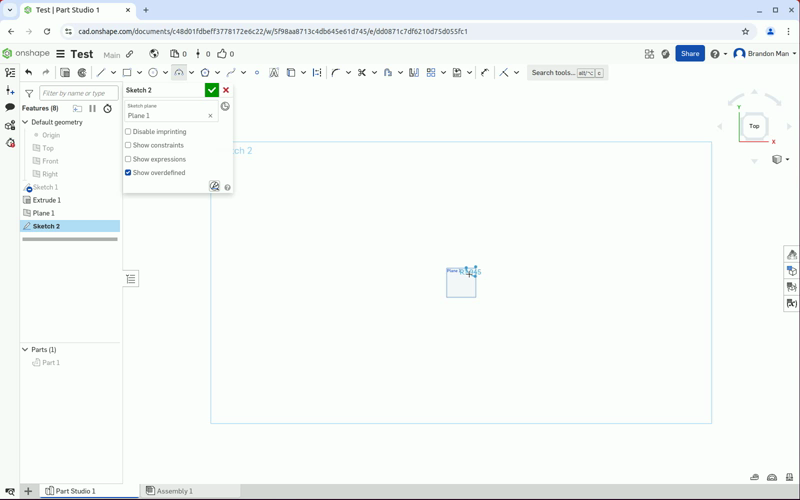
key(esc)
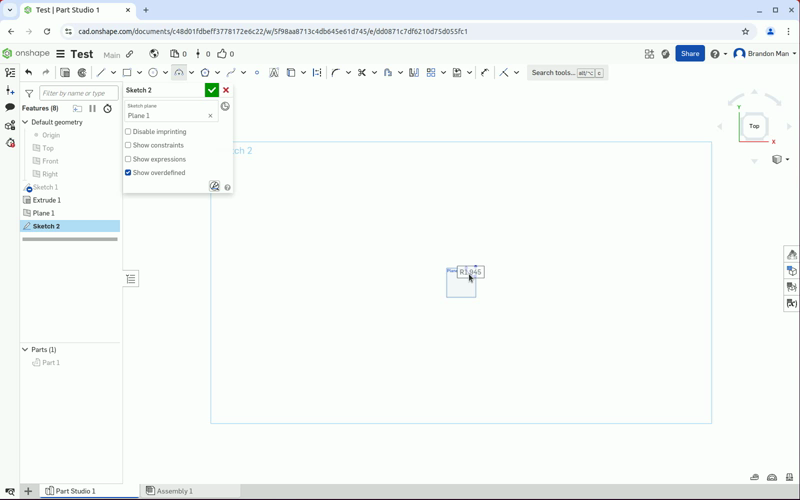
key(l)
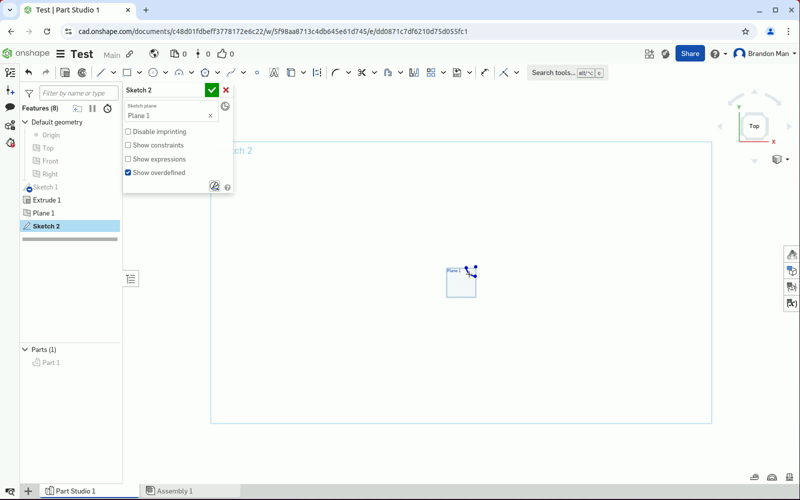
mouse_move(475, 276)
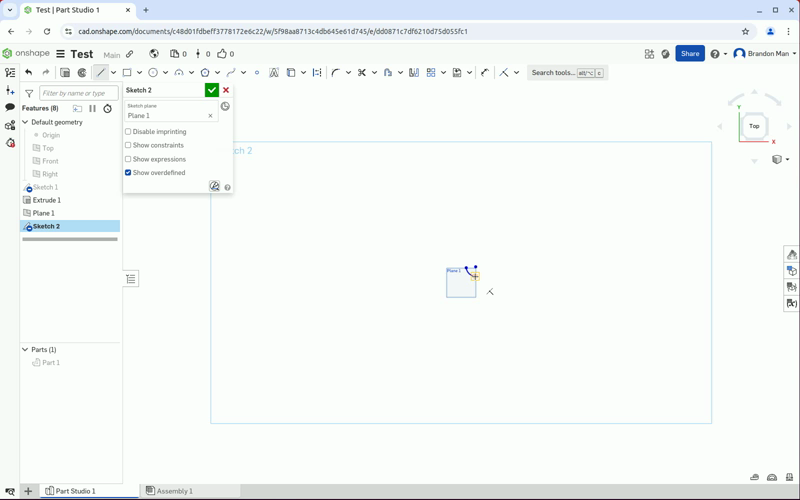
click(475, 276)
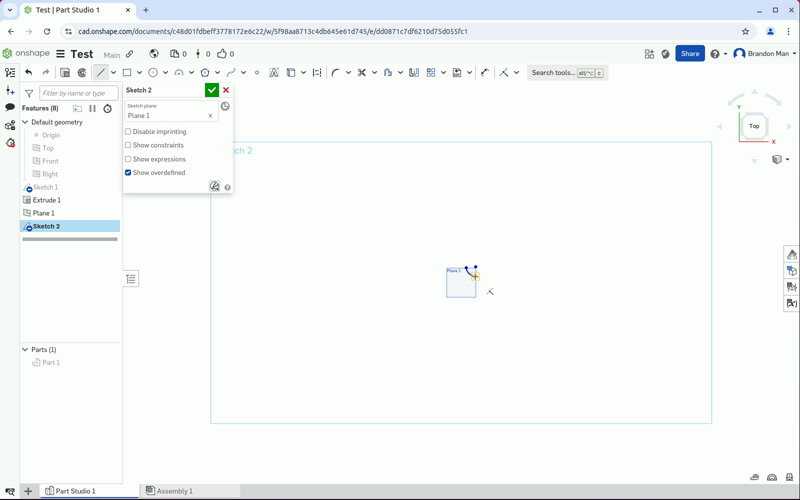
key_down(shift)
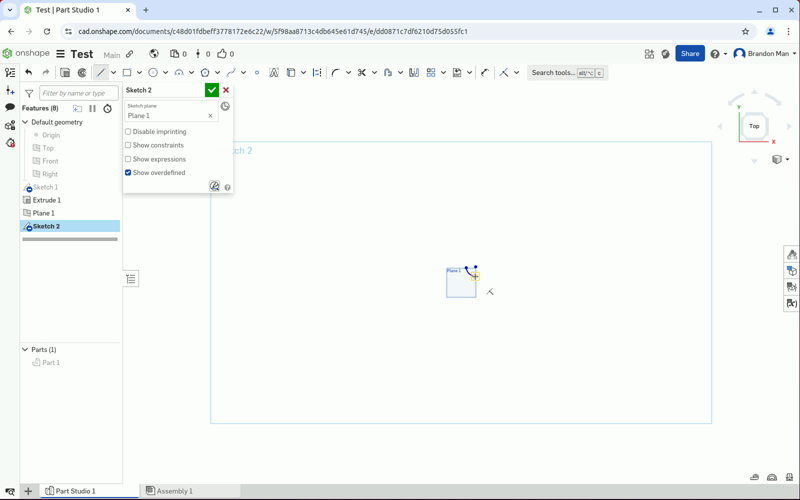
mouse_move(505, 276)
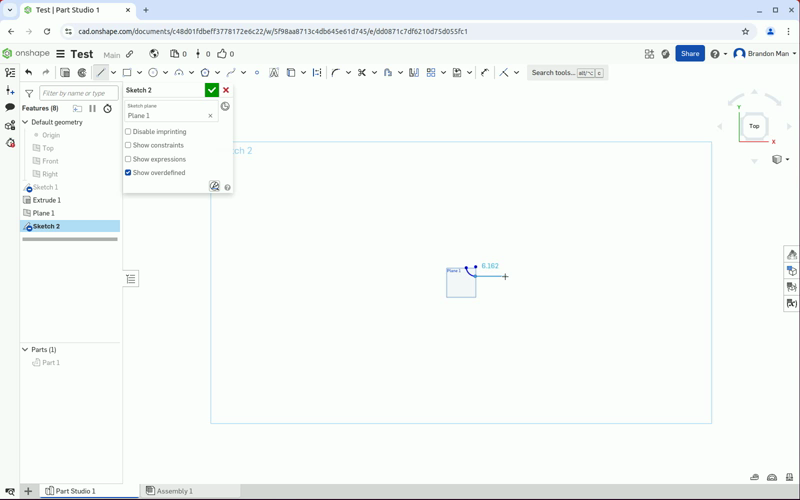
mouse_move(528, 276)
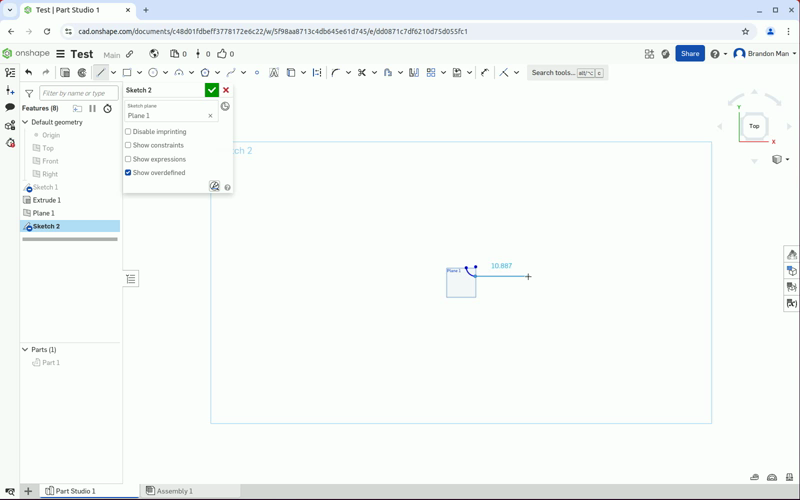
click(528, 276)
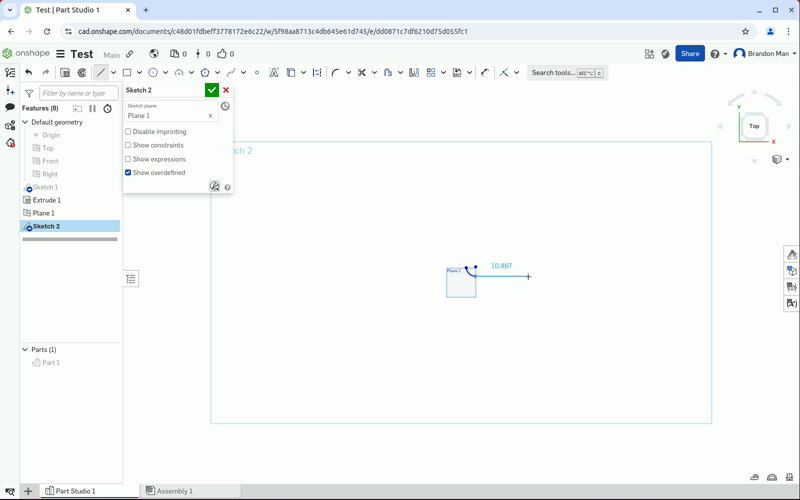
key_up(shift)
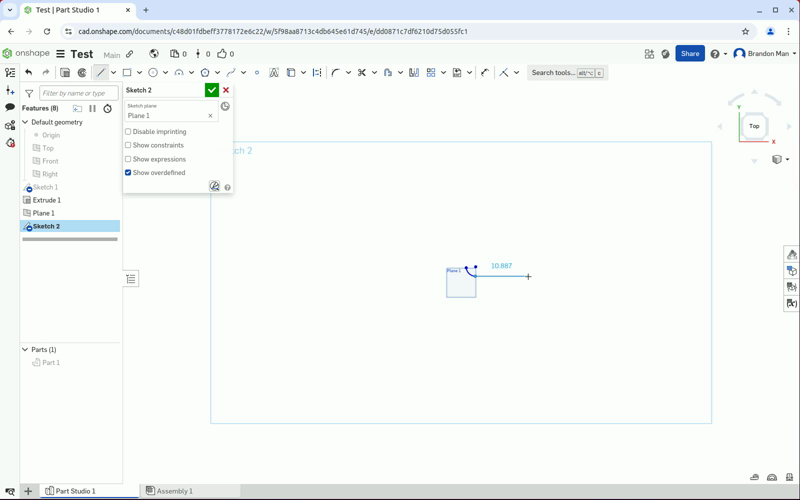
key(esc)
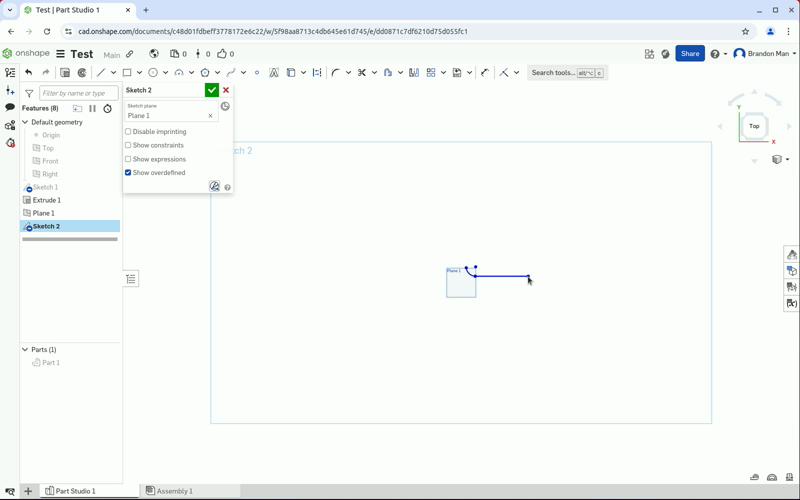
key(a)
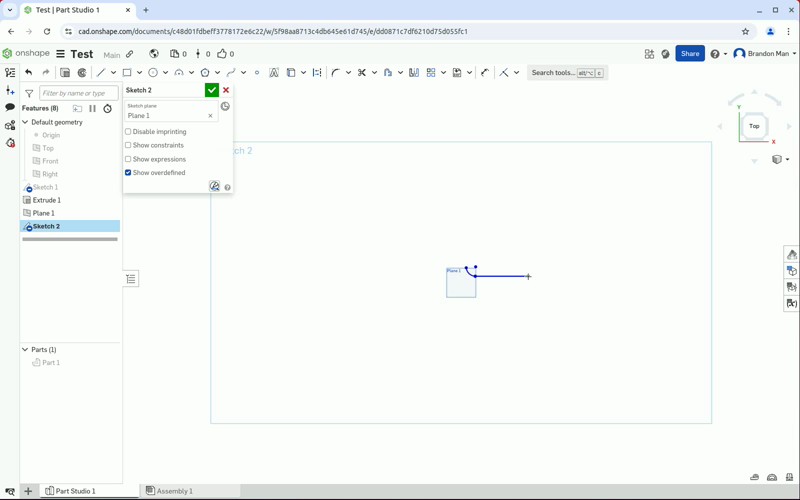
mouse_move(528, 276)
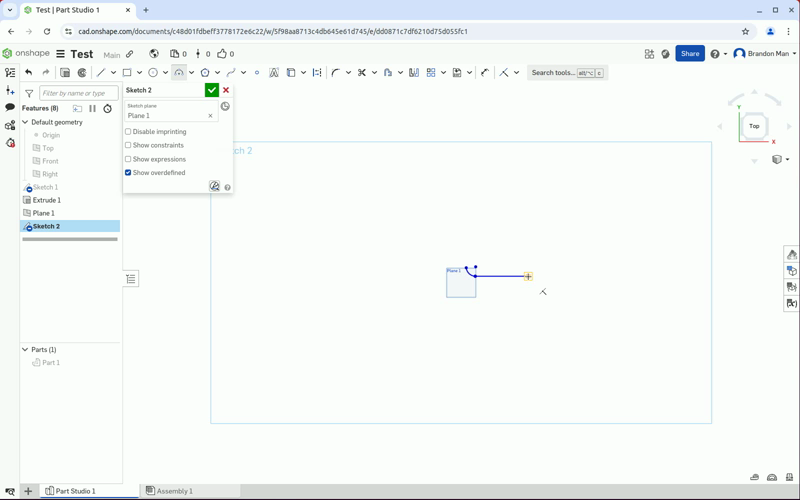
click(528, 276)
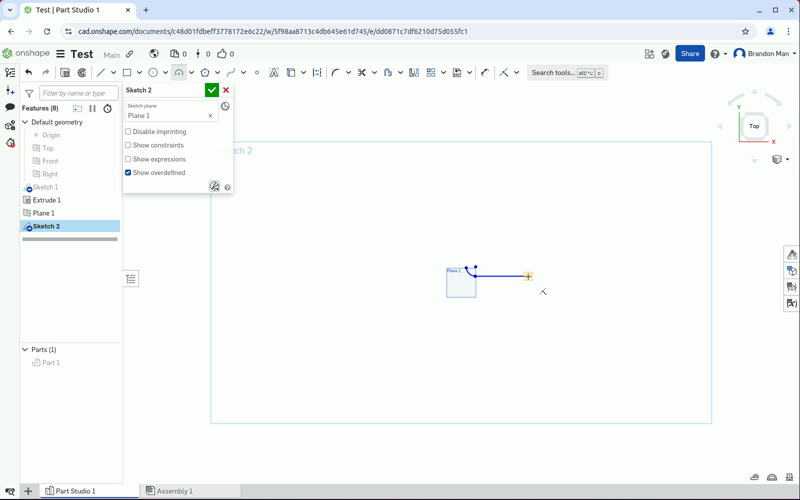
key_down(shift)
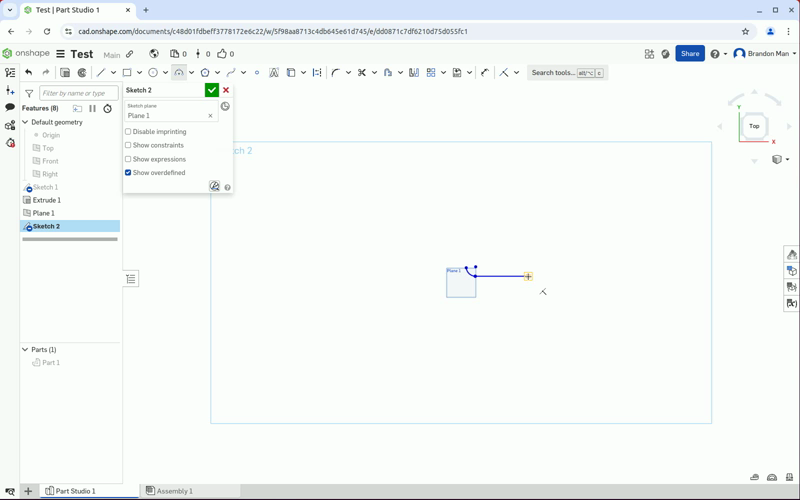
mouse_move(537, 267)
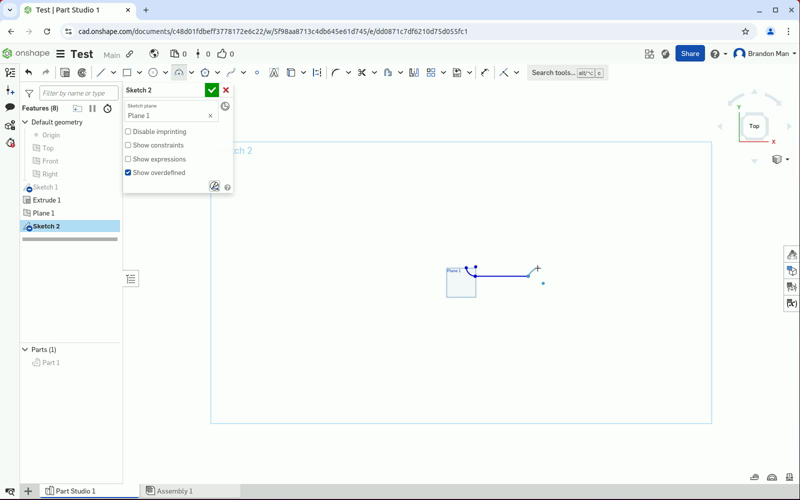
click(537, 267)
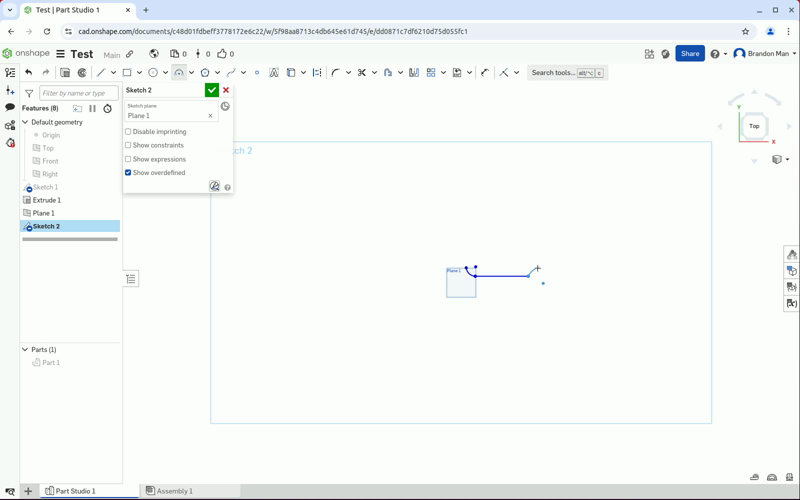
mouse_move(534, 273)
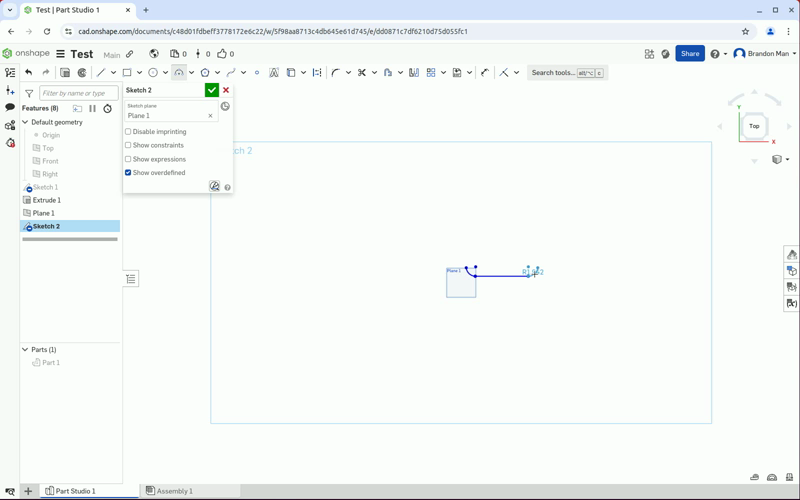
click(534, 273)
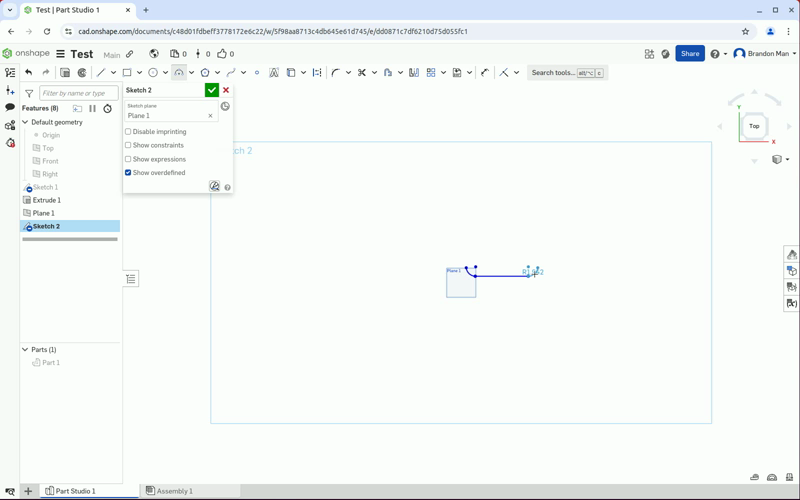
key_up(shift)
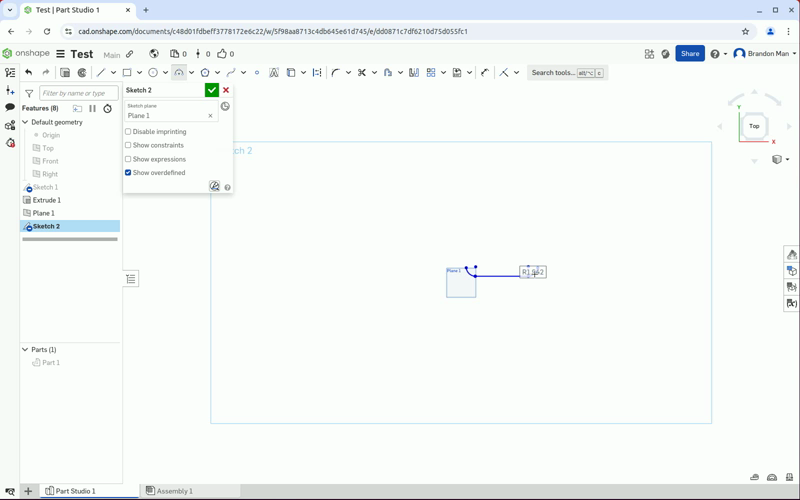
key(esc)
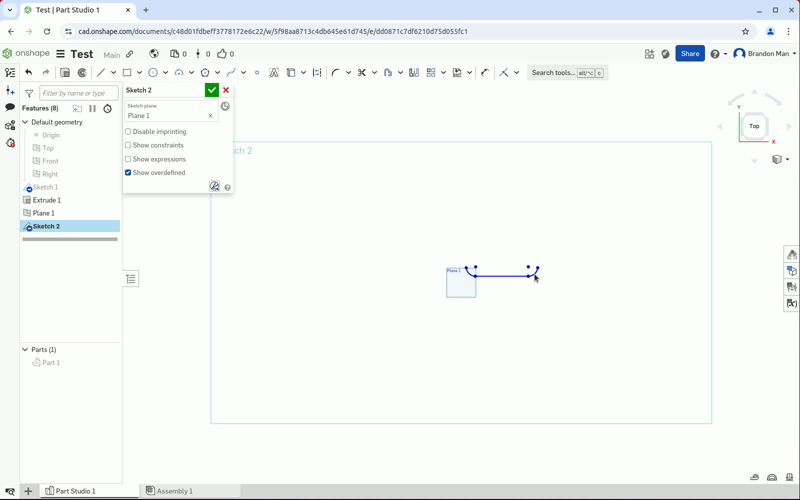
key(l)
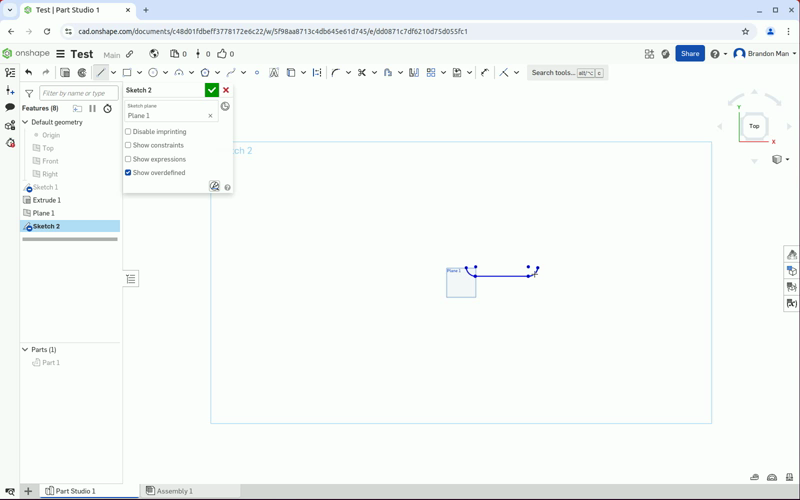
mouse_move(537, 267)
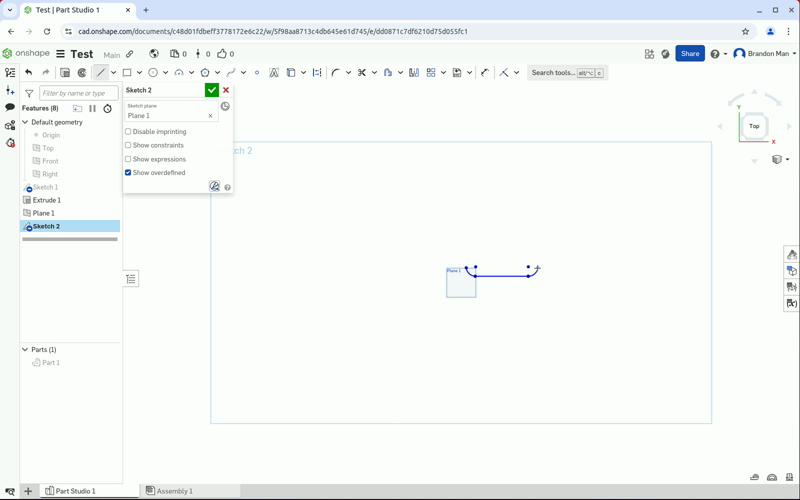
click(537, 267)
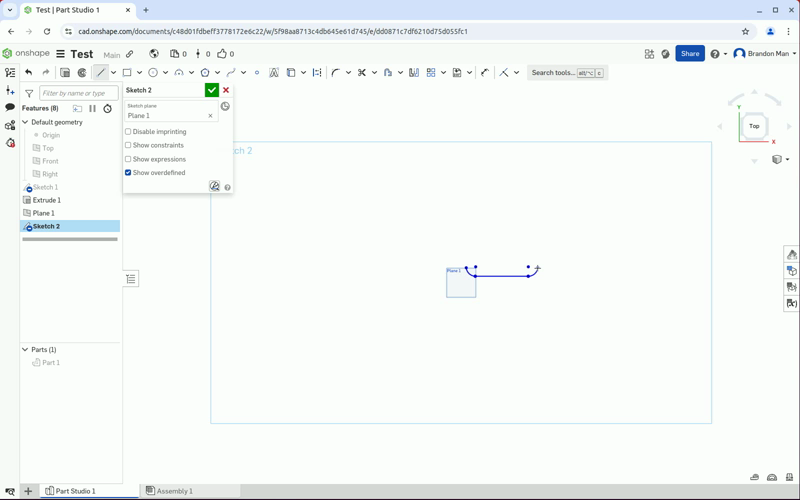
key_down(shift)
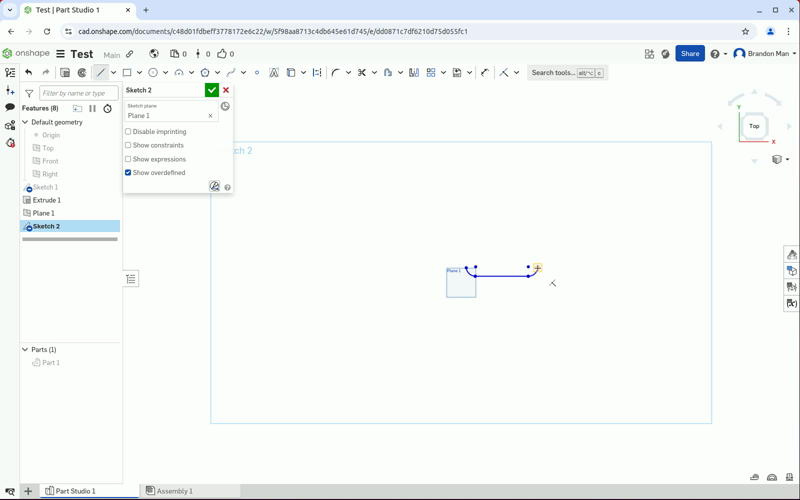
mouse_move(537, 184)
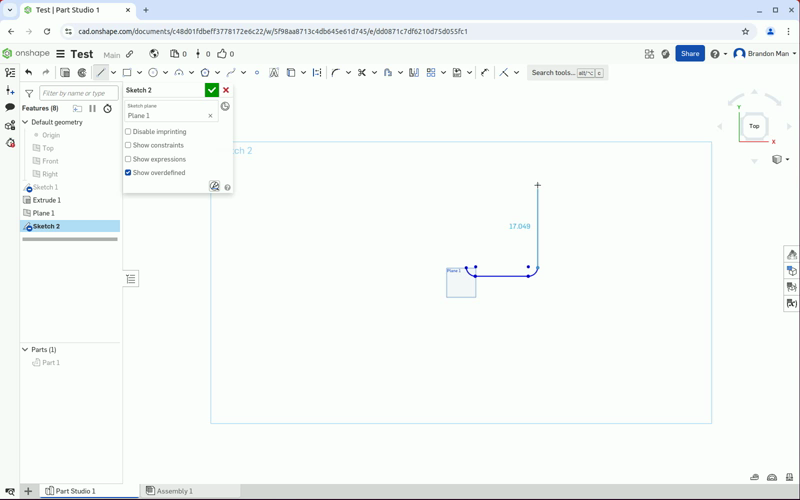
click(537, 184)
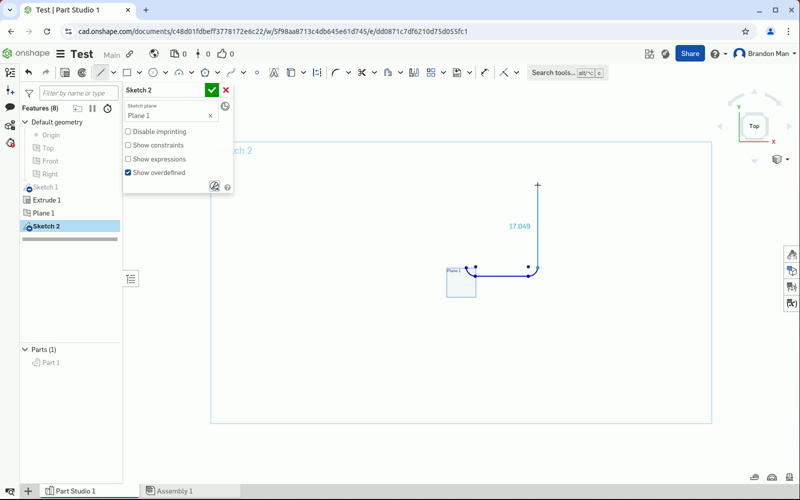
key_up(shift)
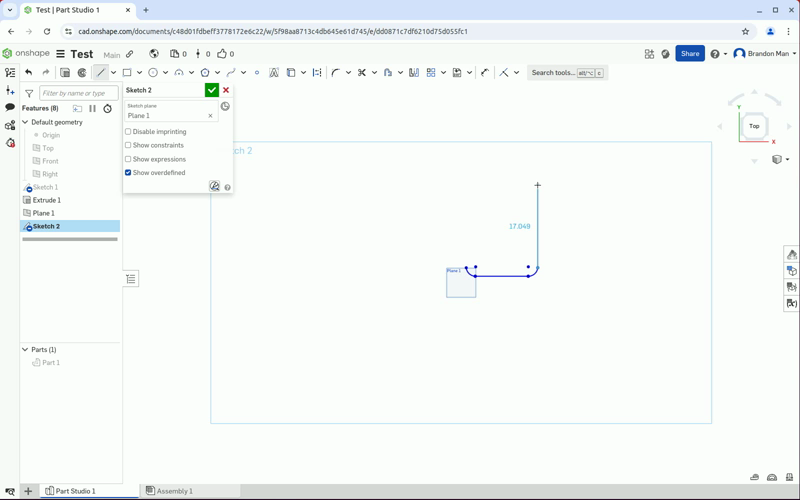
key(esc)
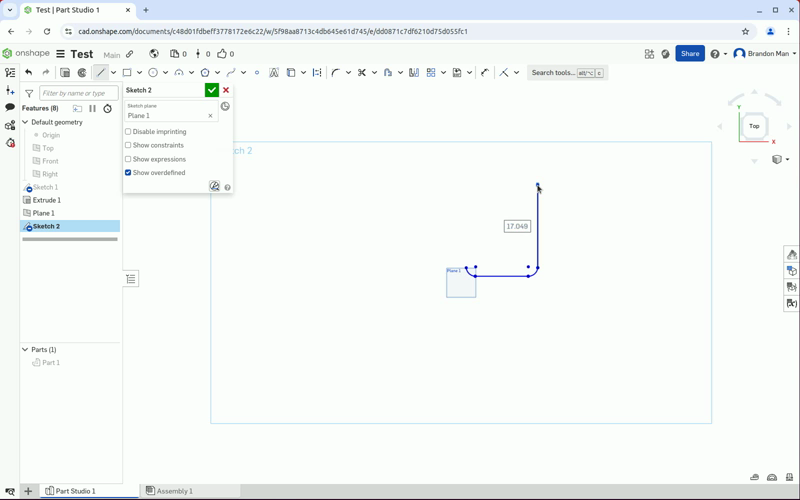
key(a)
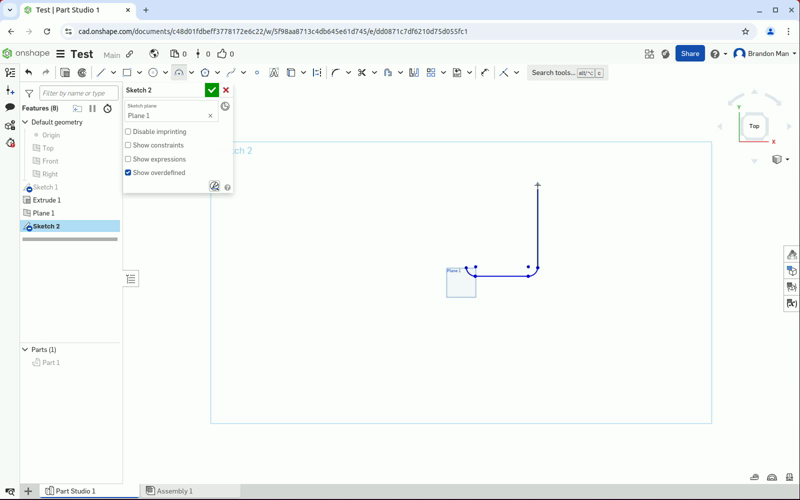
mouse_move(537, 184)
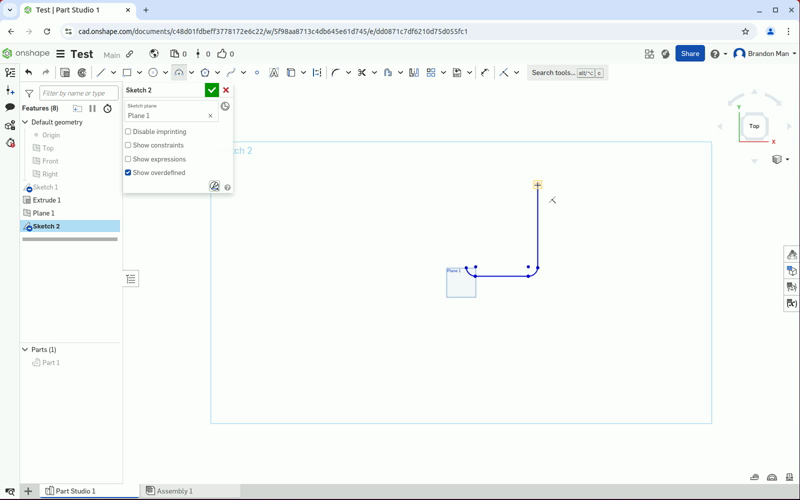
click(537, 184)
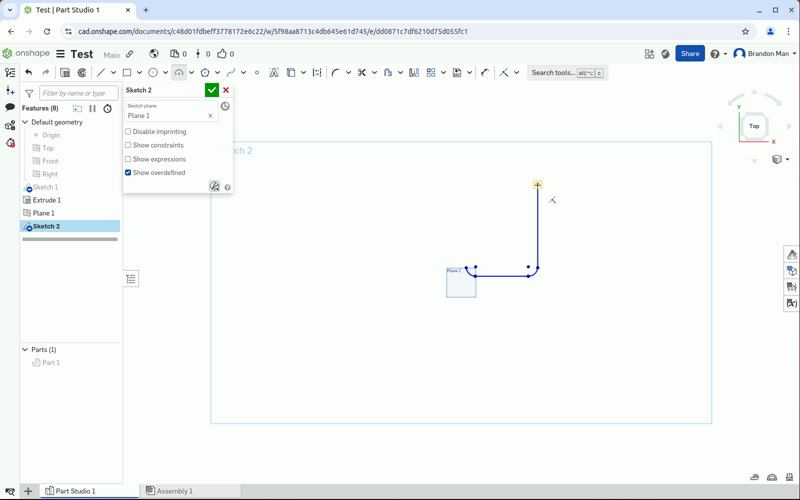
key_down(shift)
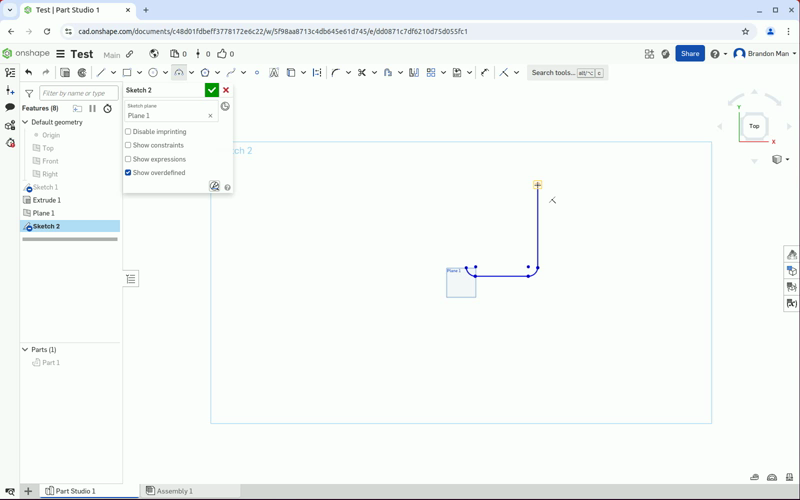
mouse_move(528, 176)
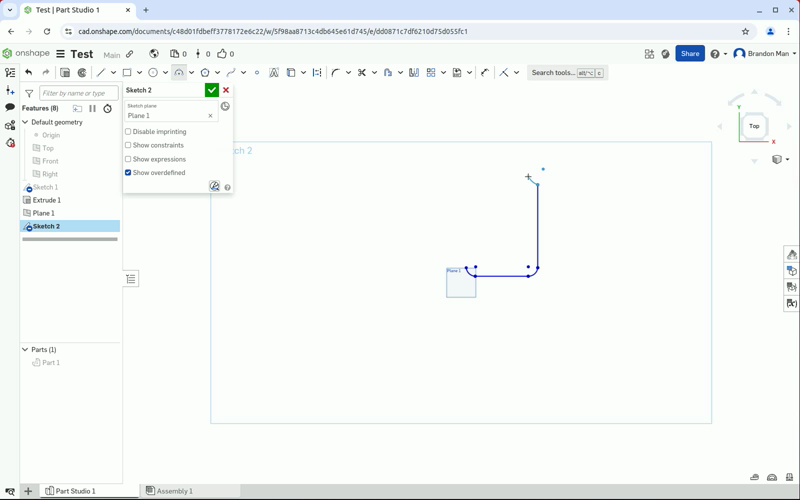
click(528, 176)
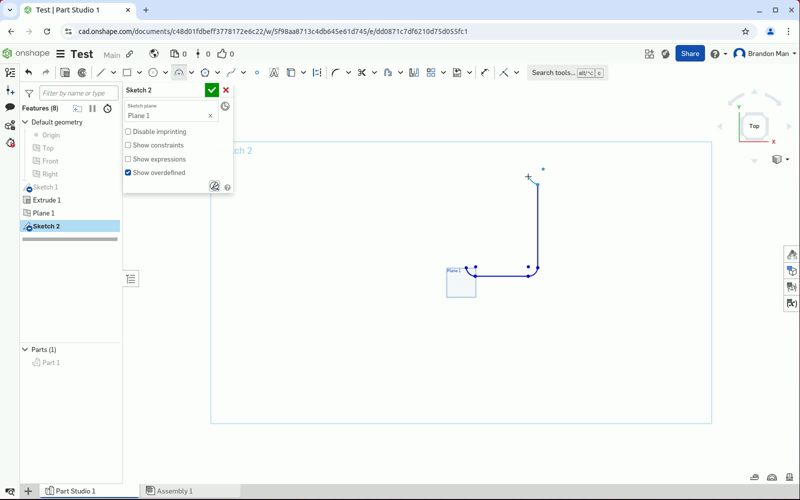
mouse_move(534, 178)
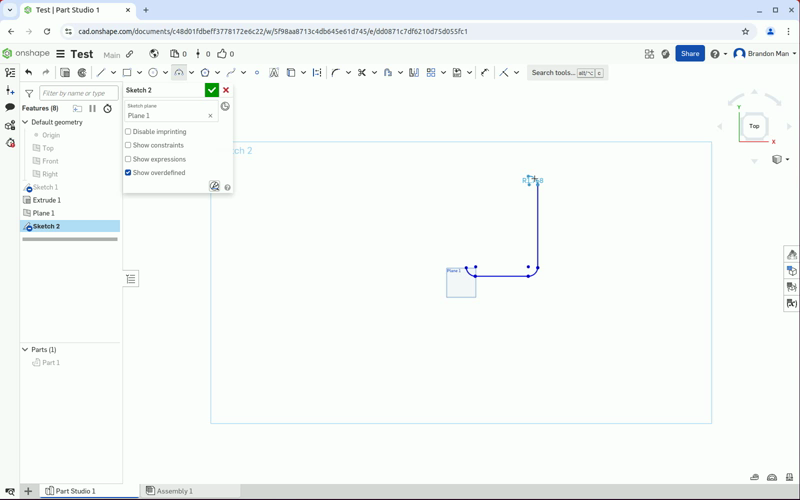
click(534, 178)
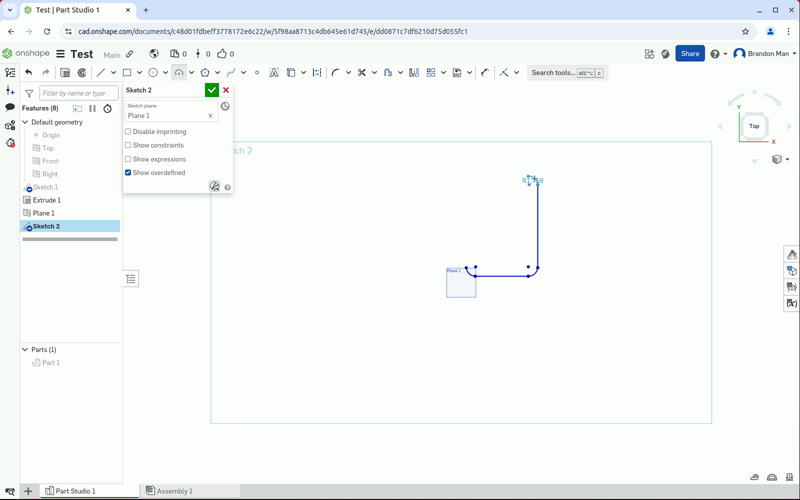
key_up(shift)
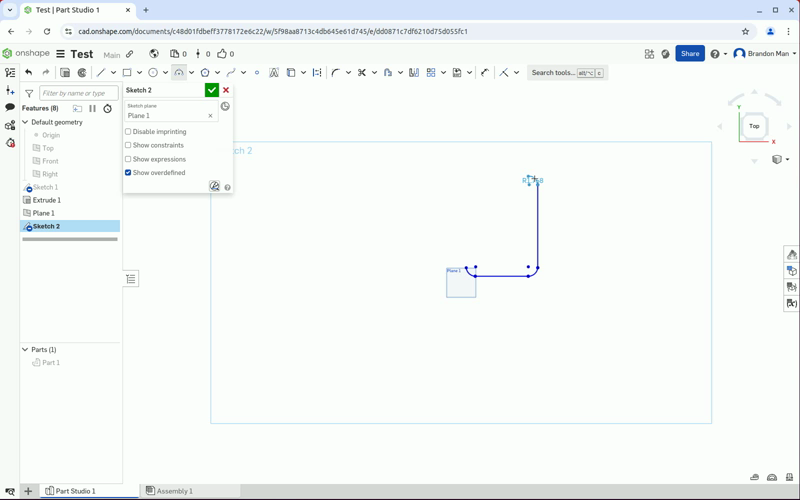
key(esc)
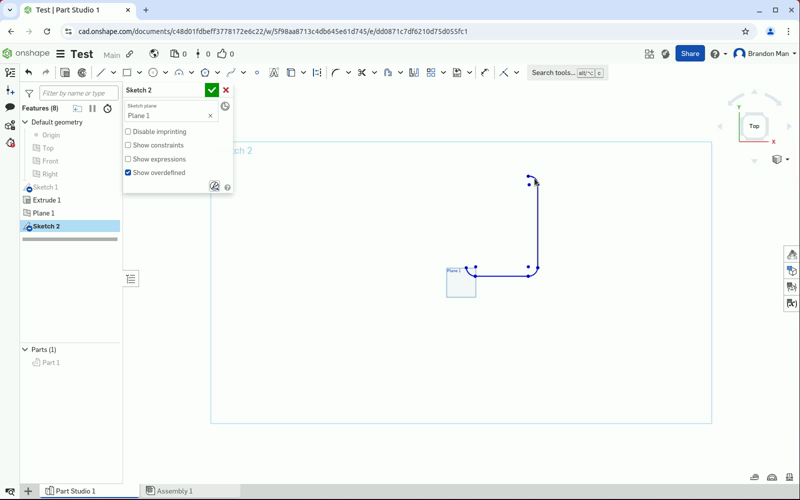
key(l)
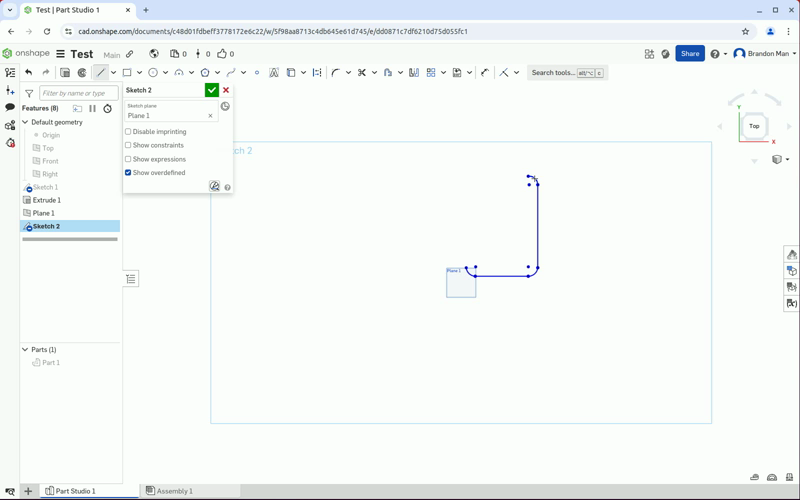
mouse_move(528, 176)
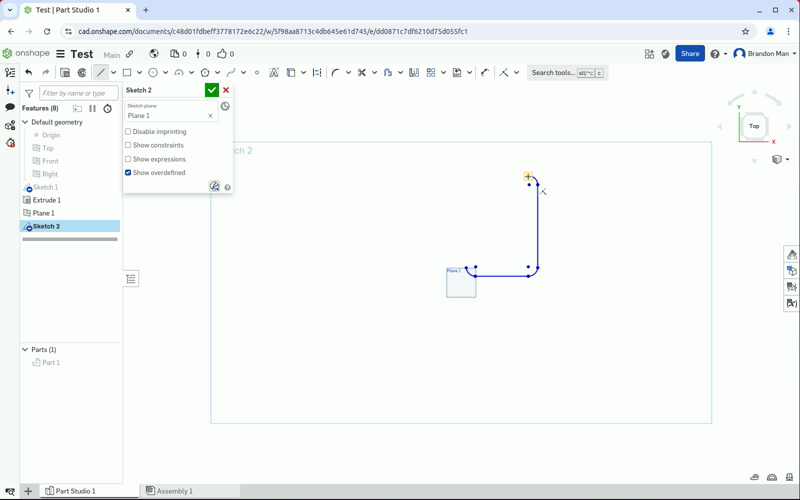
click(528, 176)
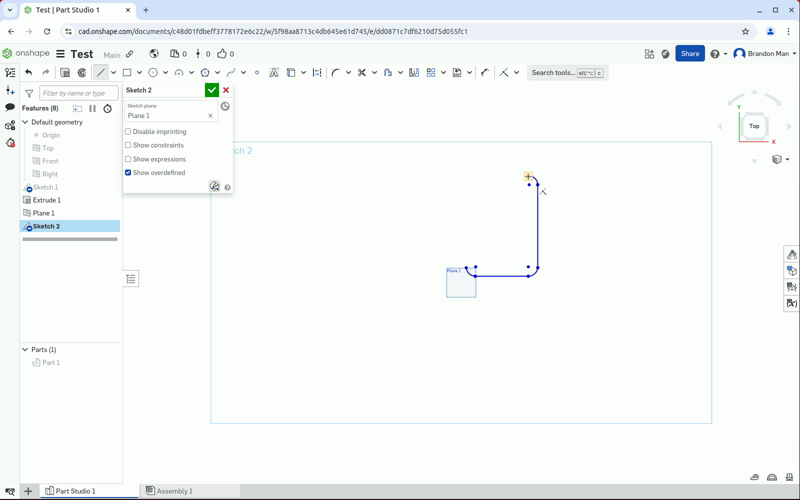
key_down(shift)
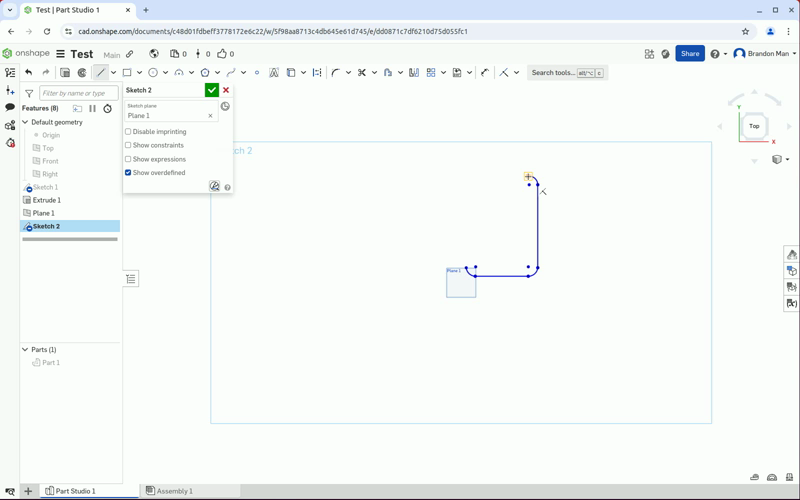
mouse_move(558, 176)
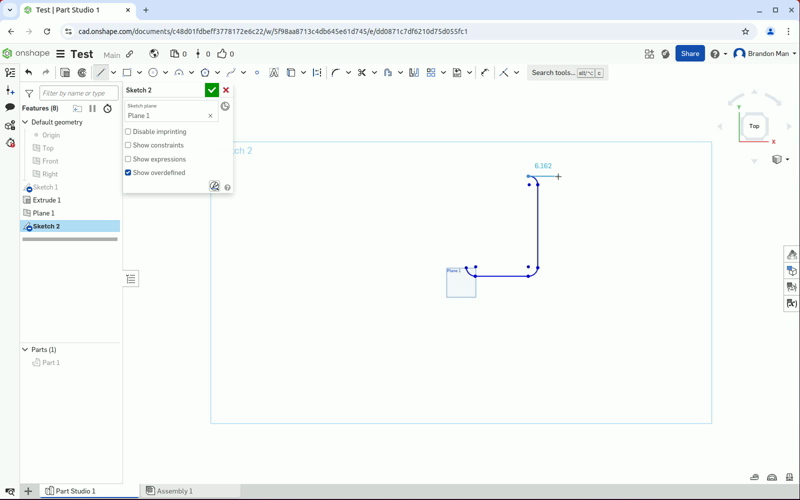
mouse_move(475, 176)
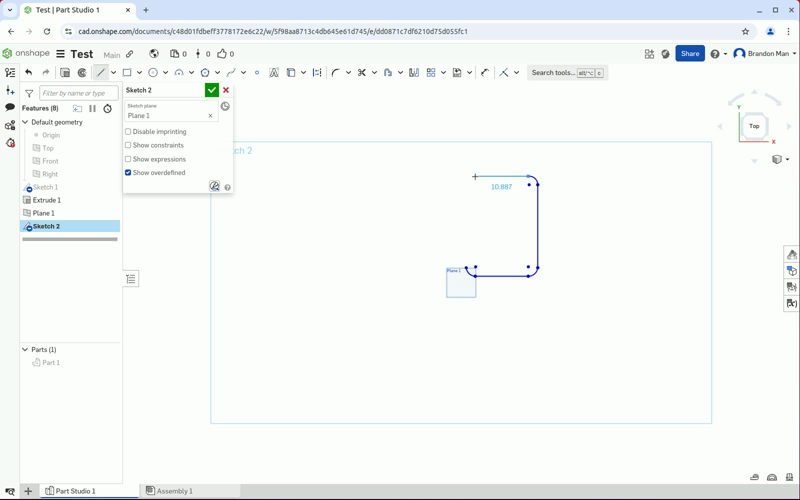
click(475, 176)
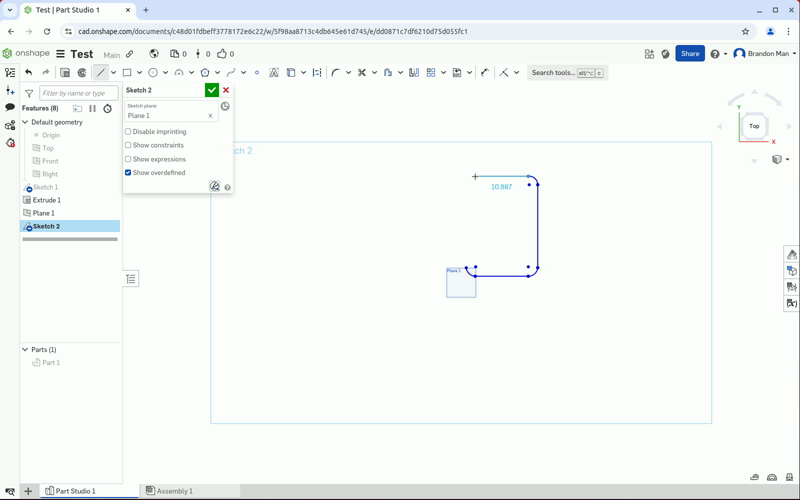
key_up(shift)
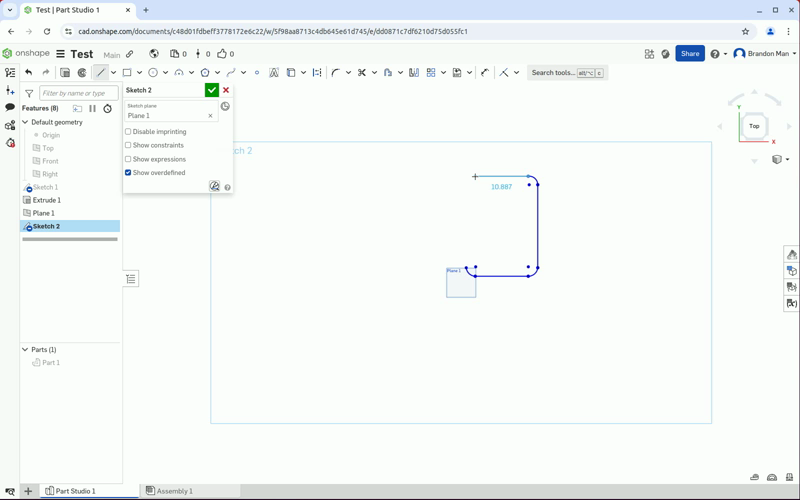
key(esc)
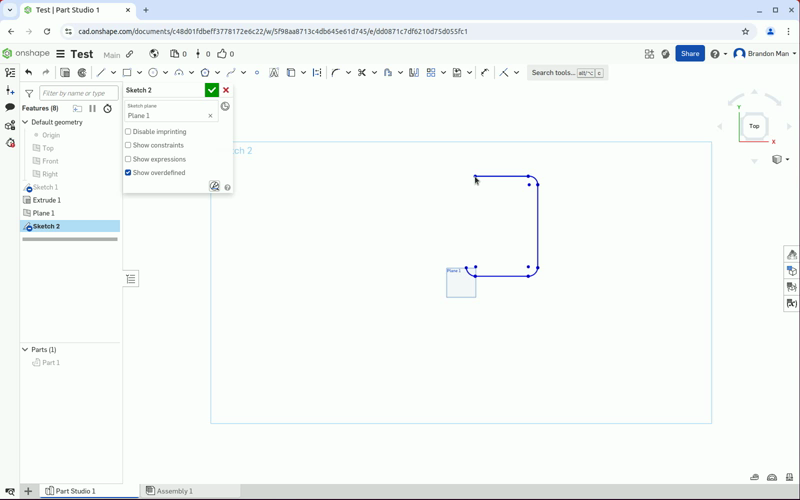
key(a)
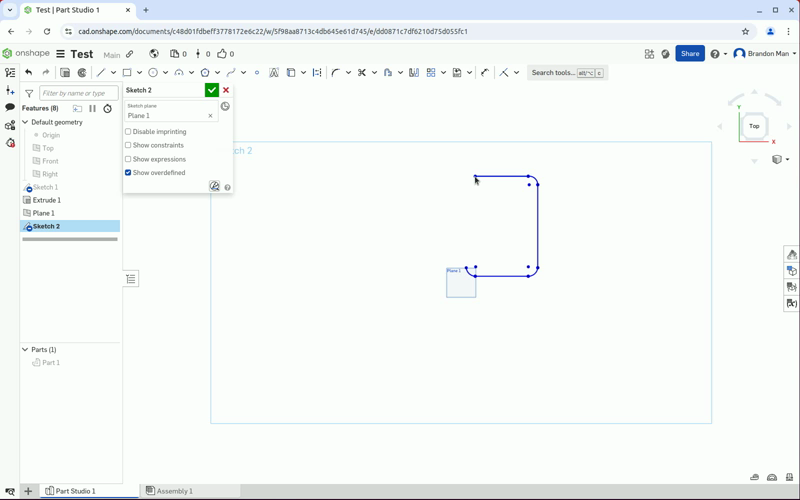
mouse_move(475, 176)
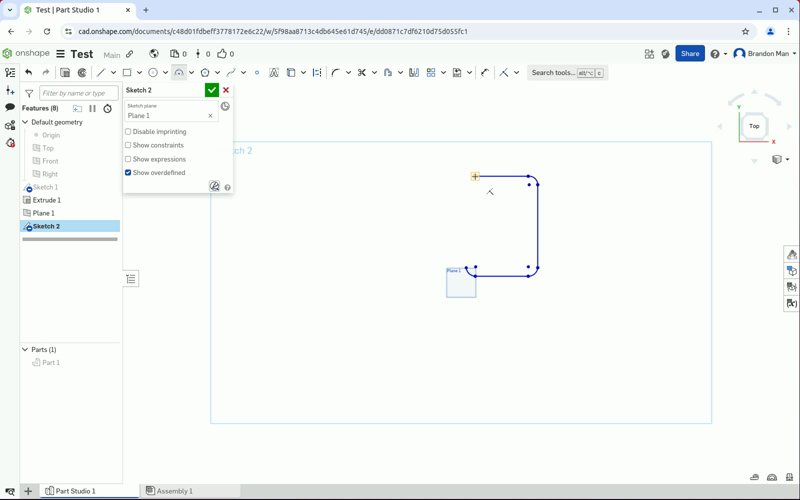
click(475, 176)
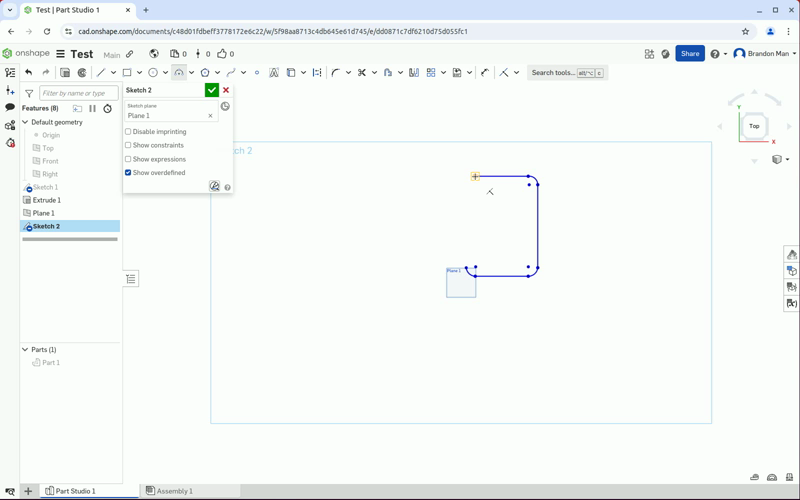
key_down(shift)
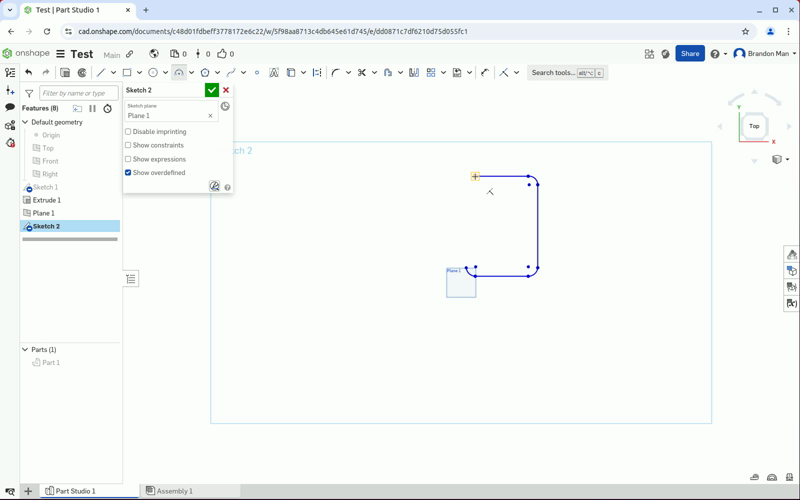
mouse_move(466, 184)
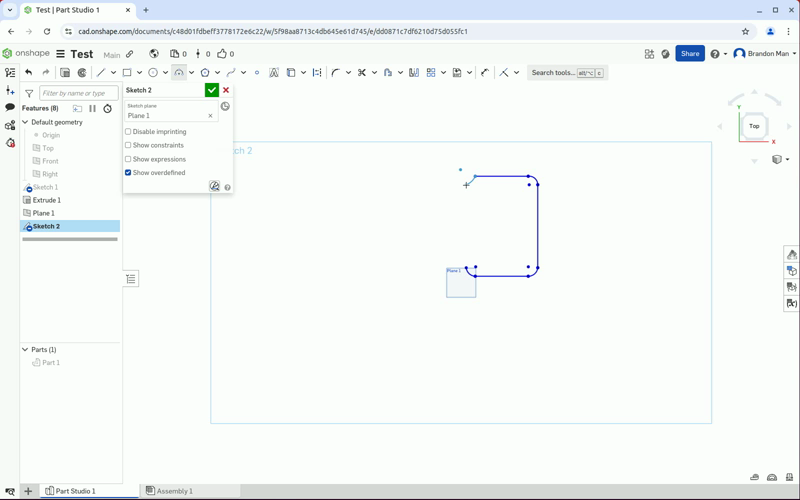
click(466, 184)
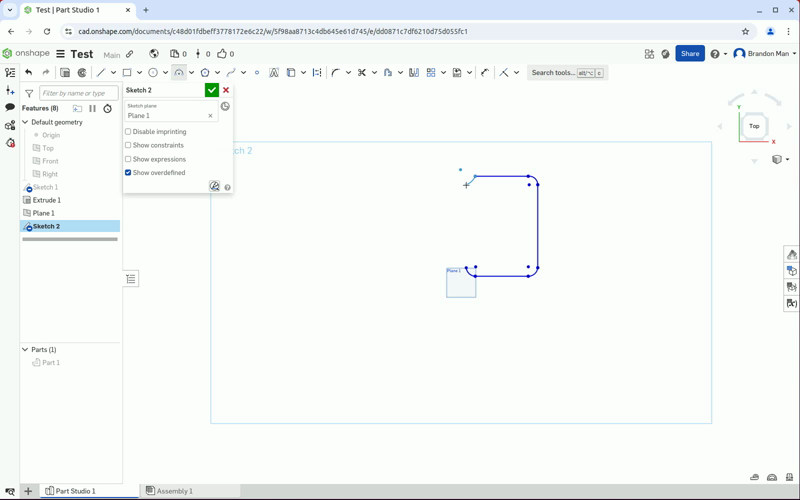
mouse_move(469, 178)
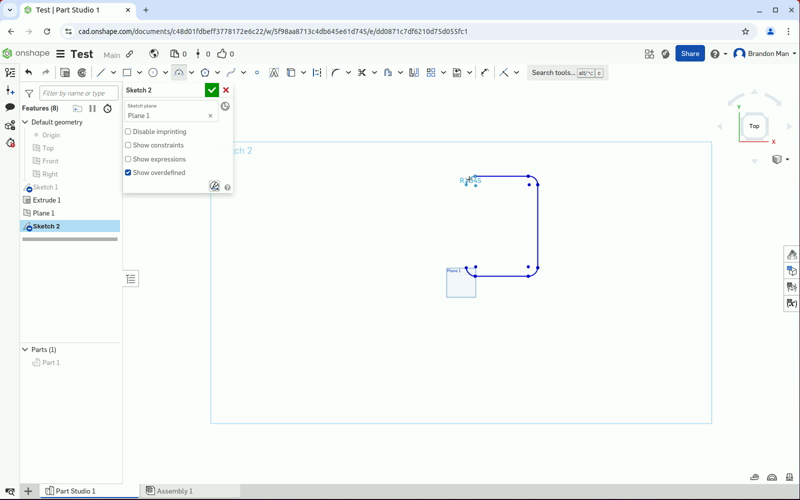
click(469, 178)
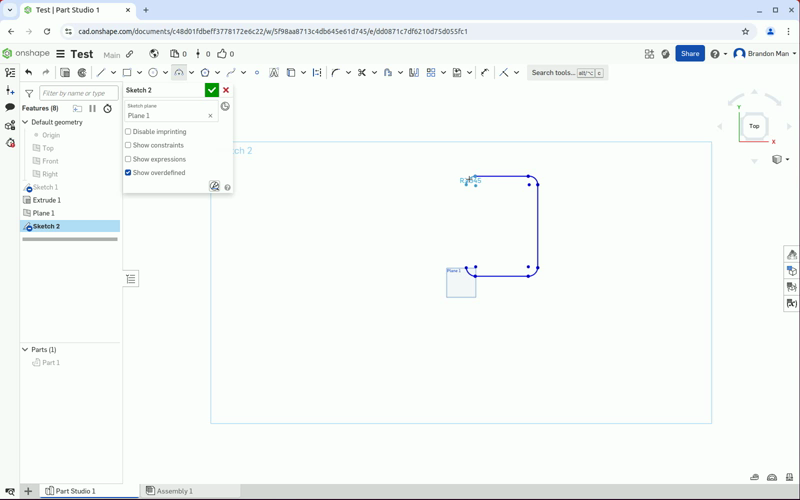
key_up(shift)
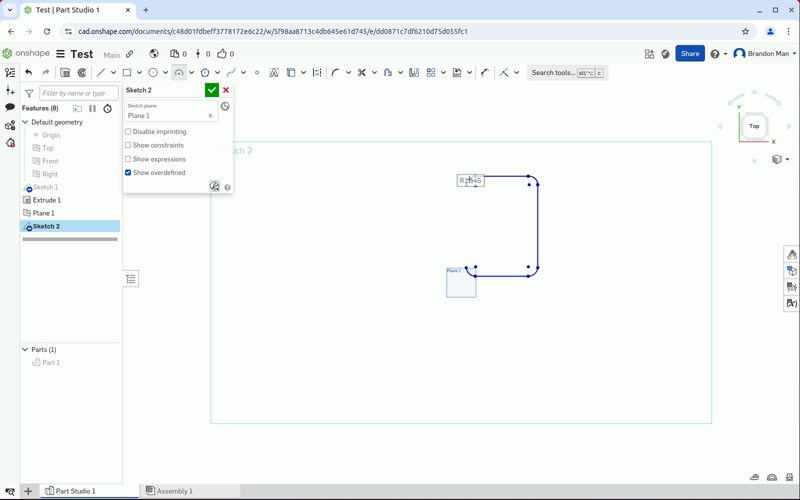
key(esc)
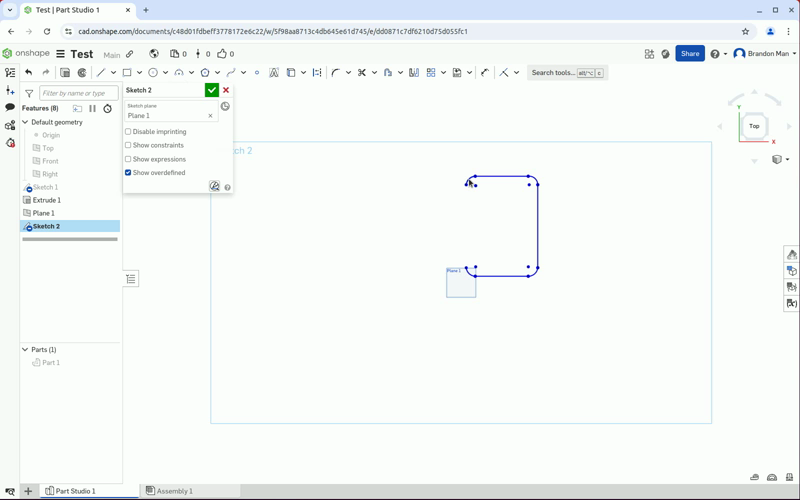
key(l)
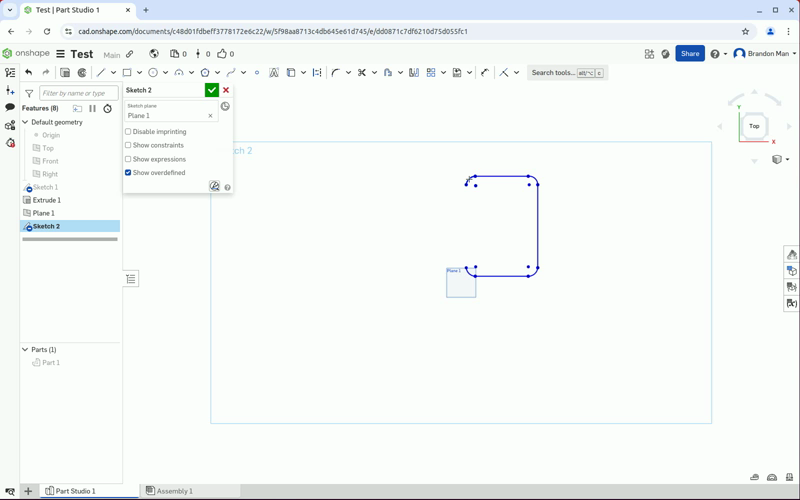
mouse_move(466, 184)
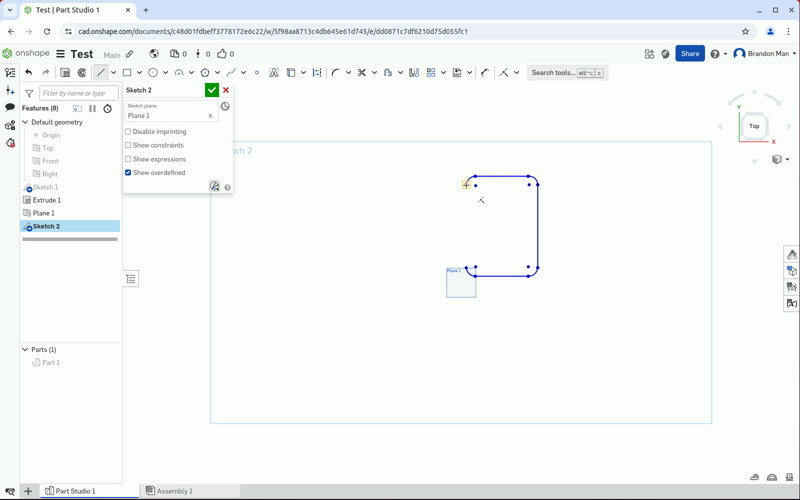
click(466, 184)
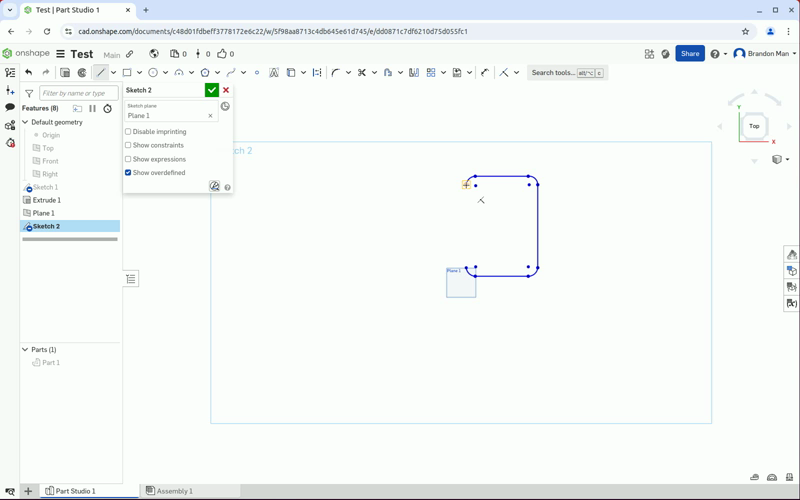
key_down(shift)
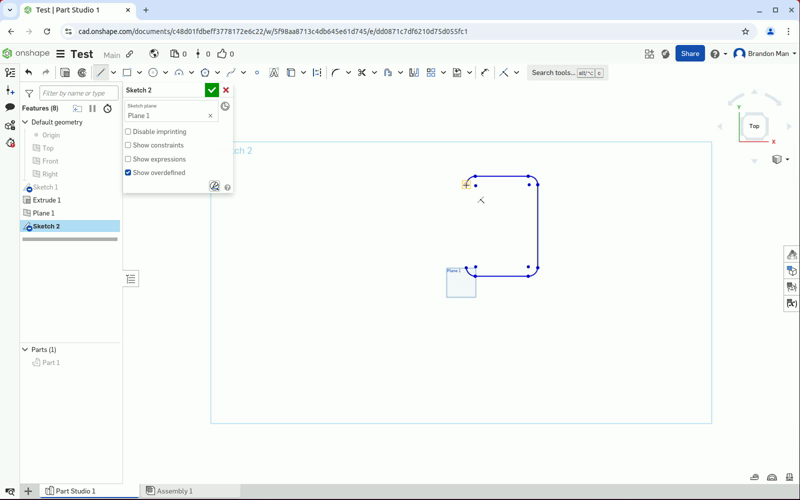
mouse_move(466, 267)
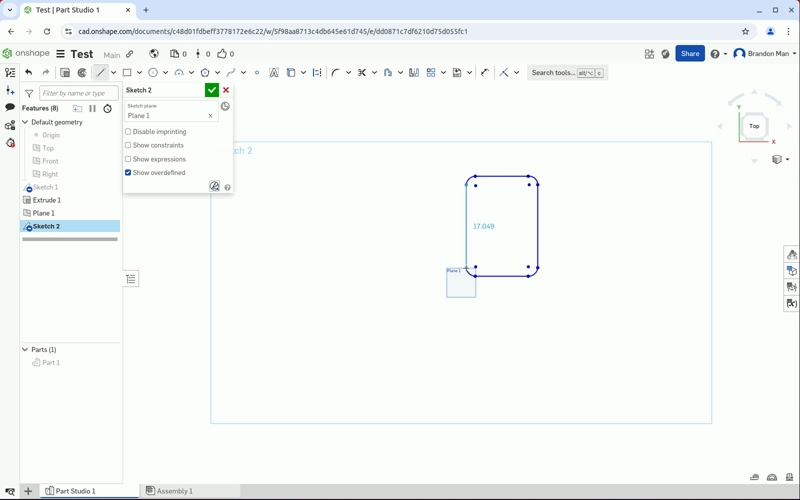
key_up(shift)
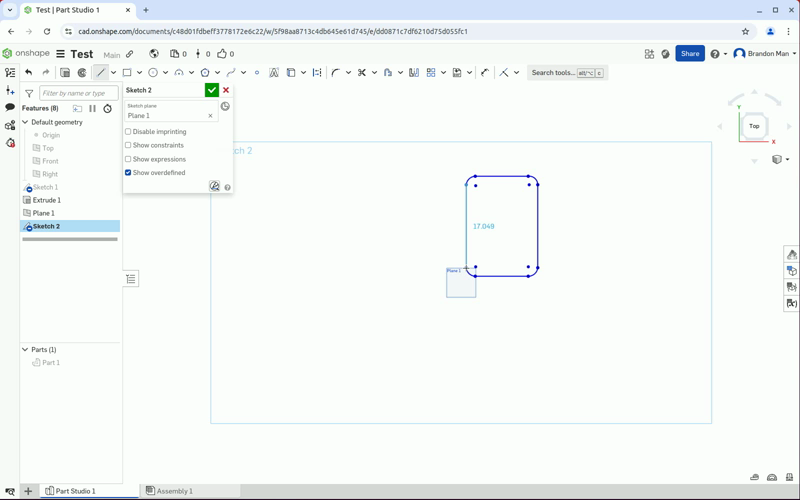
click(466, 267)
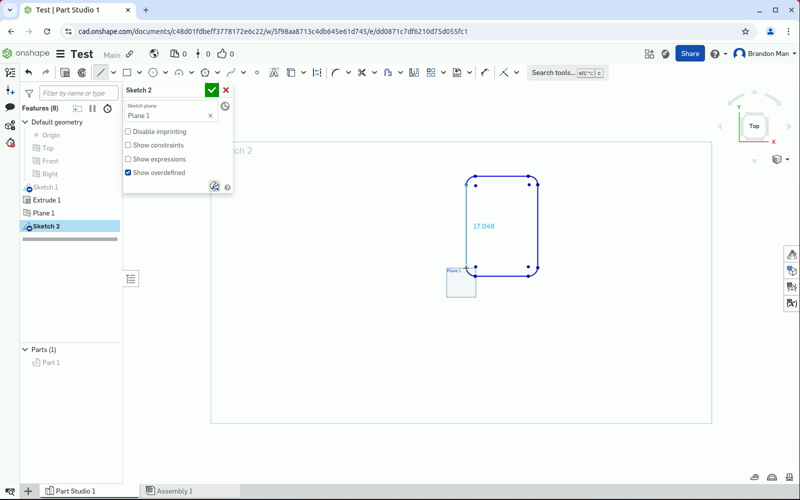
key(esc)
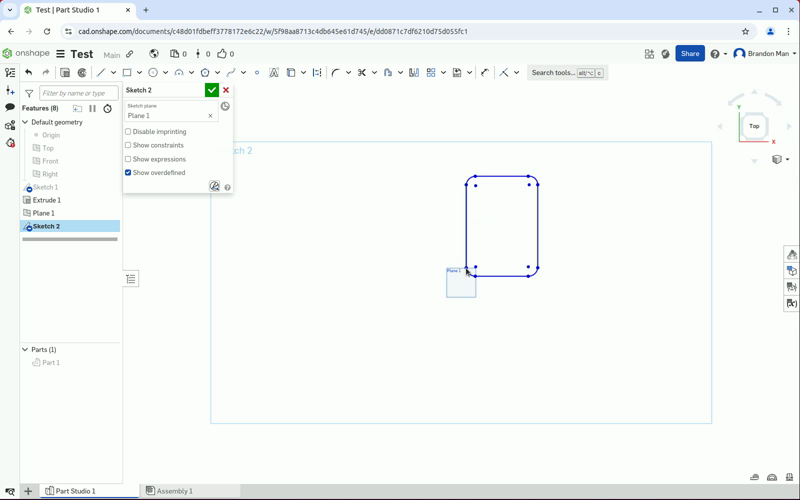
mouse_move(522, 197)
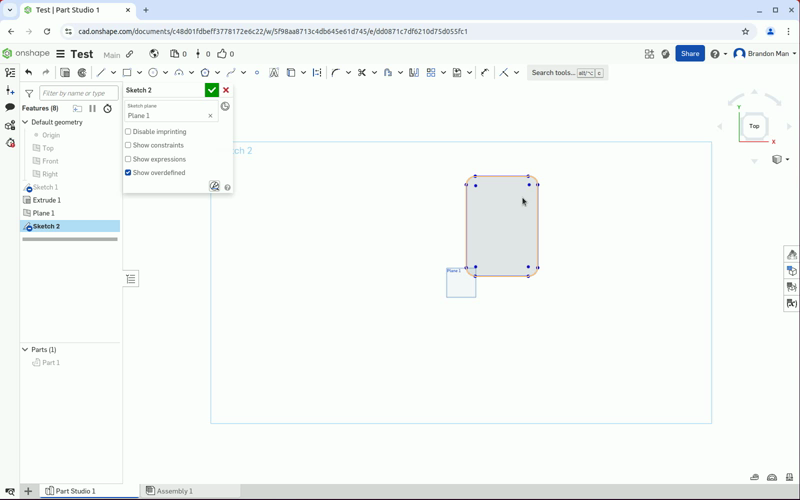
click(522, 197)
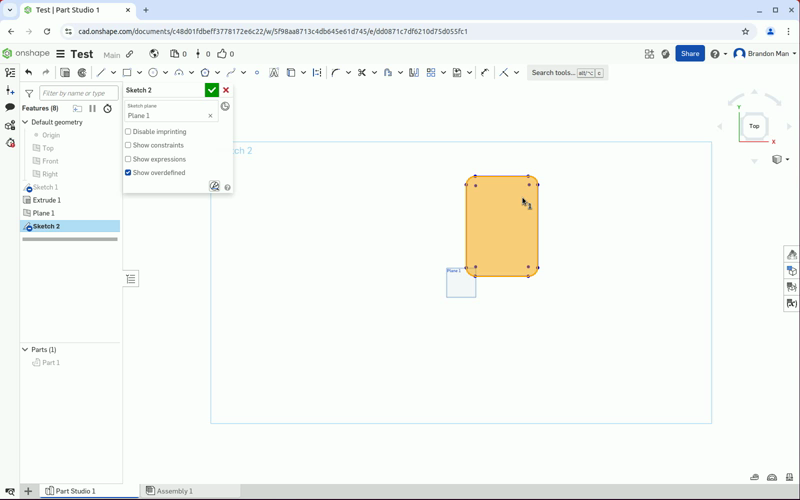
mouse_move(73, 352)
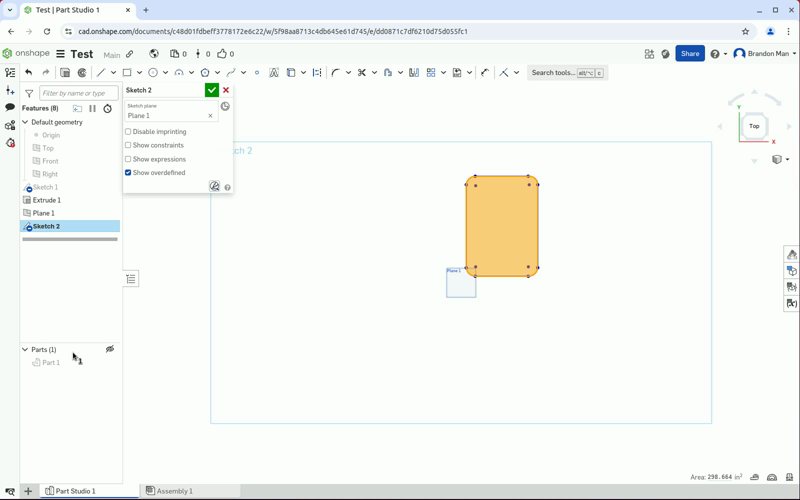
key(shift+y)
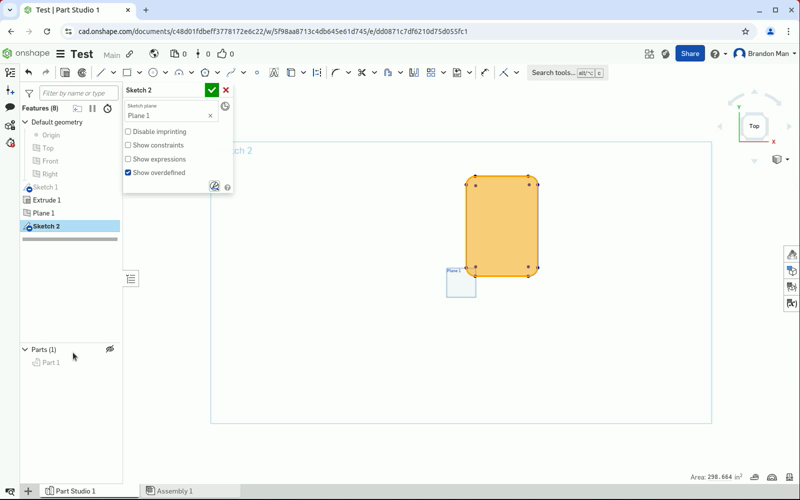
key(shift+e)
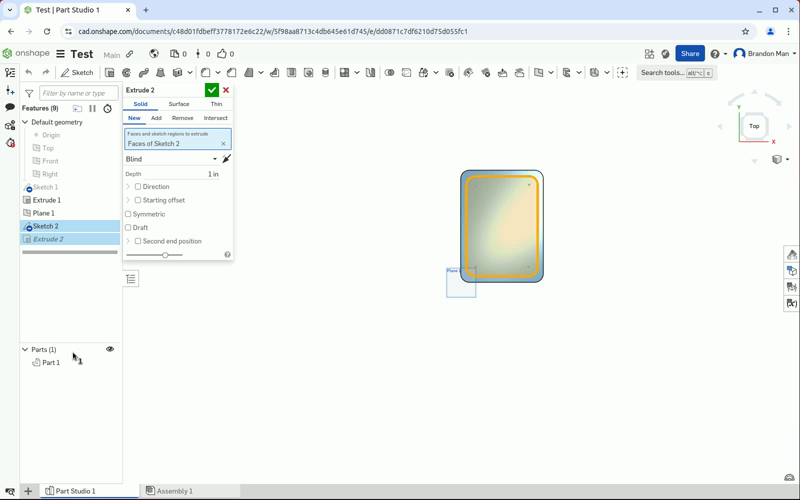
mouse_move(143, 106)
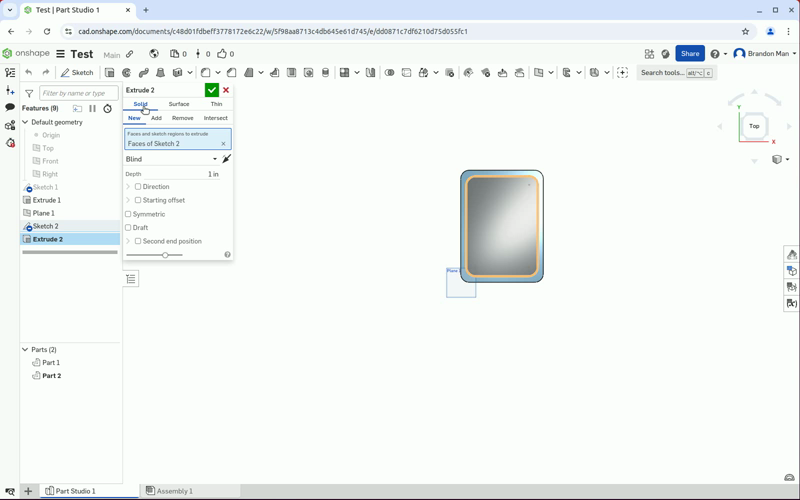
click(143, 106)
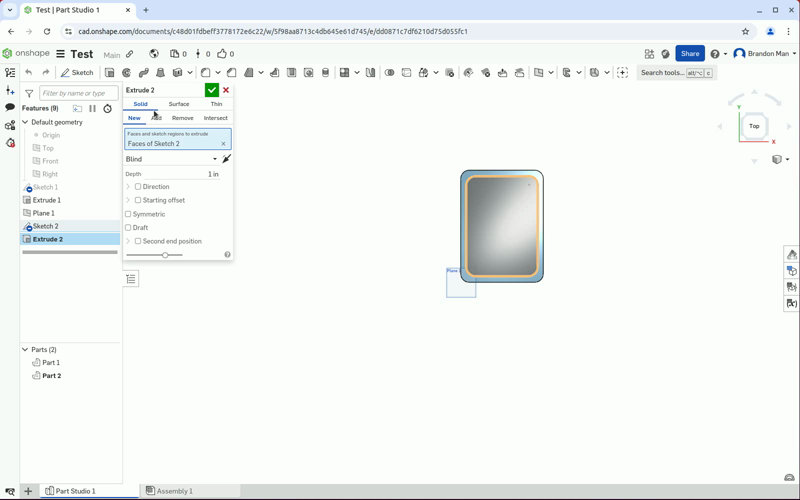
mouse_move(186, 120)
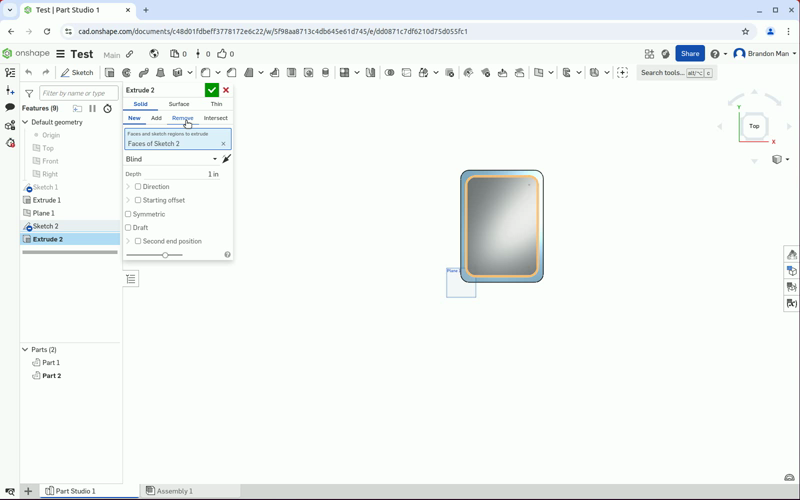
click(186, 120)
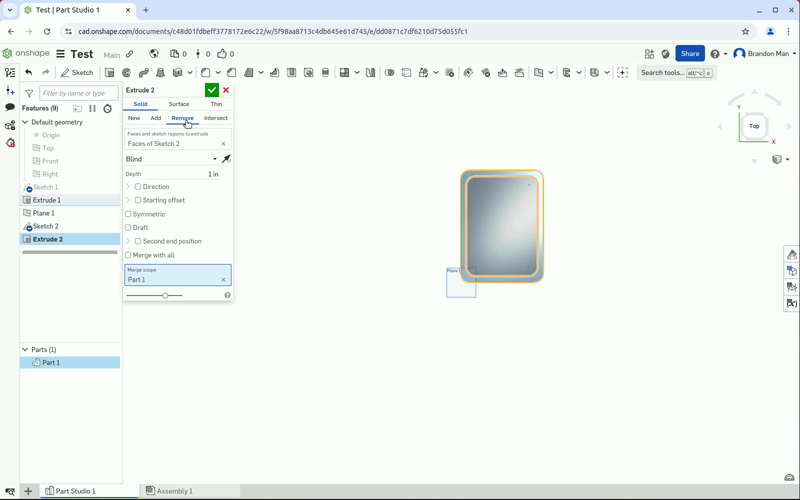
key(tab, 4)
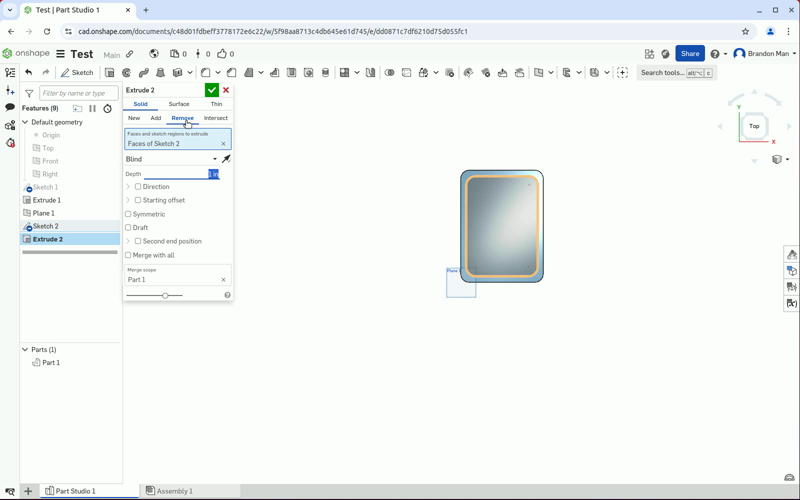
text(13.48)
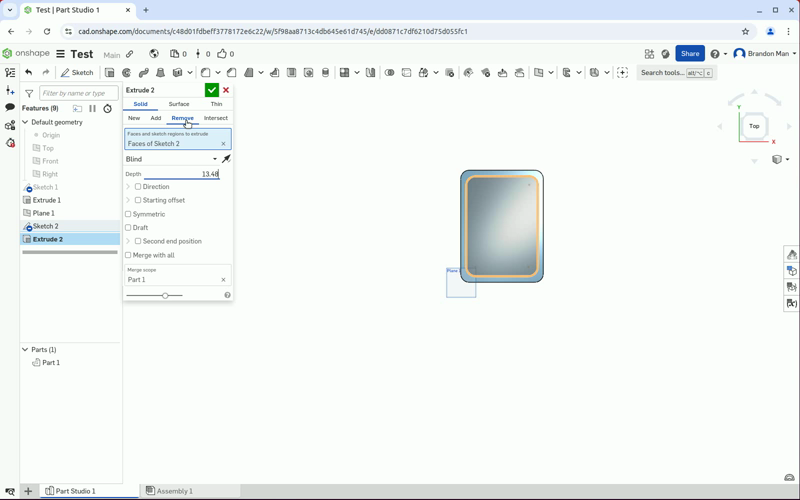
key(tab, 6)
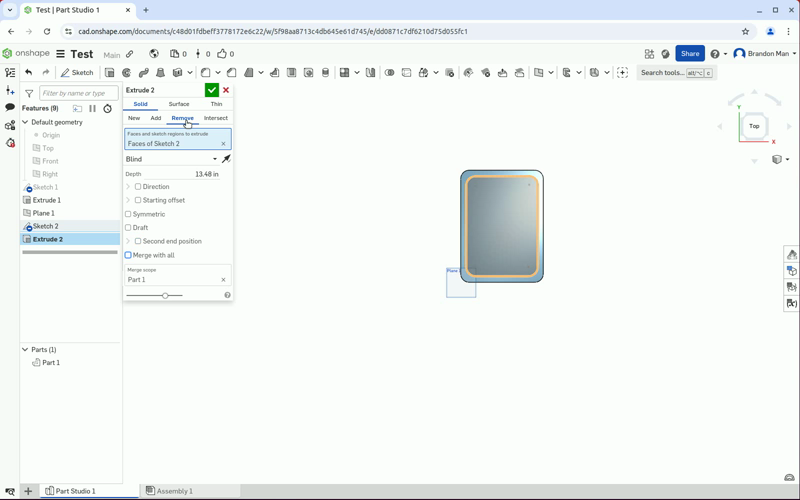
key(space)
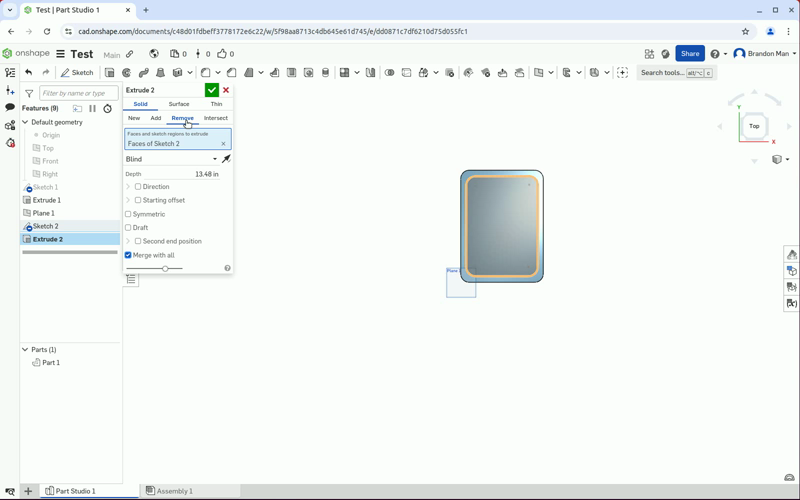
key(enter)
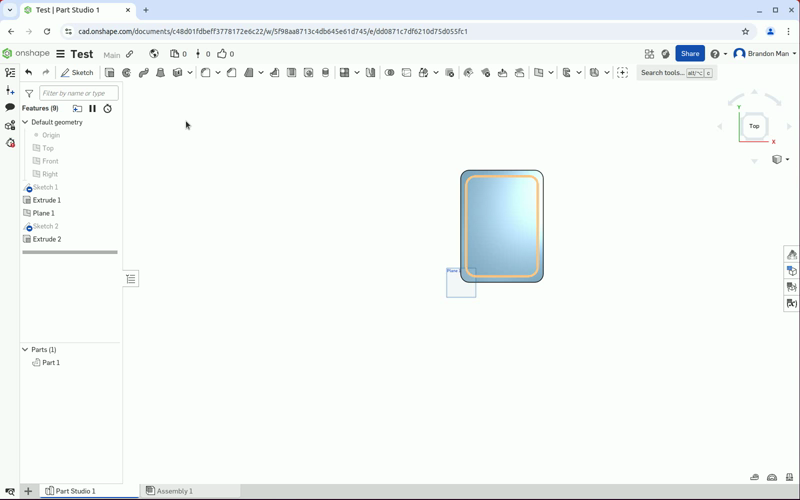
key(shift+h)
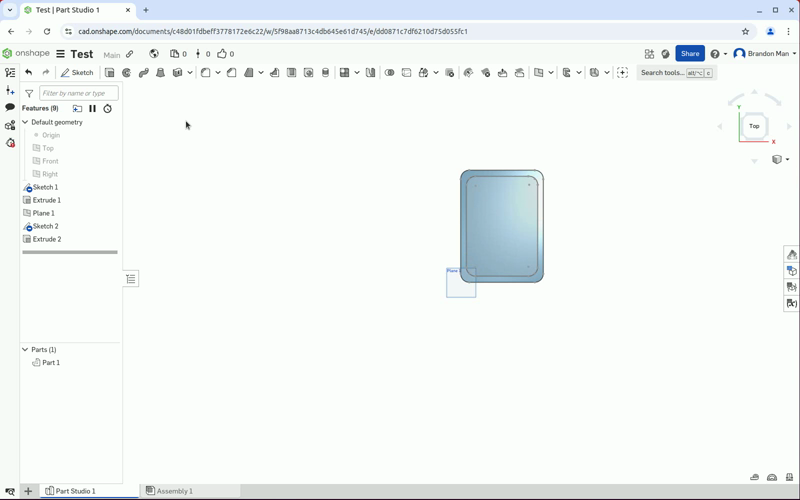
key(shift+h)
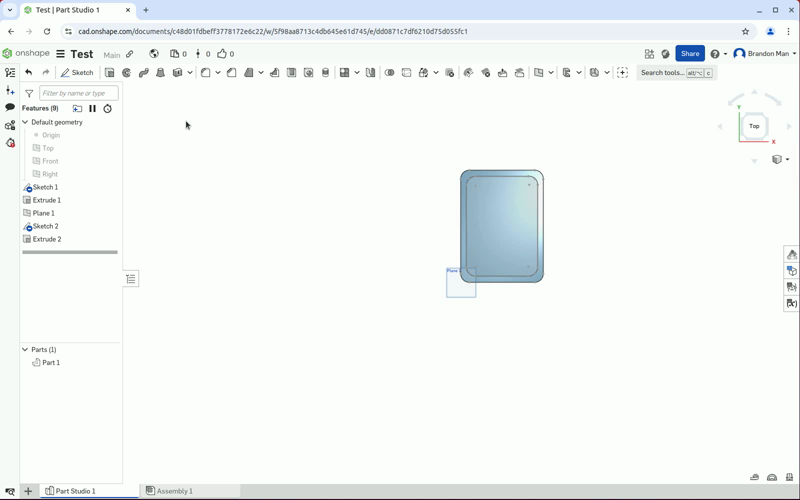
key(shift+7)
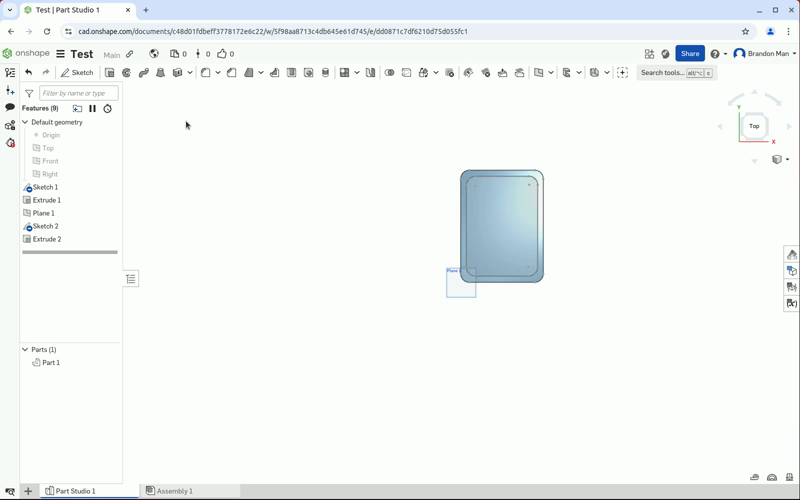
key(up, 3)
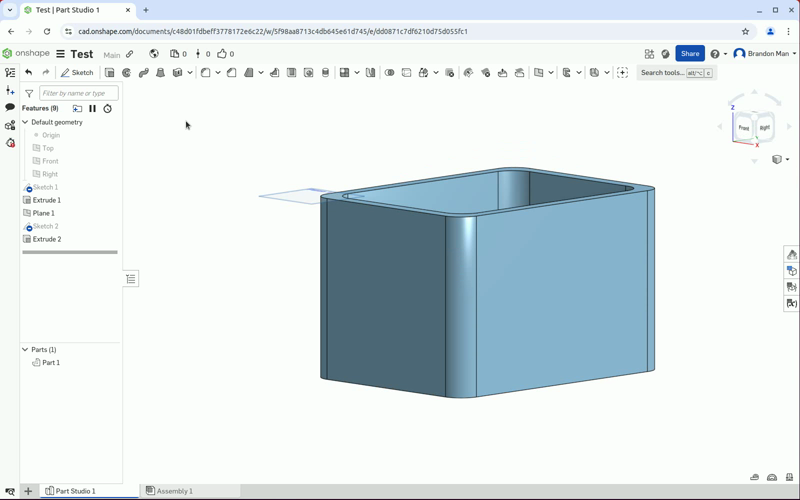
key(left, 3)
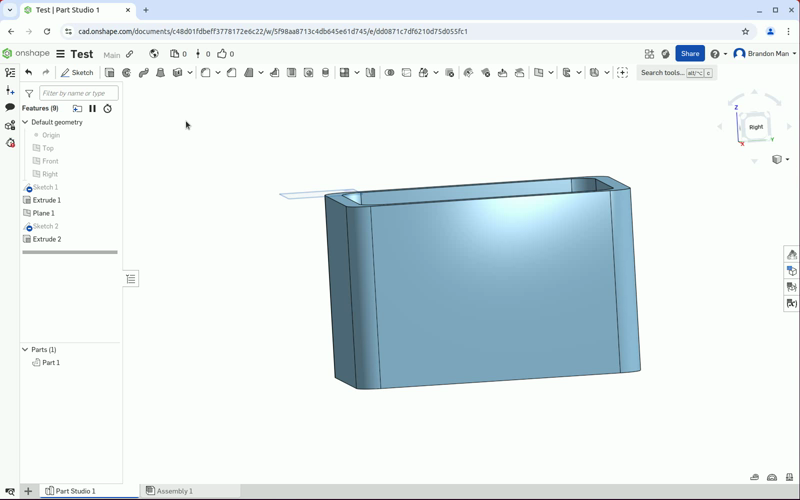
key(right, 3)
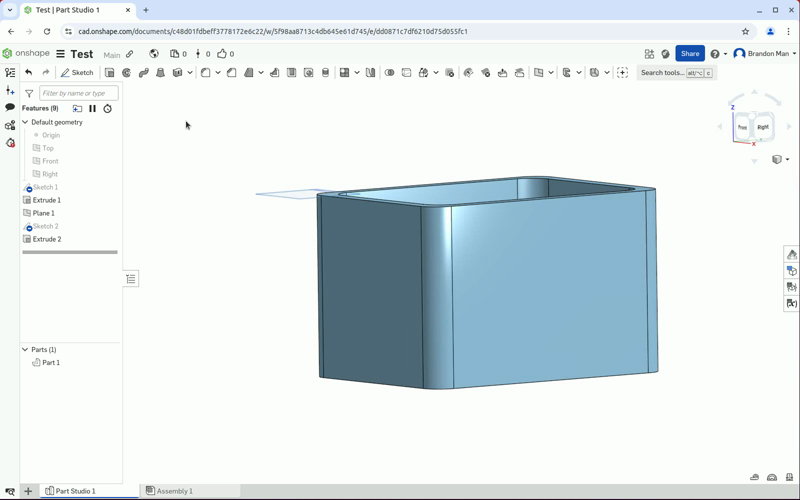
key(down, 3)
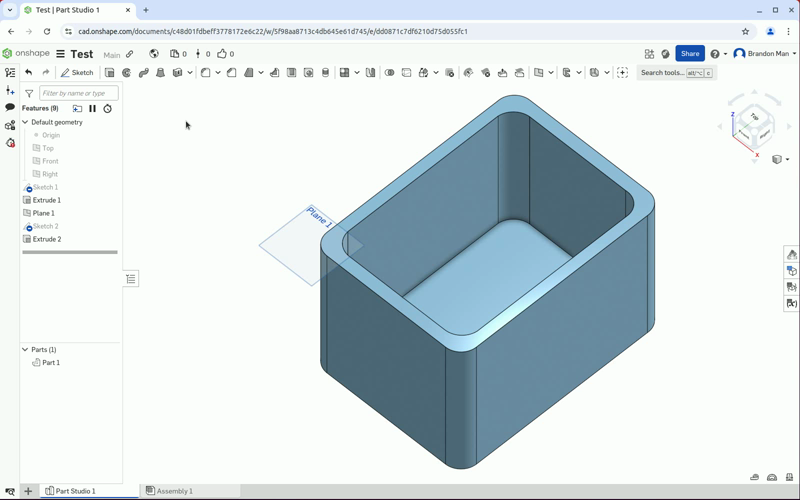
mouse_move(73, 189)
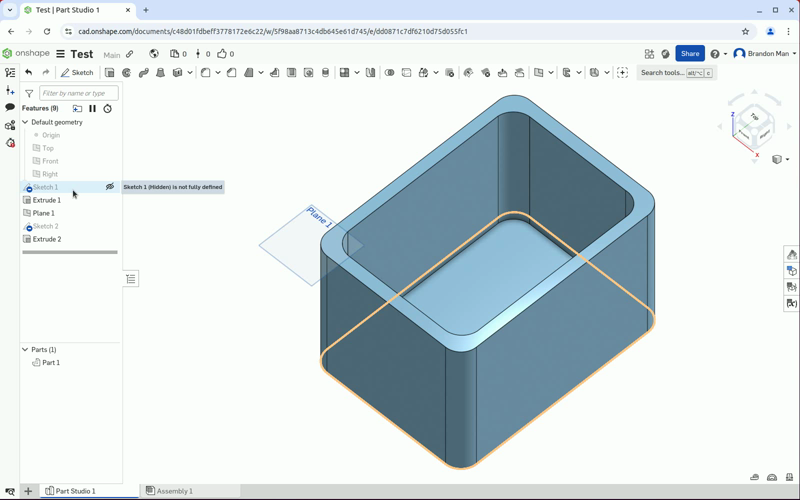
click(73, 189)